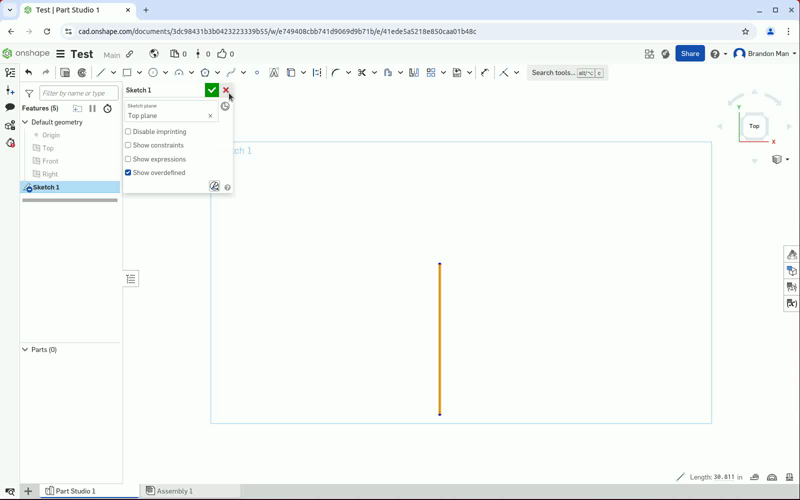
key(shift+h)
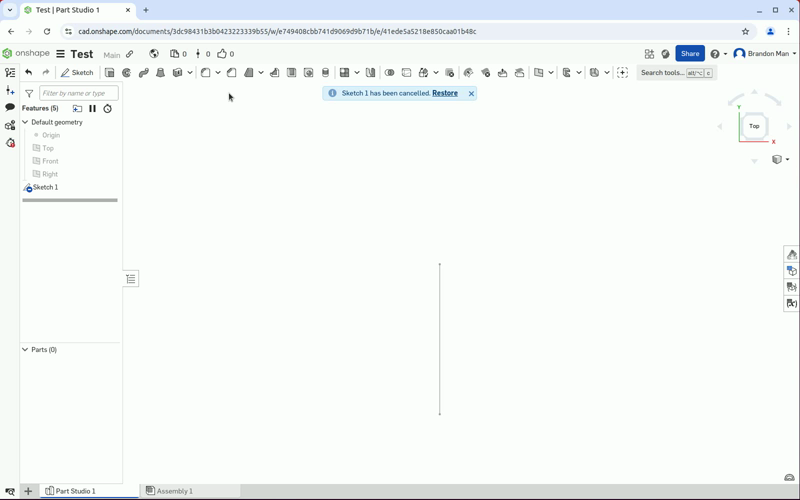
mouse_move(73, 352)
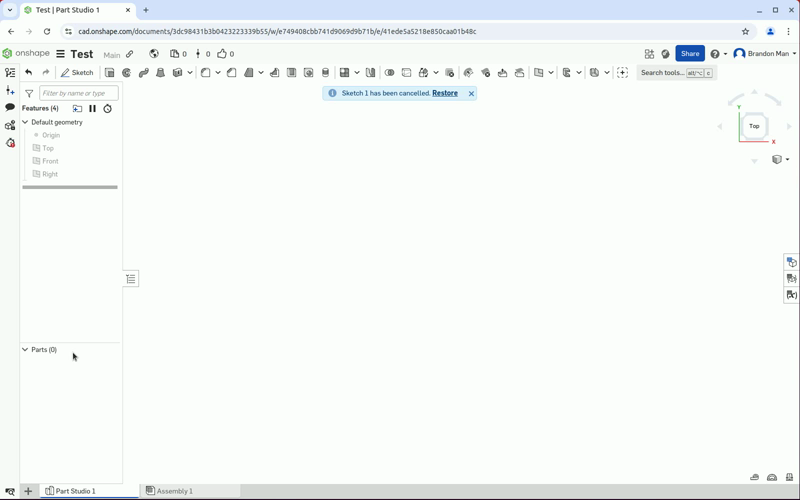
key(y)
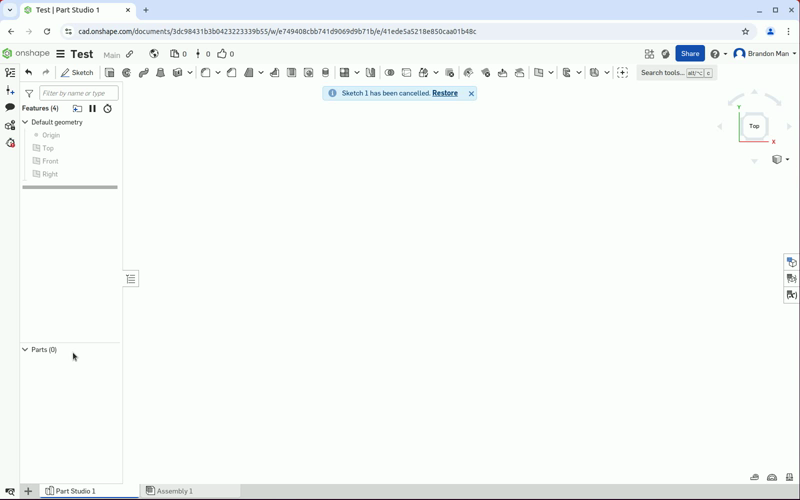
key(shift+p)
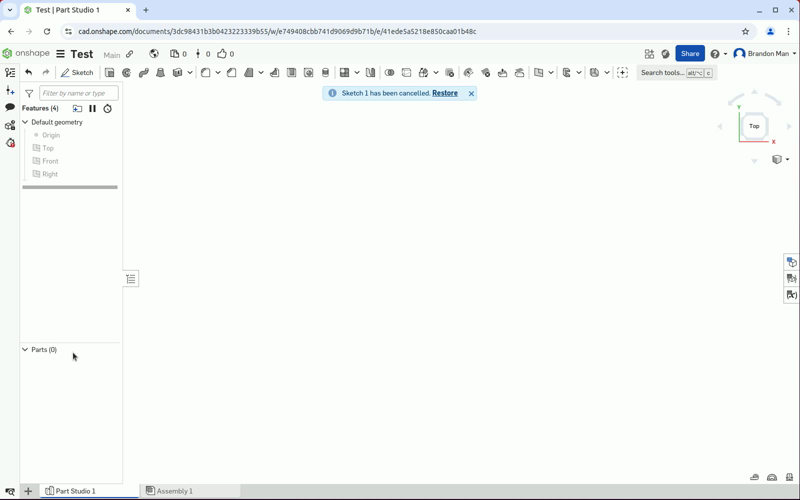
key(space)
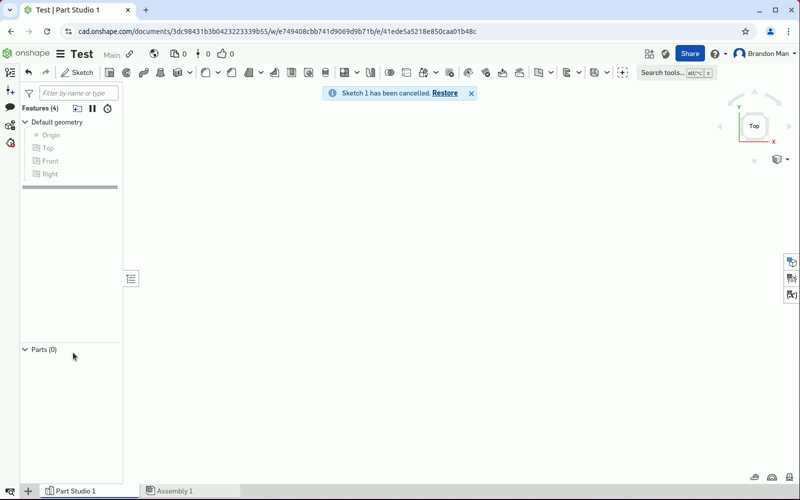
key_down(shift)
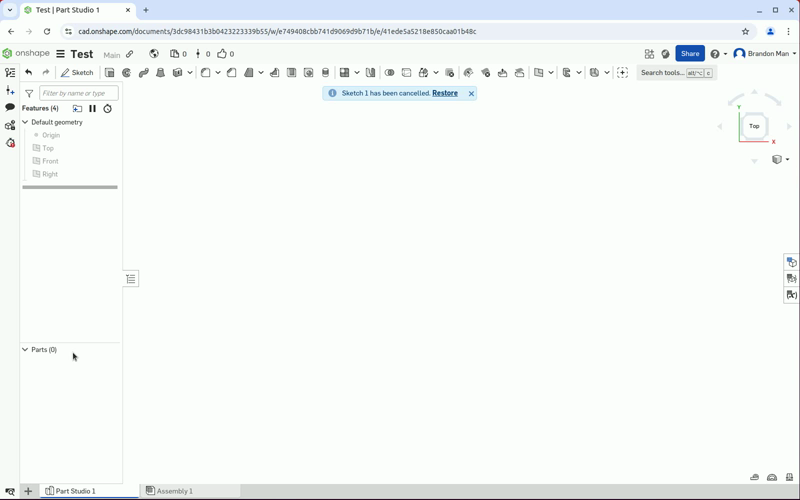
key(up)
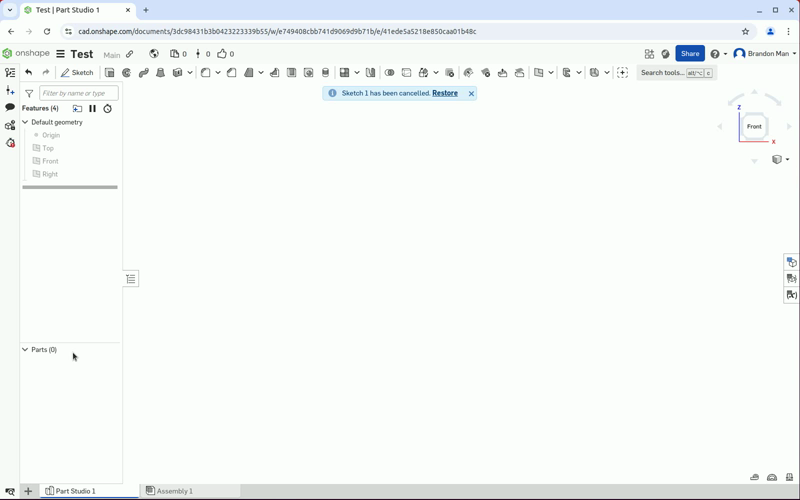
key_up(shift)
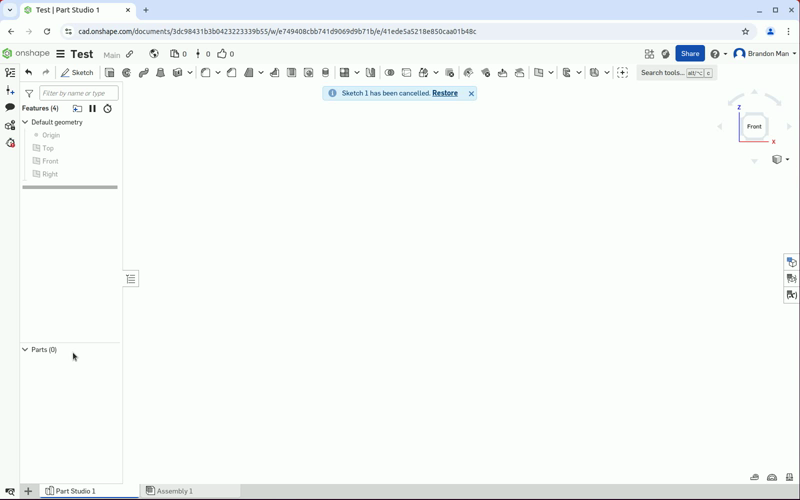
mouse_move(73, 352)
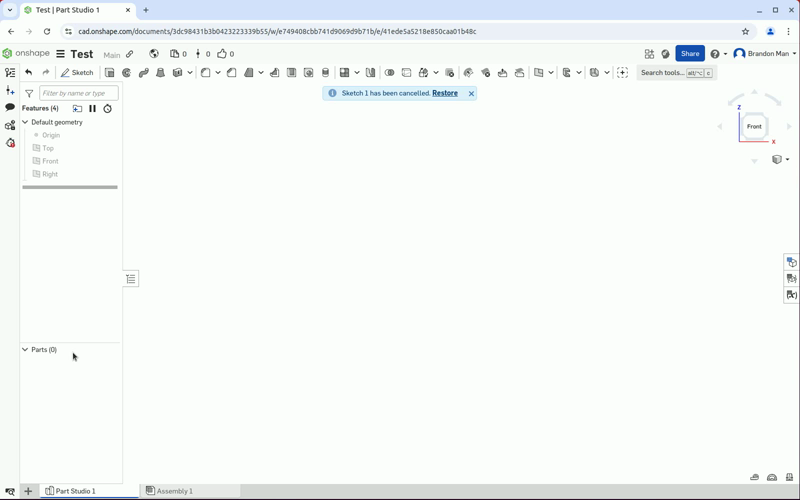
key(shift+y)
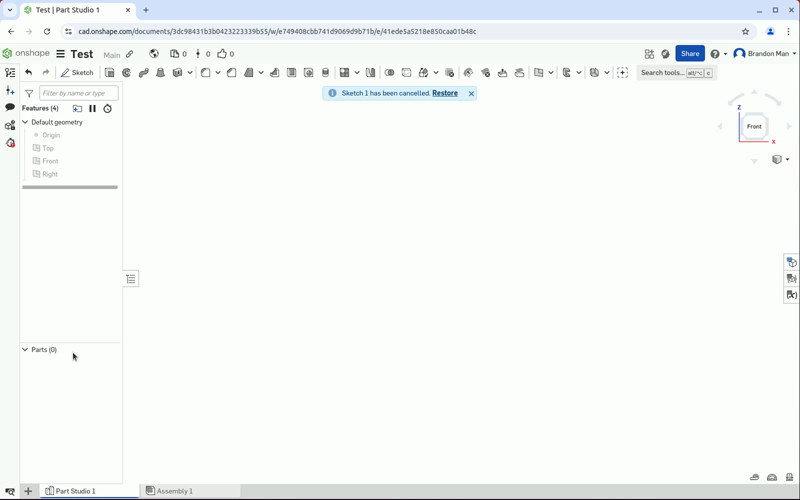
key(shift+s)
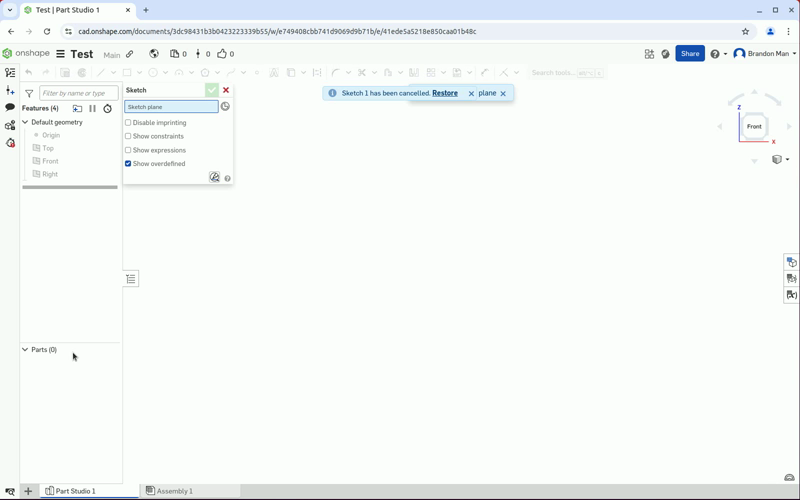
mouse_move(73, 163)
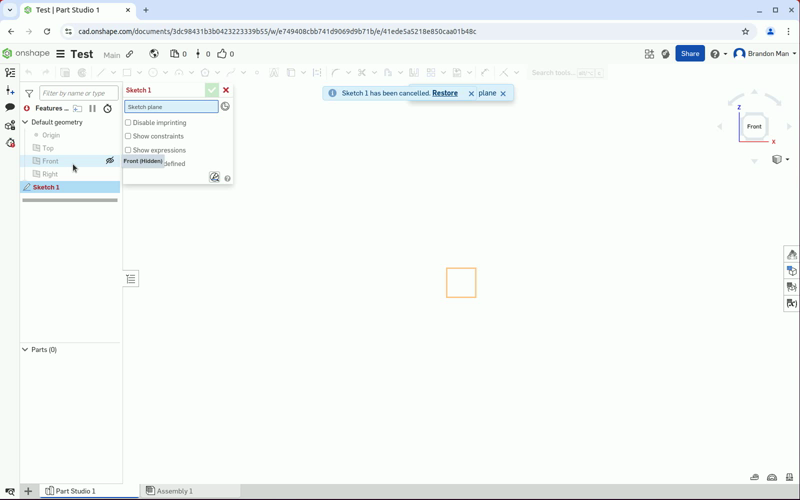
click(73, 163)
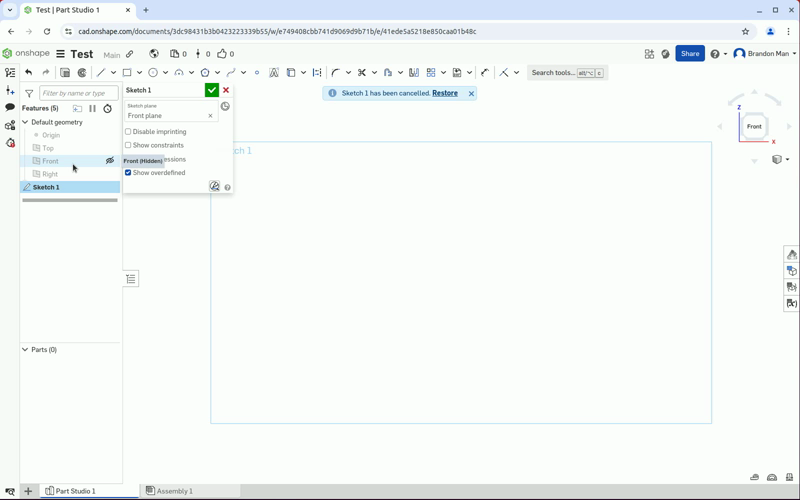
mouse_move(73, 352)
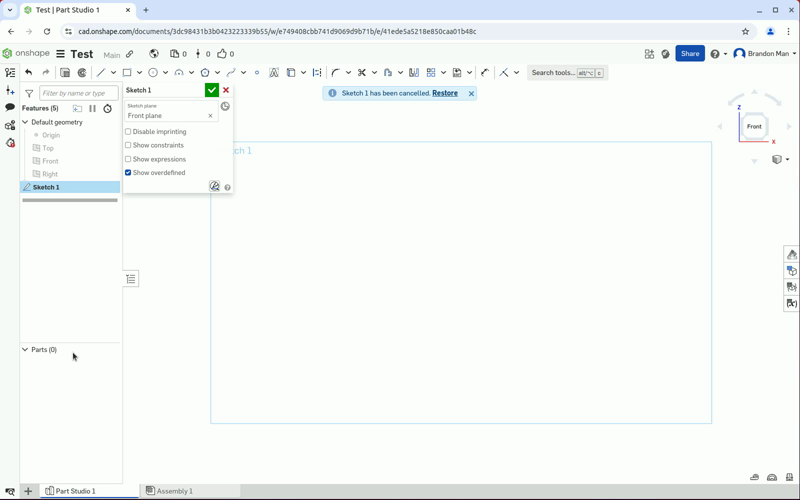
key(y)
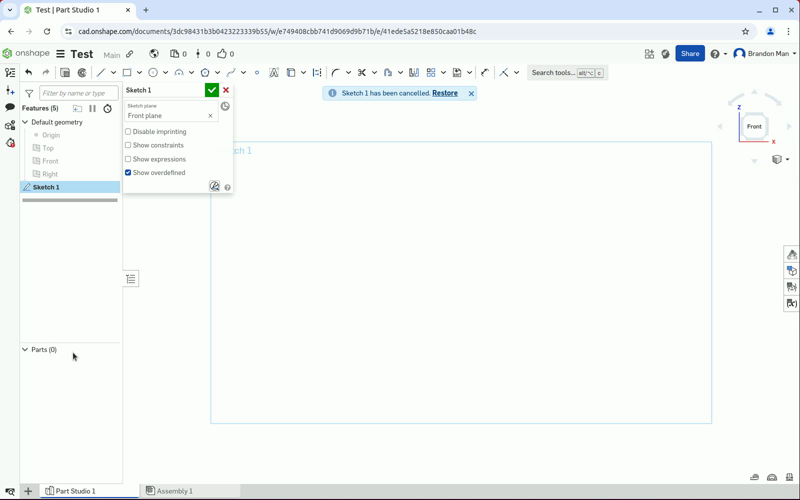
key(l)
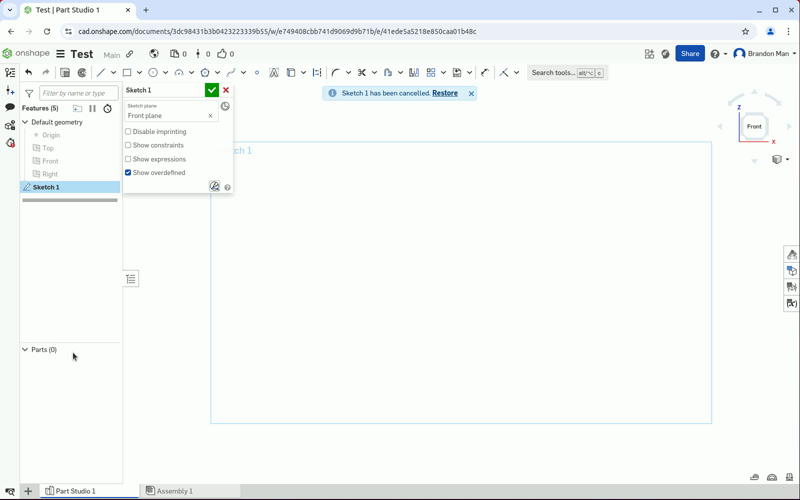
key_down(shift)
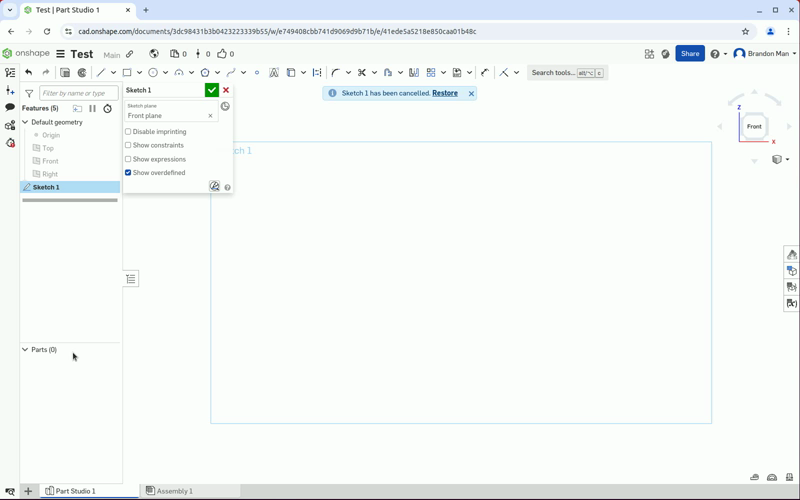
mouse_move(423, 395)
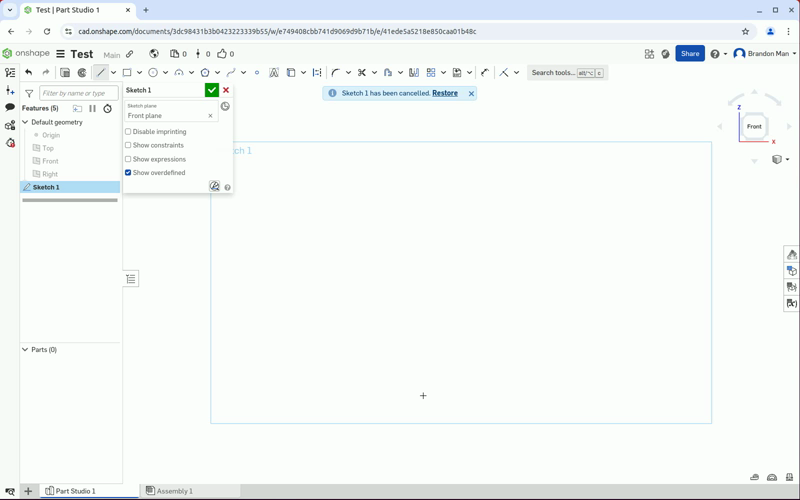
click(423, 395)
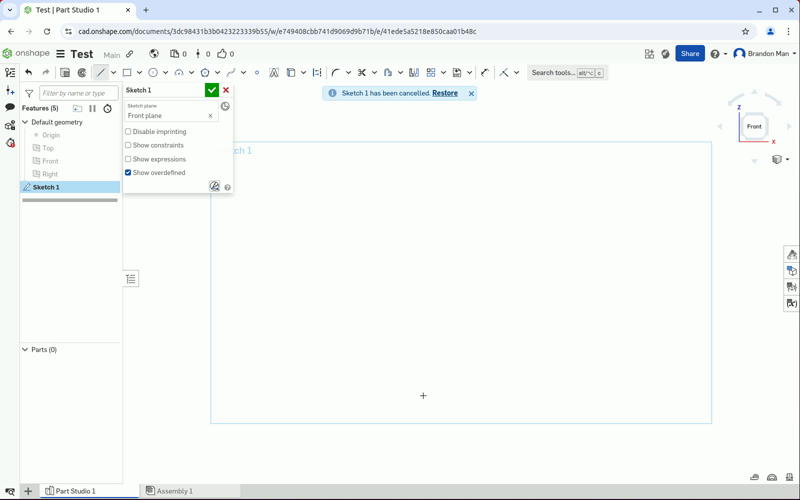
key_up(shift)
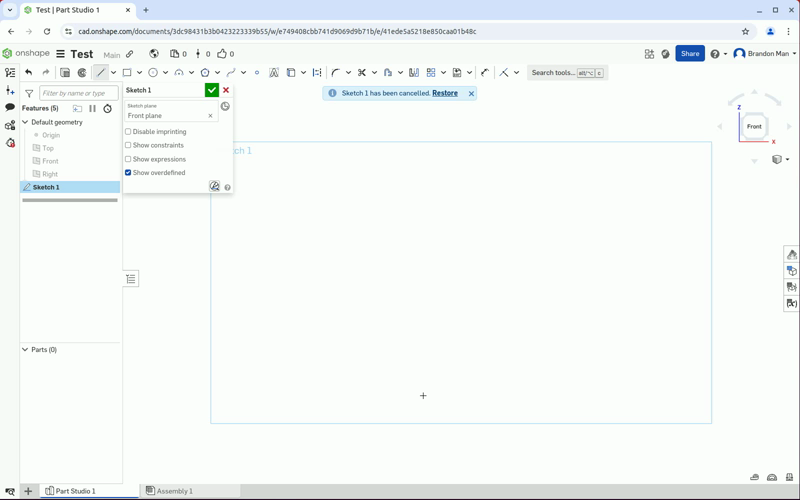
key_down(shift)
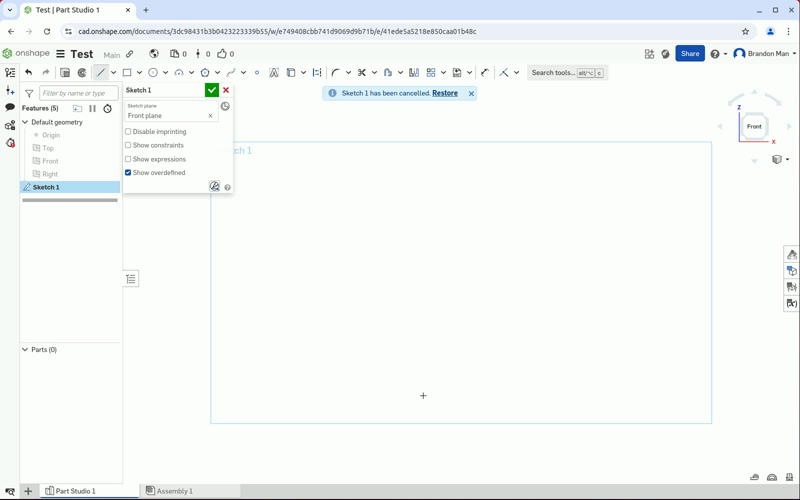
mouse_move(498, 395)
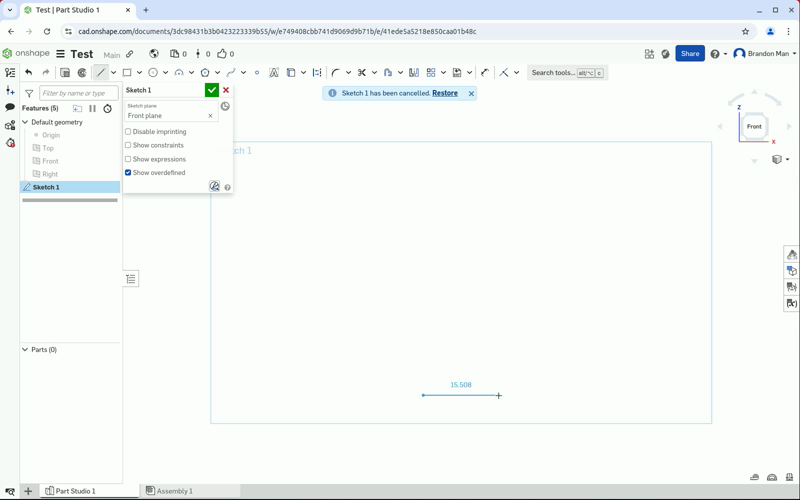
click(498, 395)
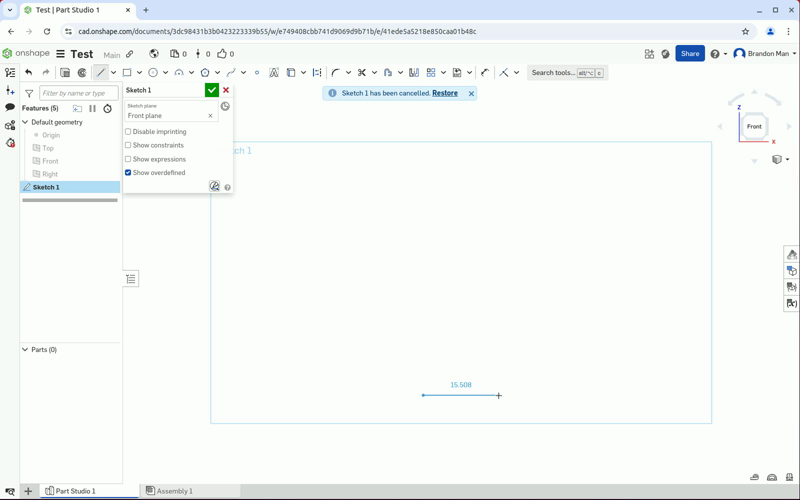
key_up(shift)
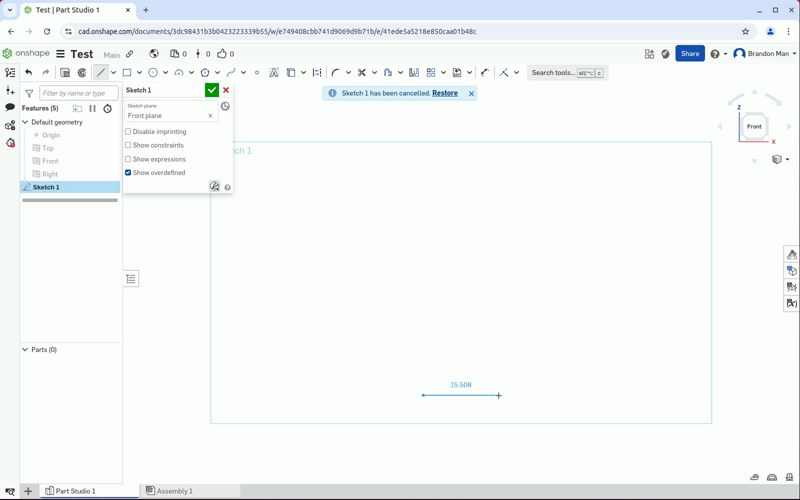
key_down(shift)
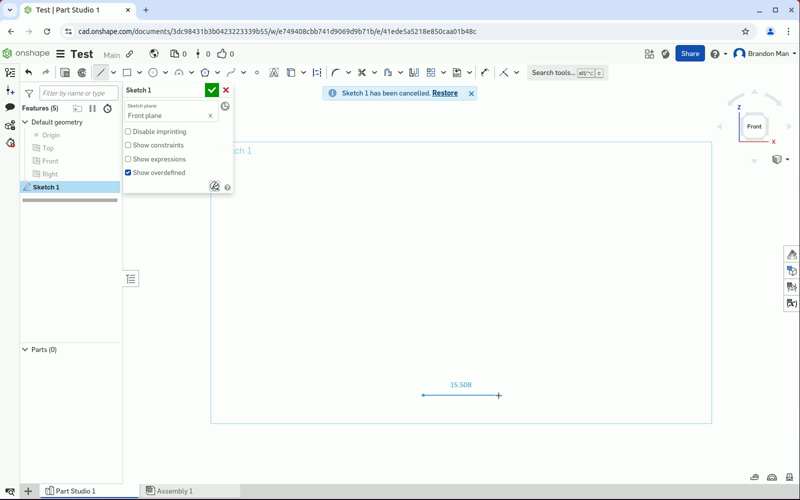
mouse_move(498, 320)
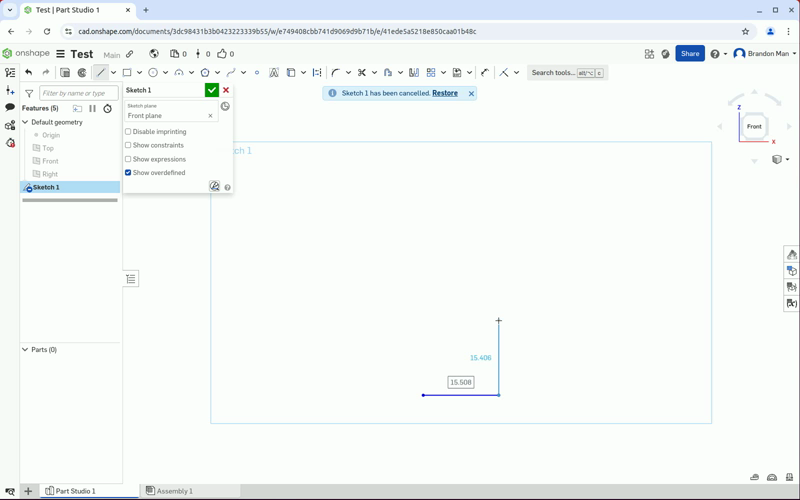
click(498, 320)
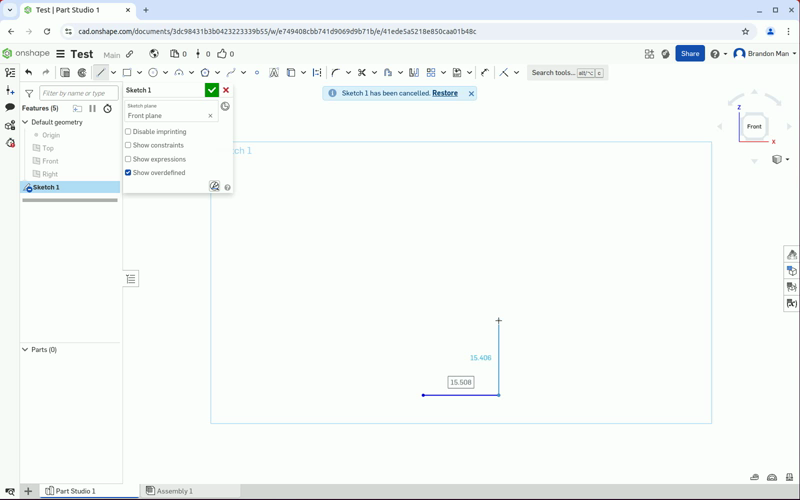
key_up(shift)
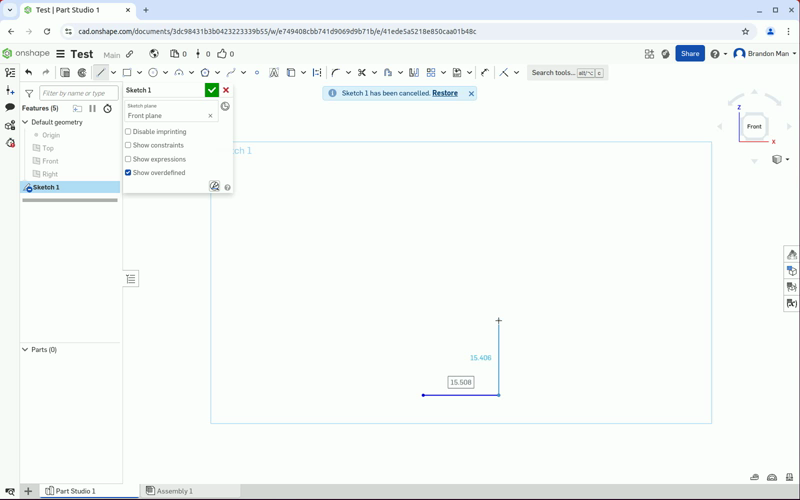
key_down(shift)
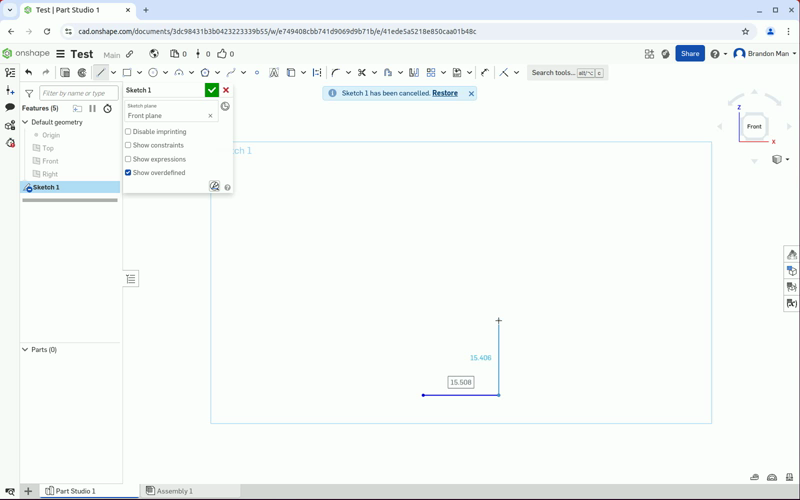
mouse_move(423, 320)
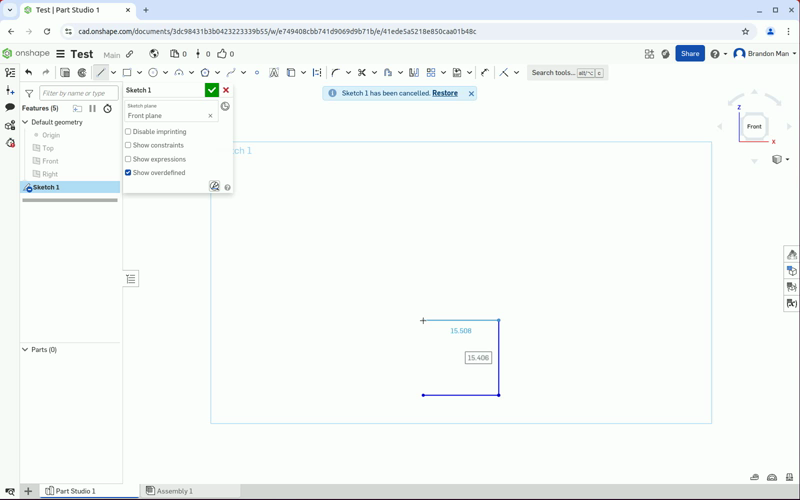
click(423, 320)
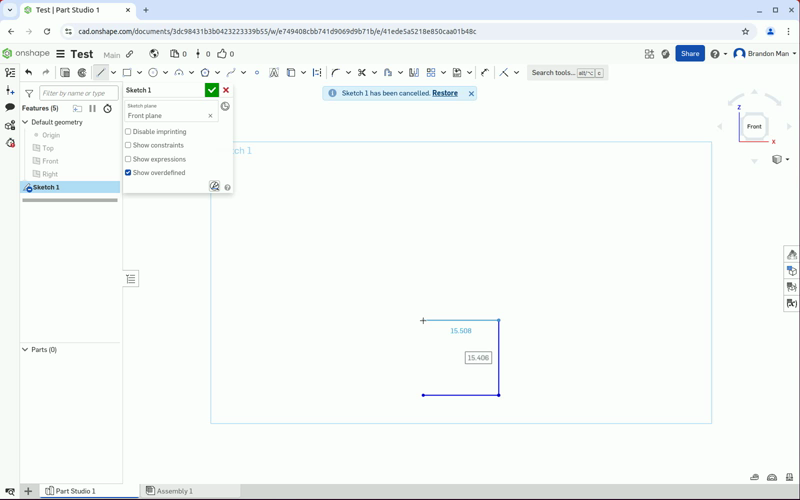
key_up(shift)
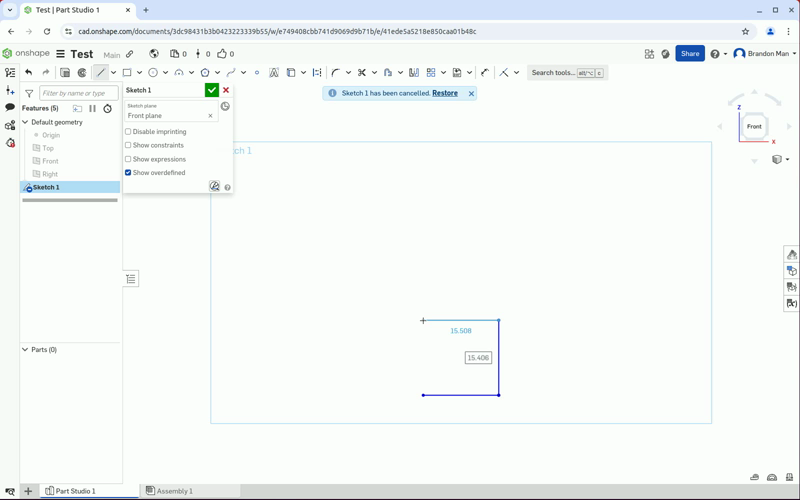
key_down(shift)
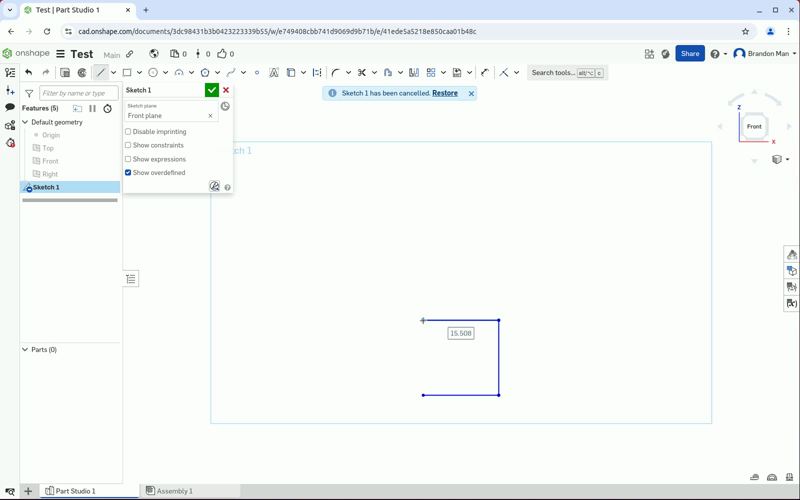
mouse_move(423, 395)
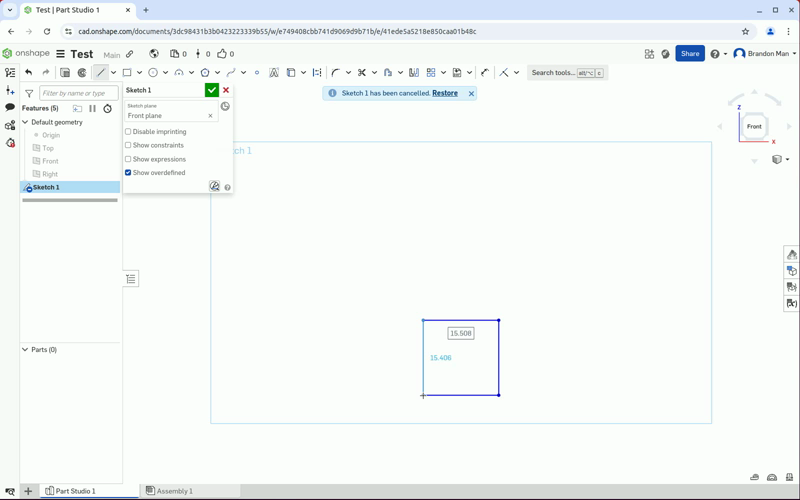
key_up(shift)
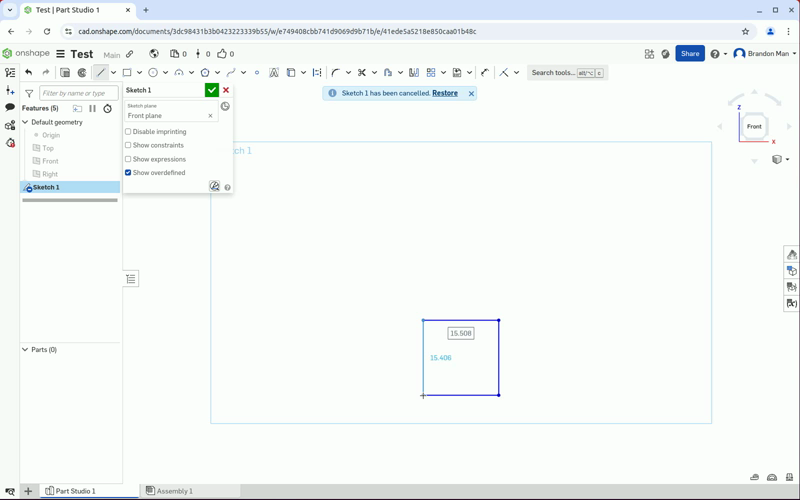
click(423, 395)
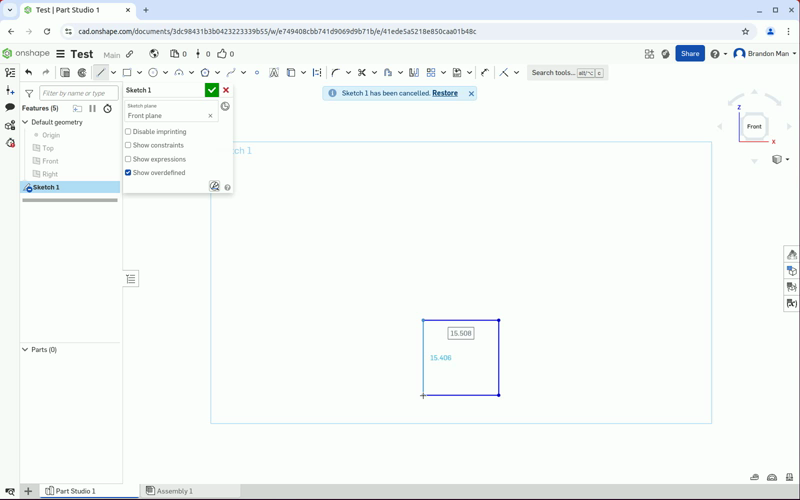
key(esc)
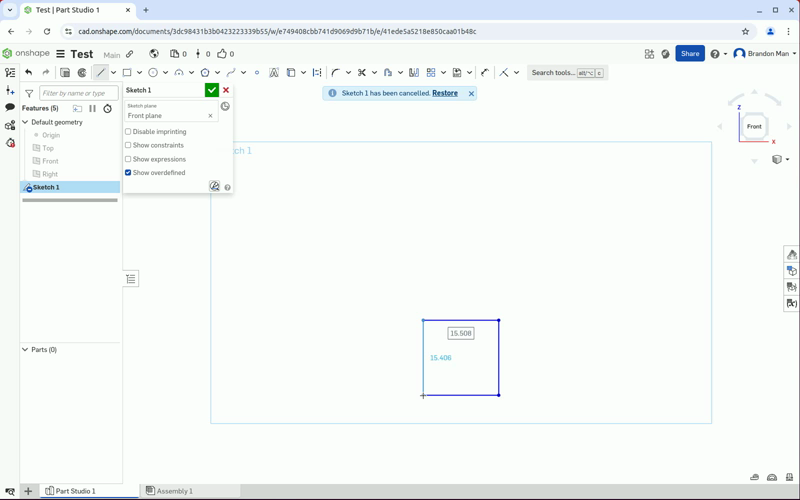
mouse_move(451, 375)
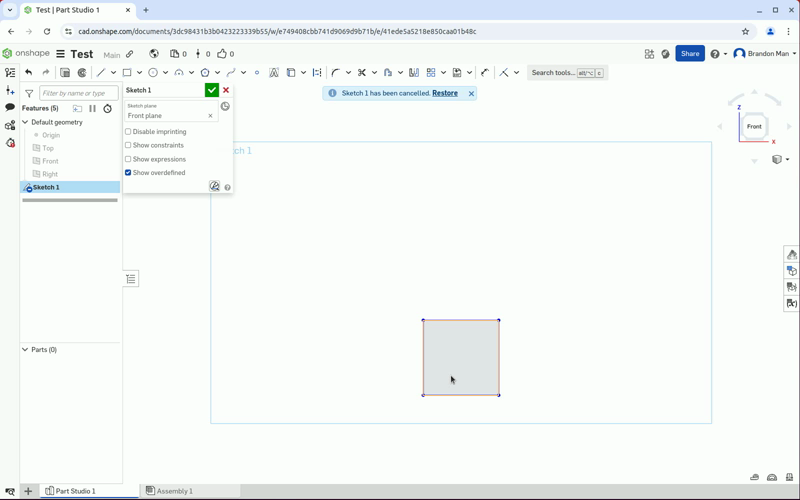
click(451, 375)
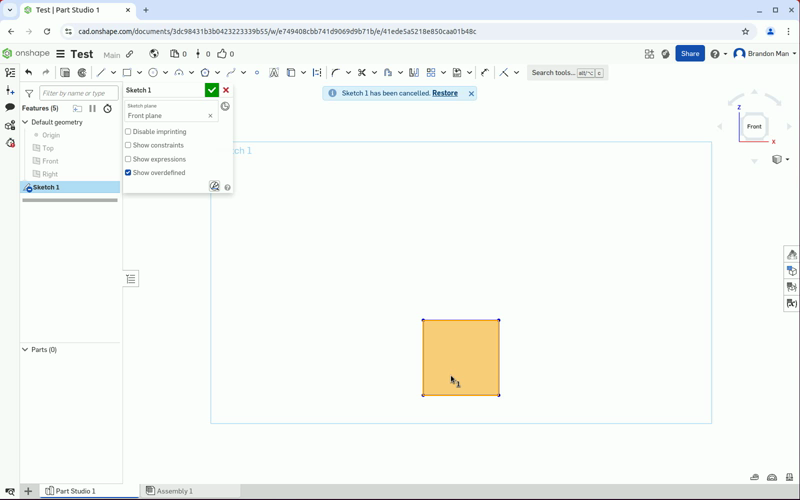
mouse_move(73, 352)
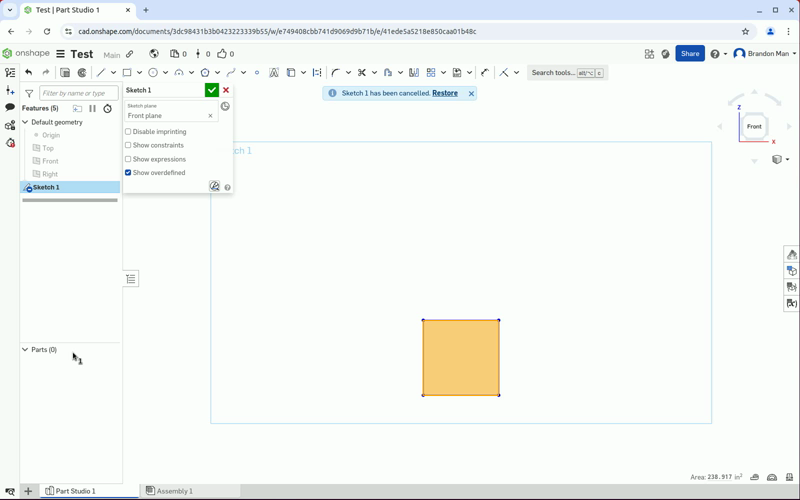
key(shift+y)
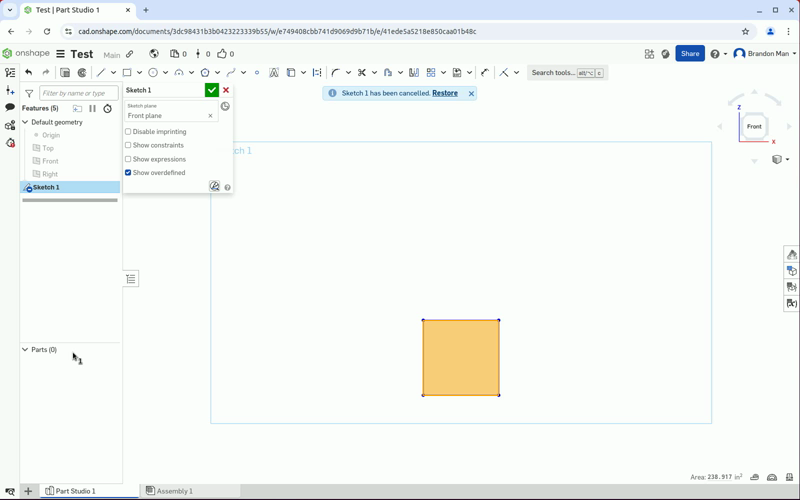
key(shift+e)
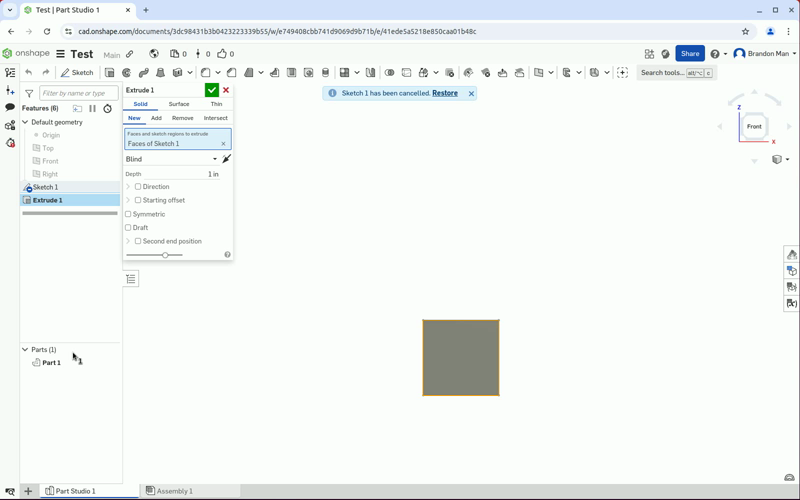
mouse_move(143, 106)
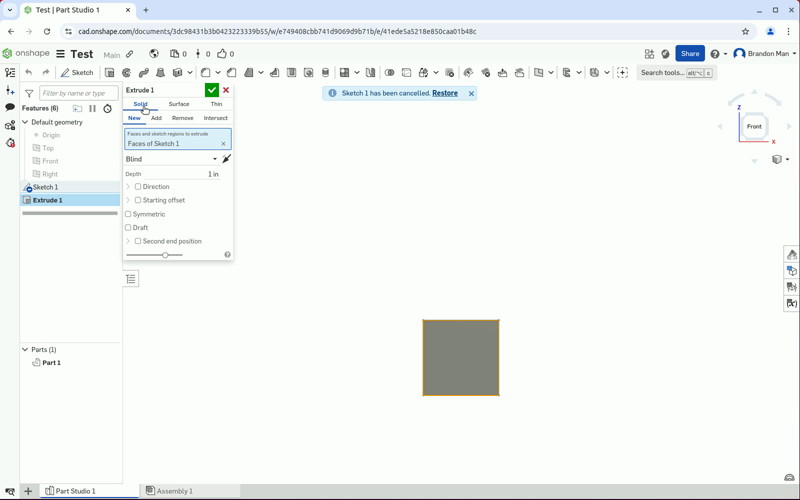
click(143, 106)
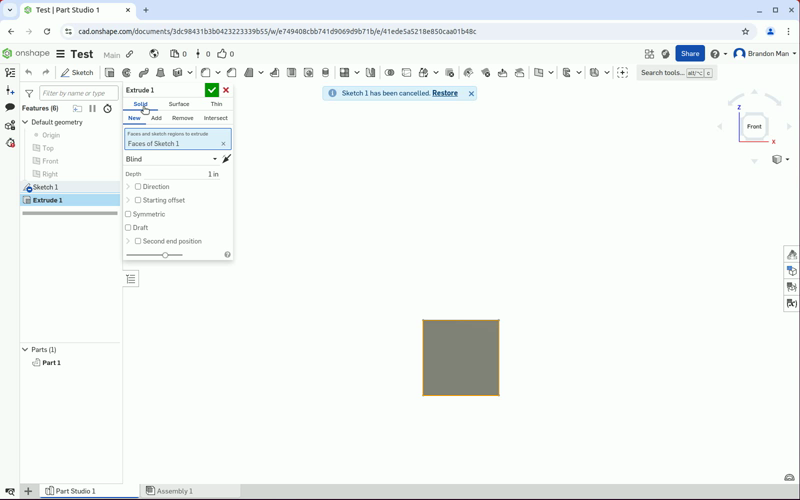
mouse_move(137, 120)
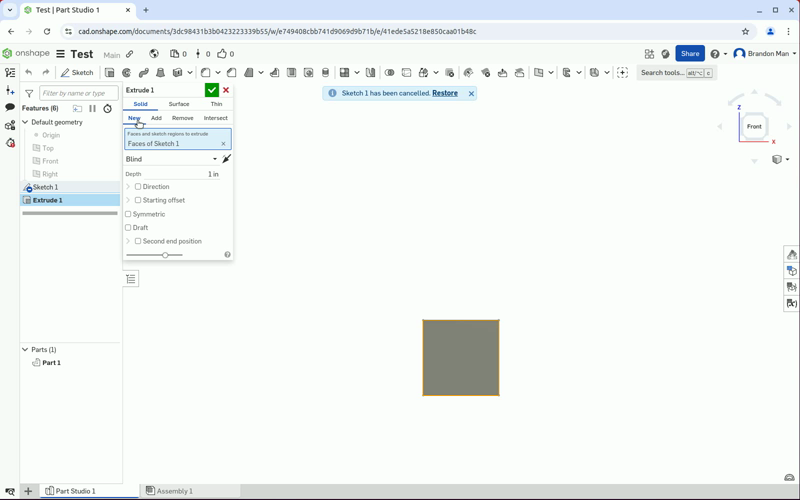
click(137, 120)
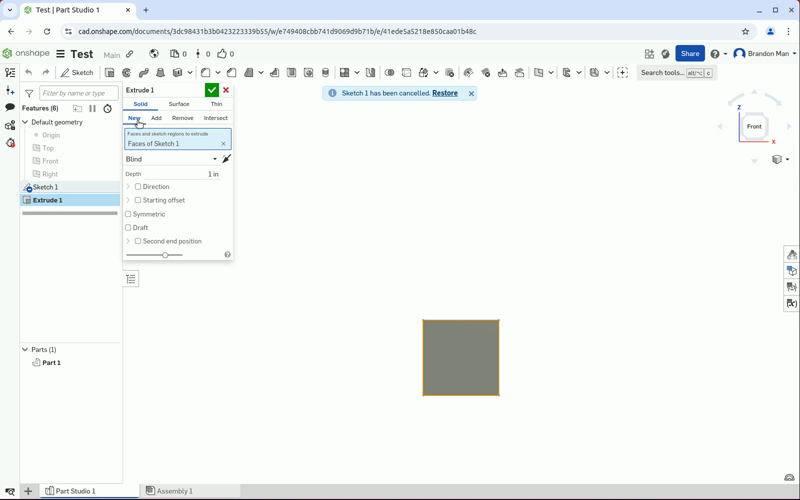
key(tab, 4)
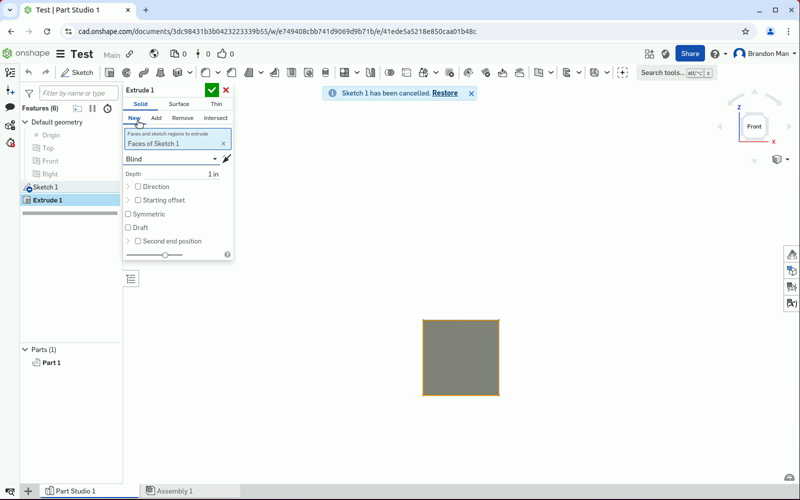
text(1.926)
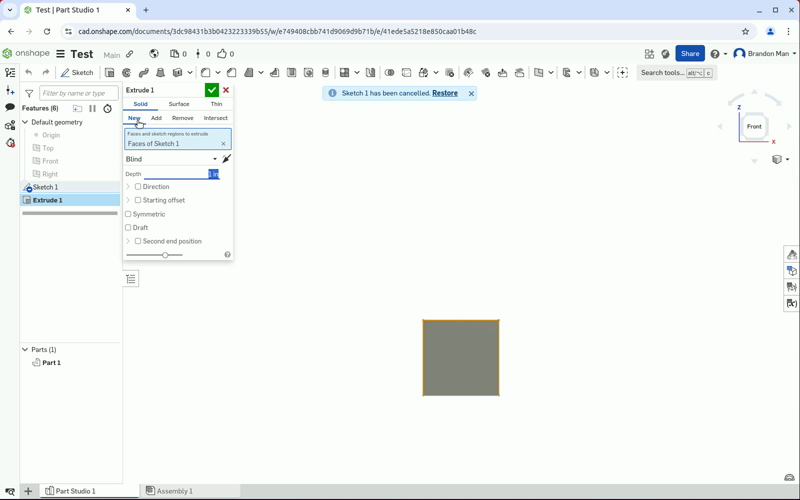
key(enter)
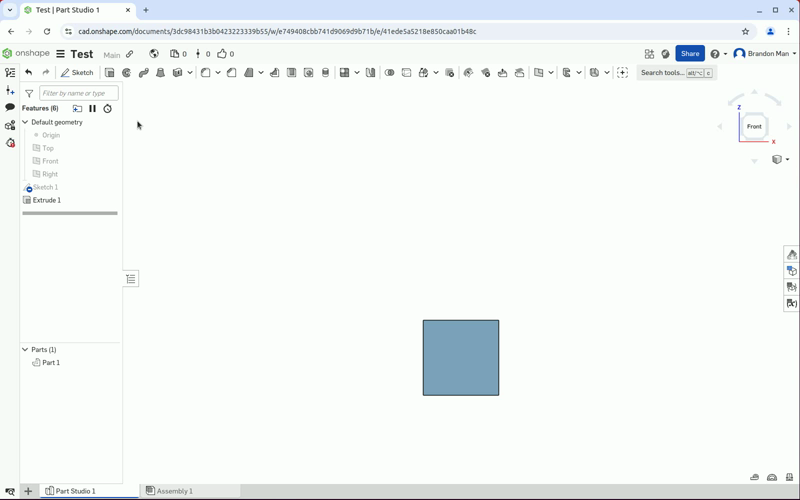
key(shift+h)
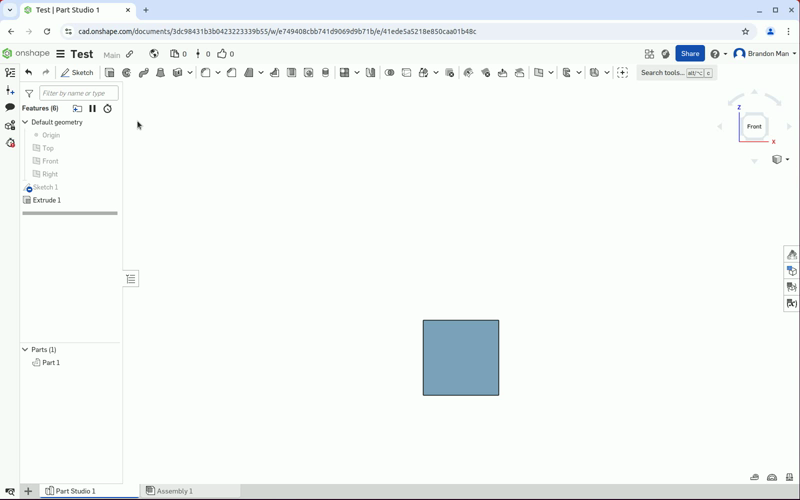
key(shift+h)
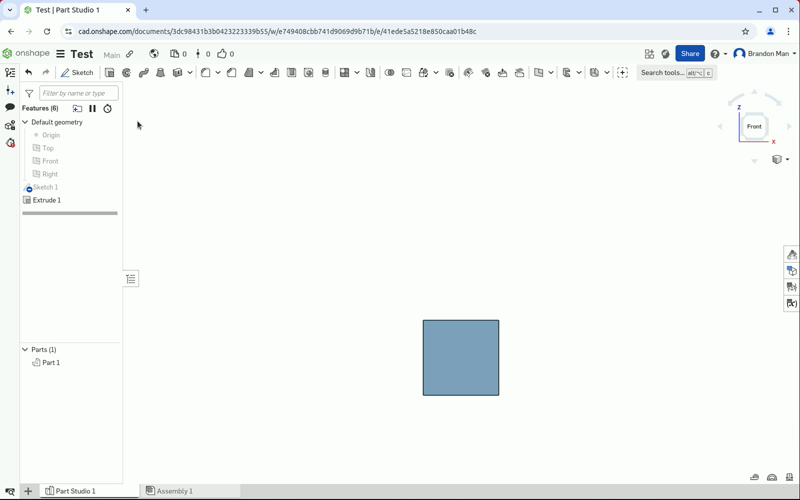
mouse_move(73, 189)
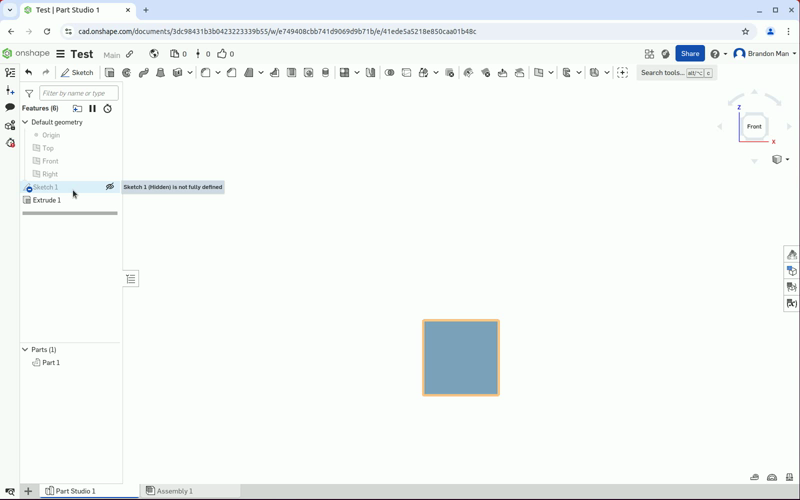
click(73, 189)
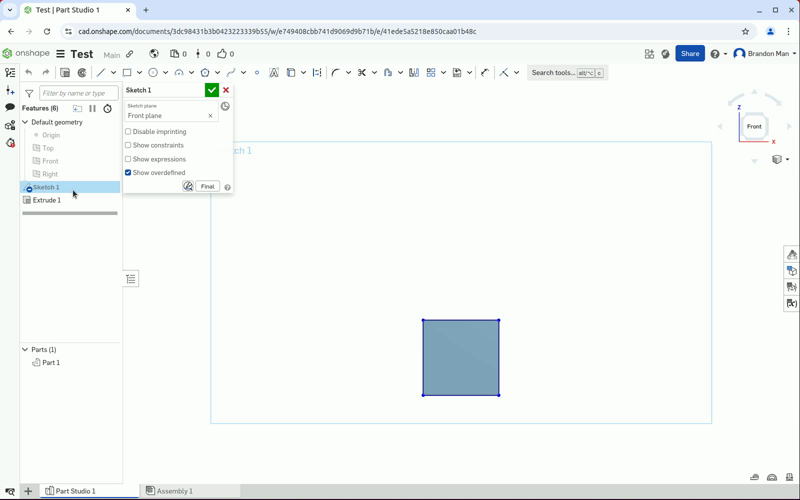
mouse_move(229, 92)
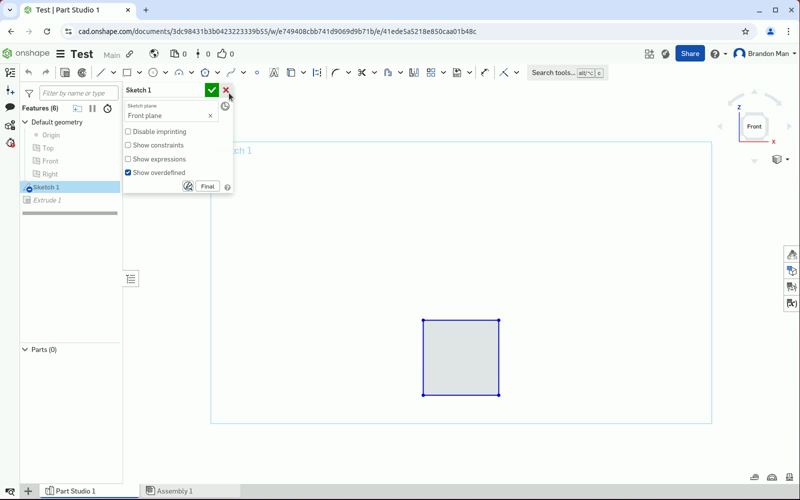
click(229, 92)
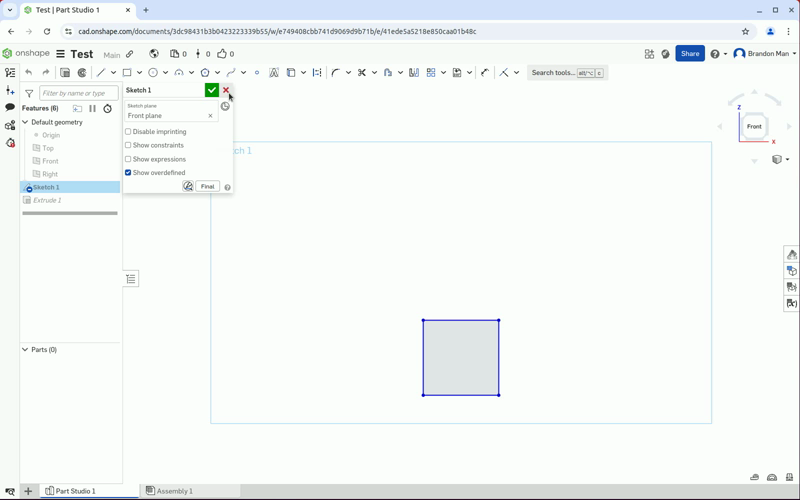
key(shift+s)
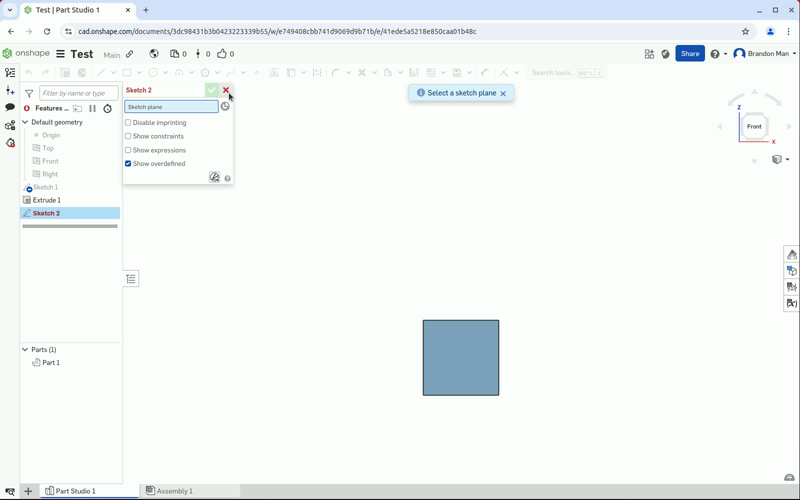
mouse_move(73, 163)
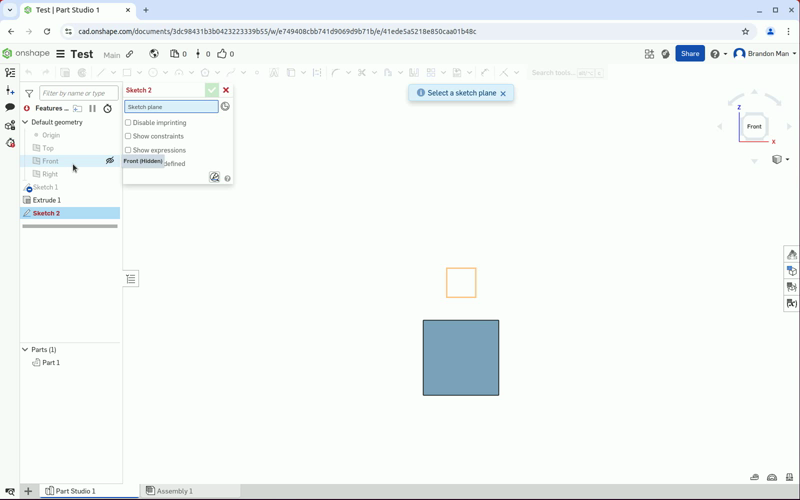
click(73, 163)
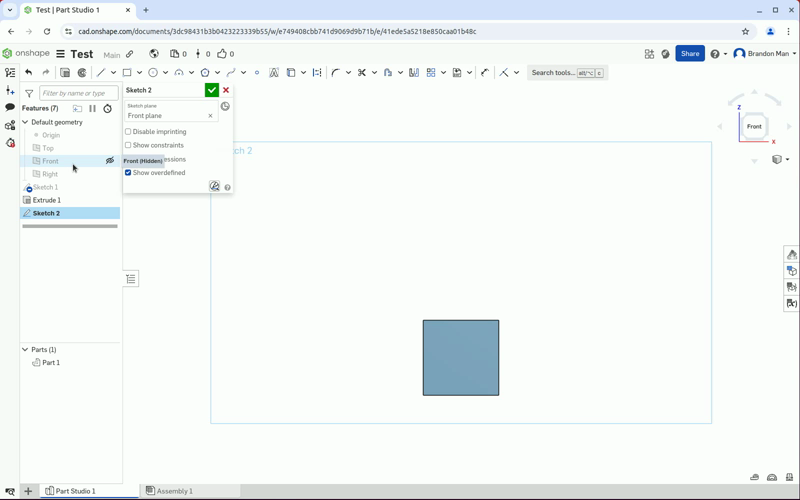
mouse_move(73, 352)
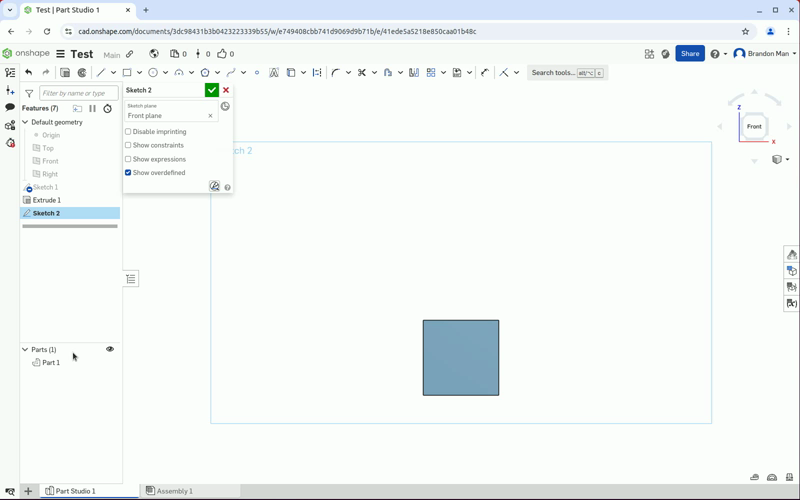
key(y)
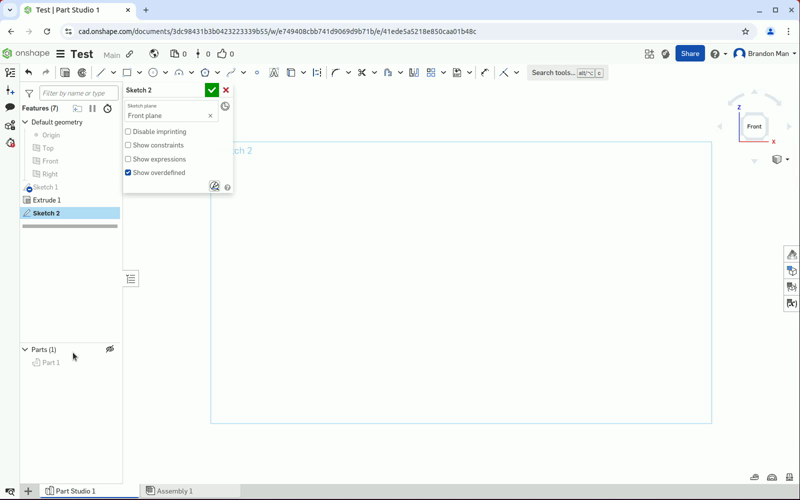
key(l)
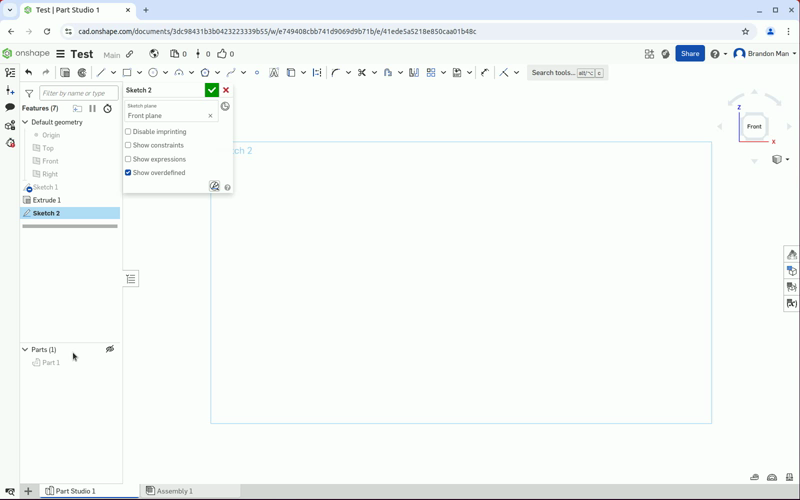
key_down(shift)
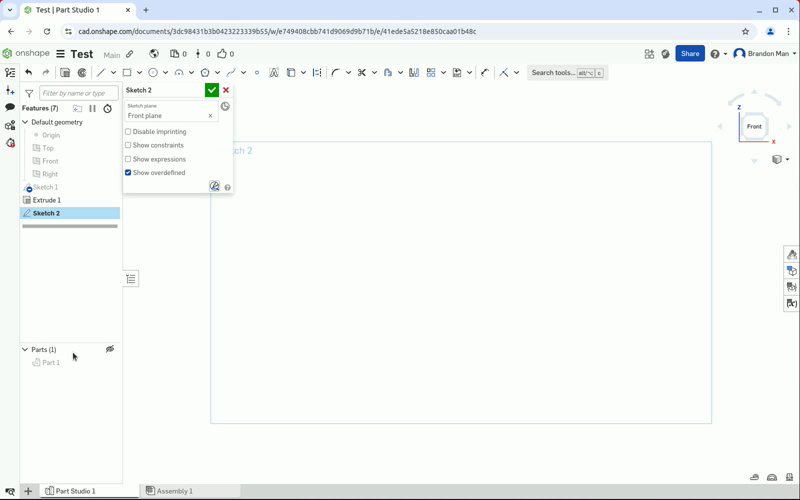
mouse_move(423, 320)
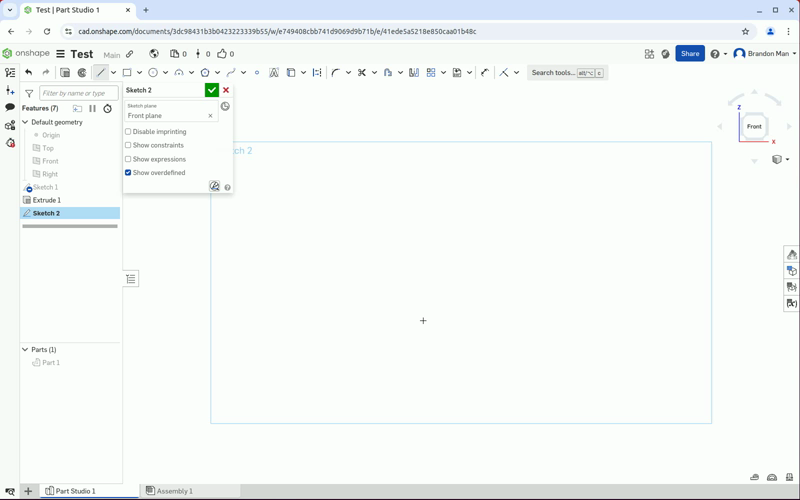
click(423, 320)
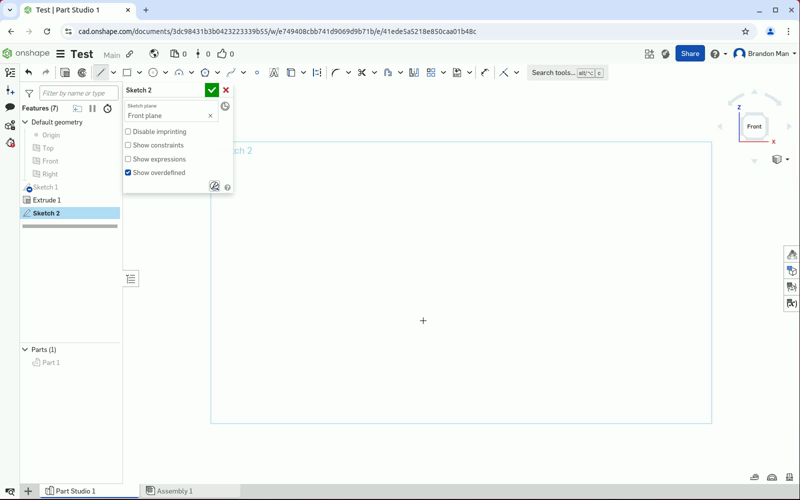
key_up(shift)
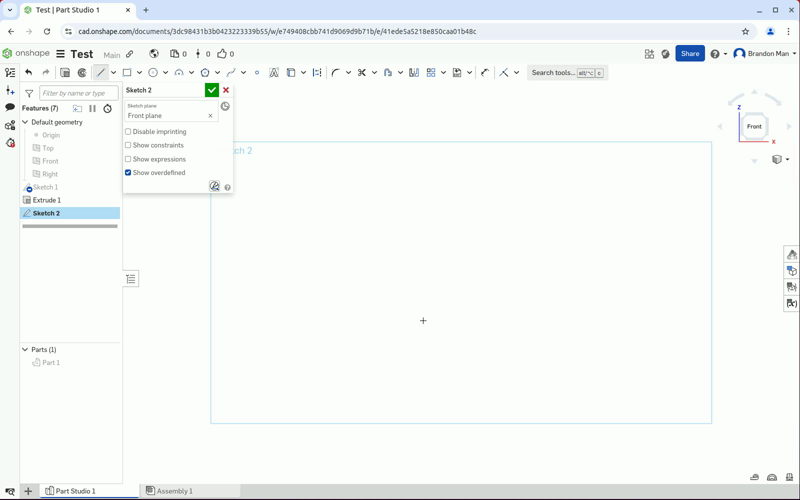
key_down(shift)
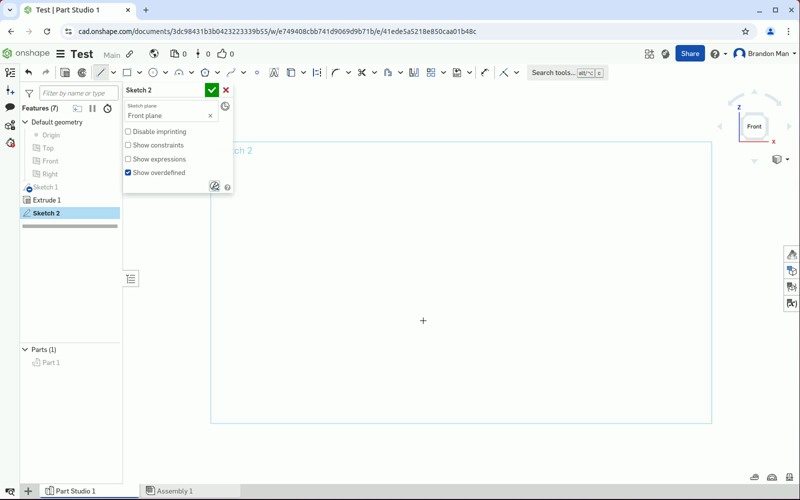
mouse_move(498, 320)
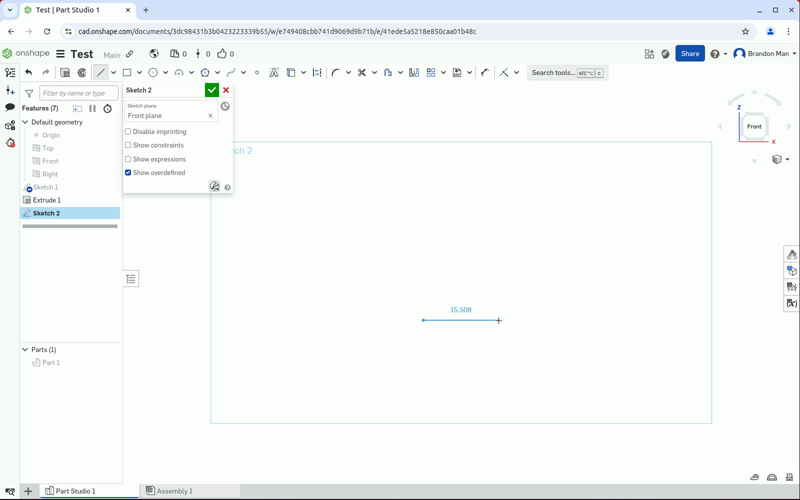
click(498, 320)
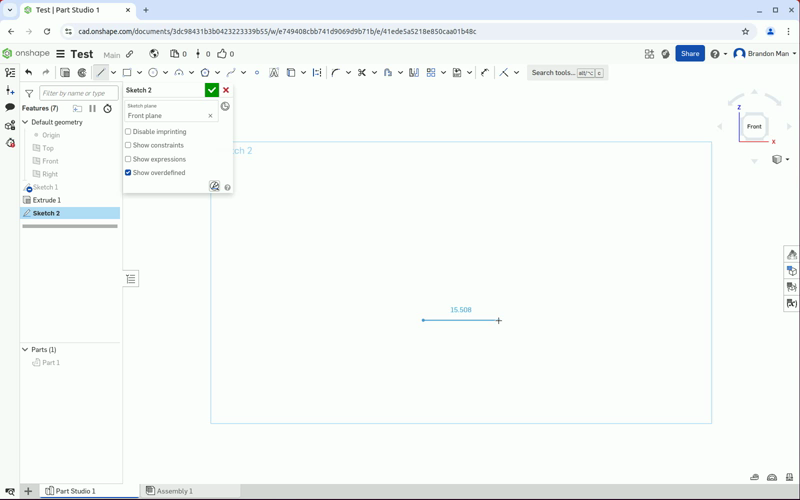
key_up(shift)
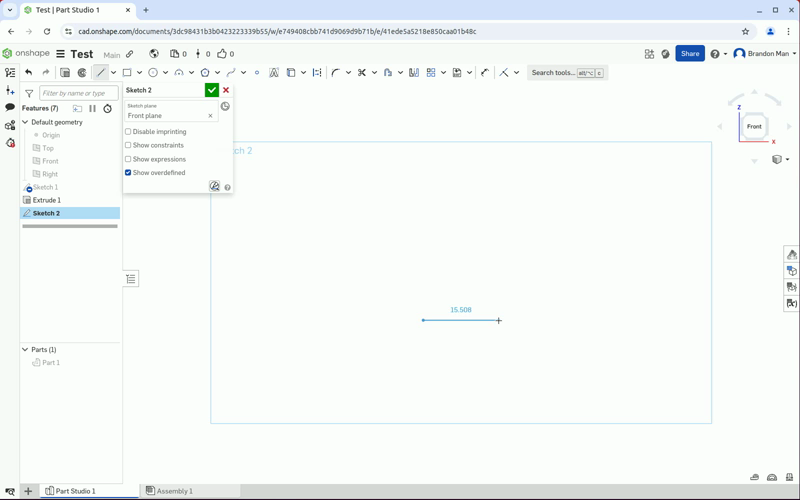
key_down(shift)
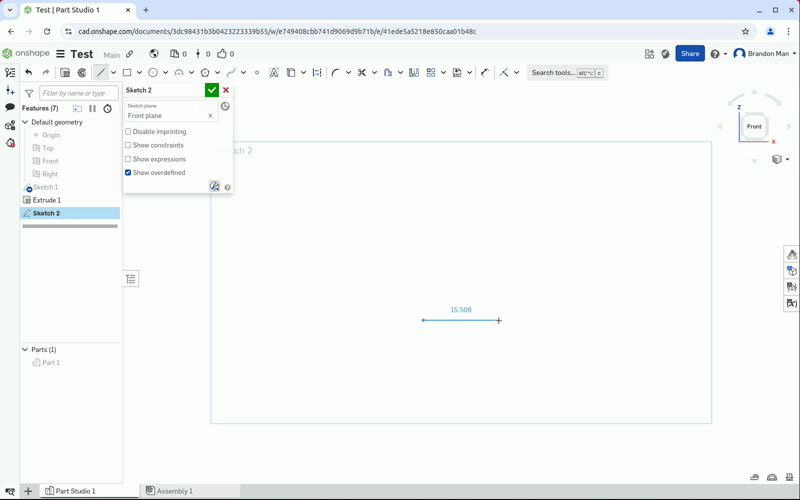
mouse_move(498, 245)
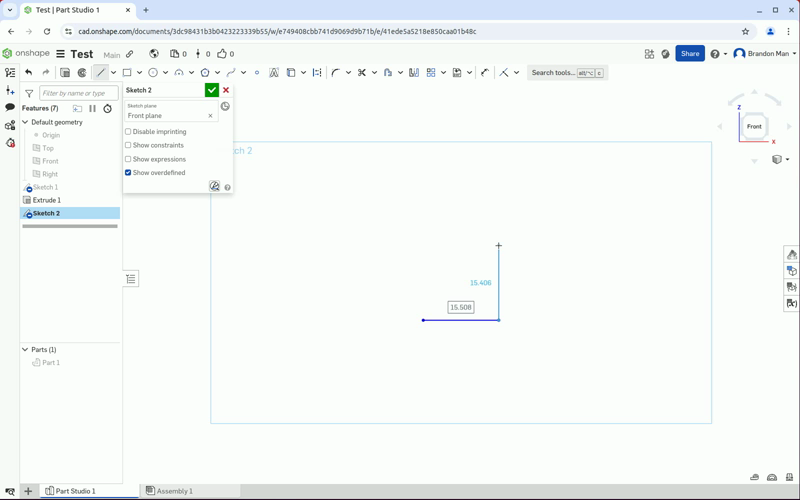
click(498, 245)
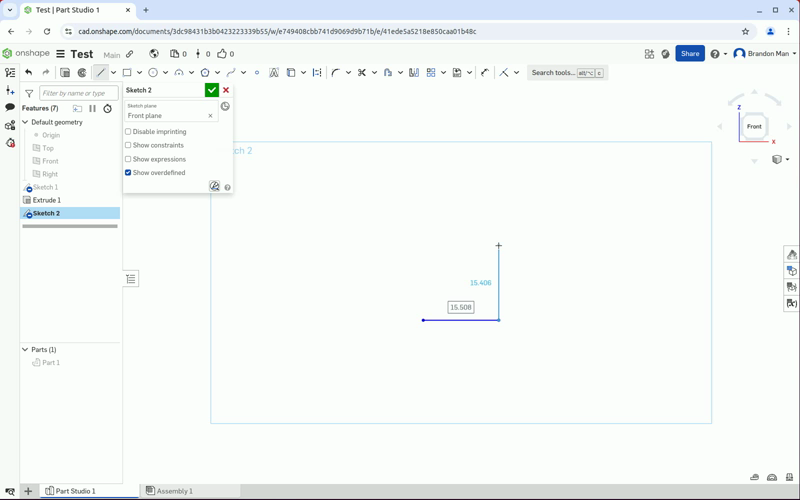
key_up(shift)
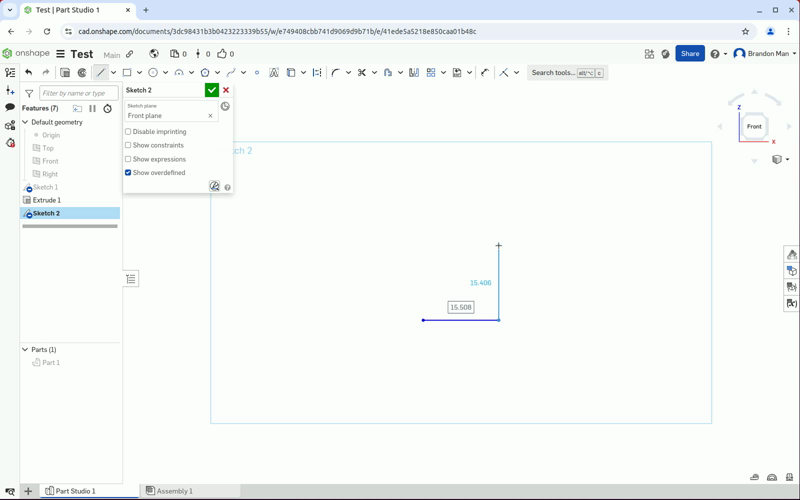
key_down(shift)
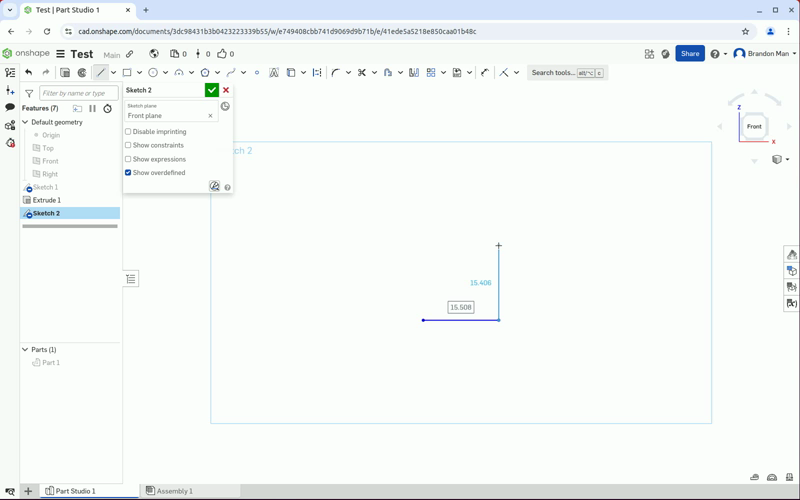
mouse_move(528, 245)
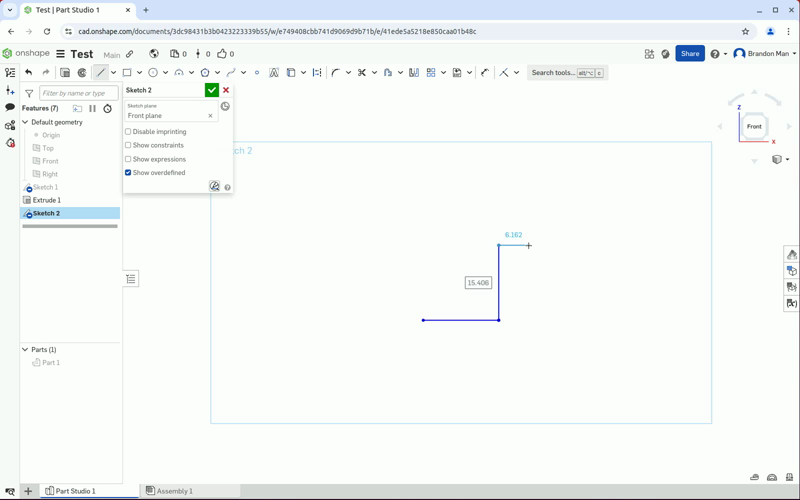
mouse_move(455, 245)
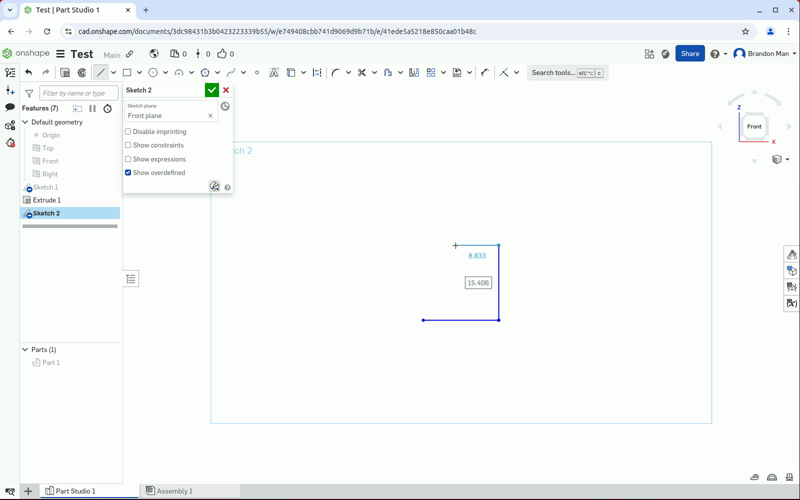
click(455, 245)
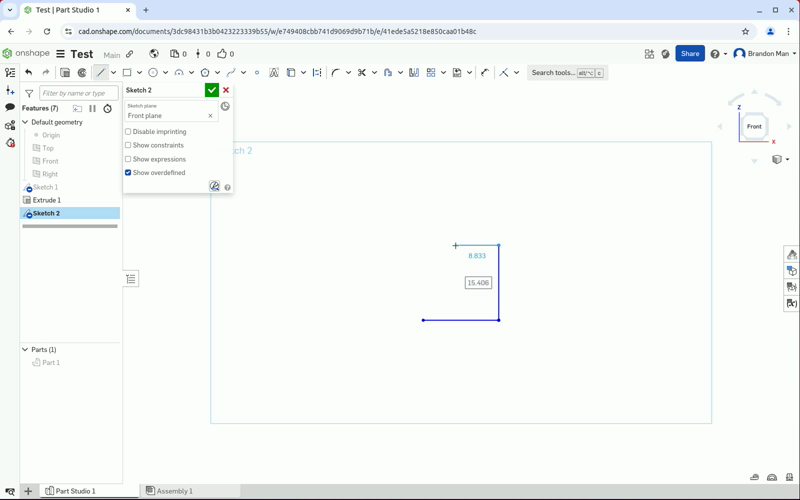
key_up(shift)
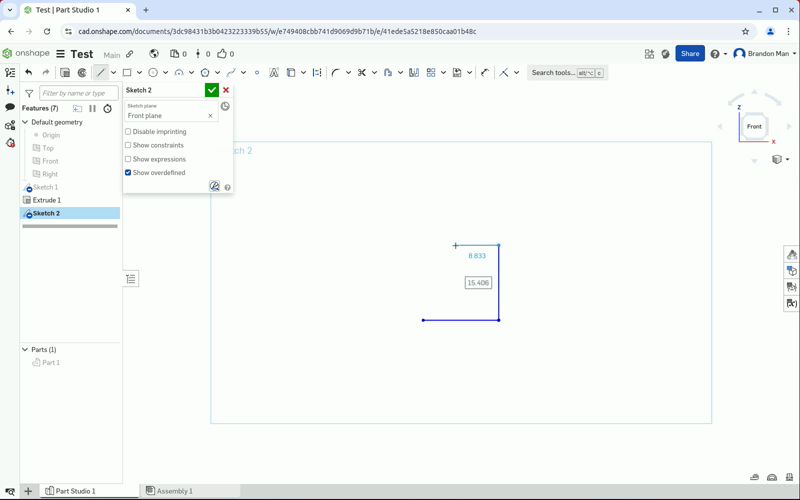
key_down(shift)
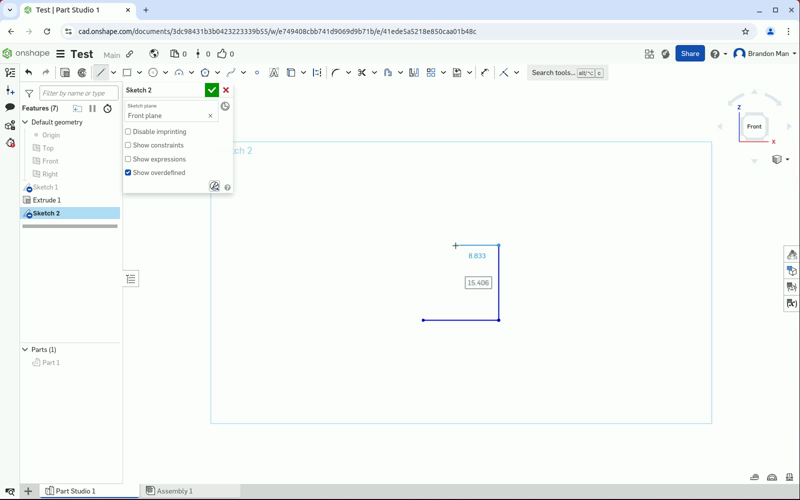
mouse_move(485, 245)
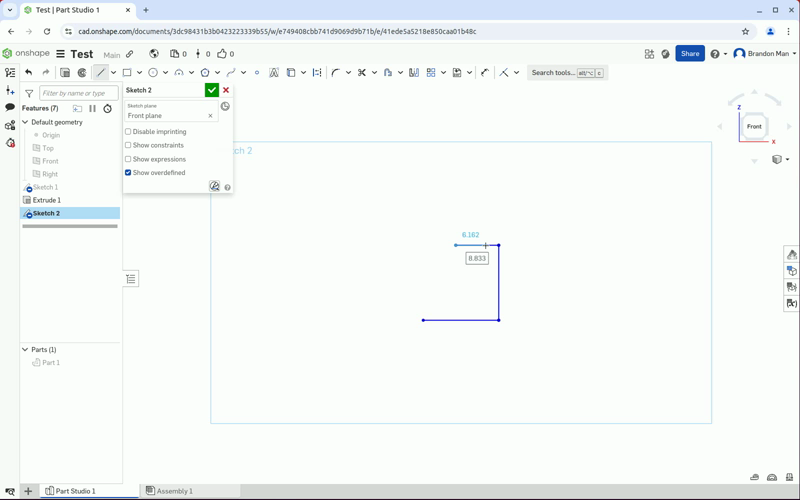
mouse_move(424, 245)
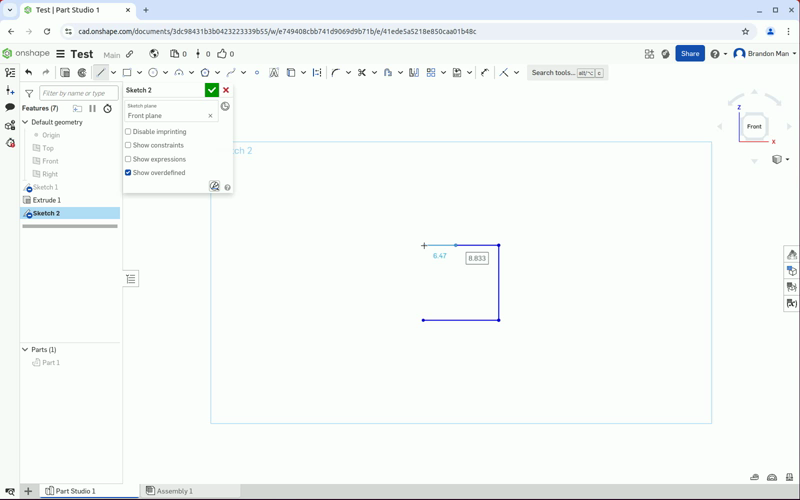
click(424, 245)
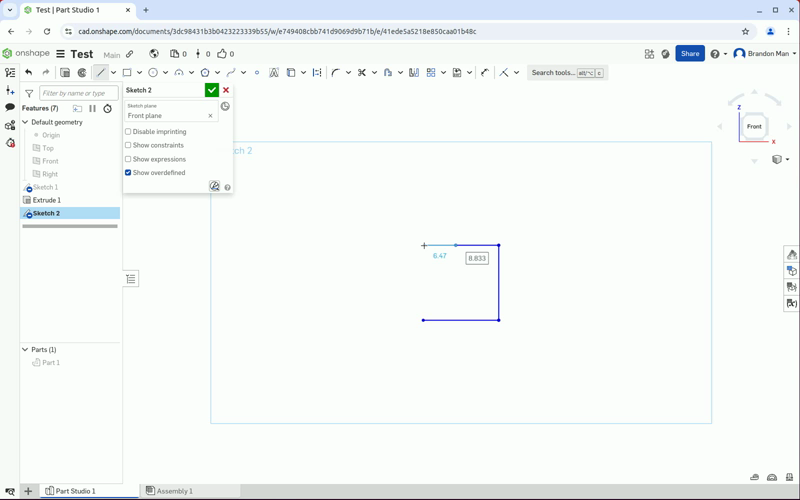
key_up(shift)
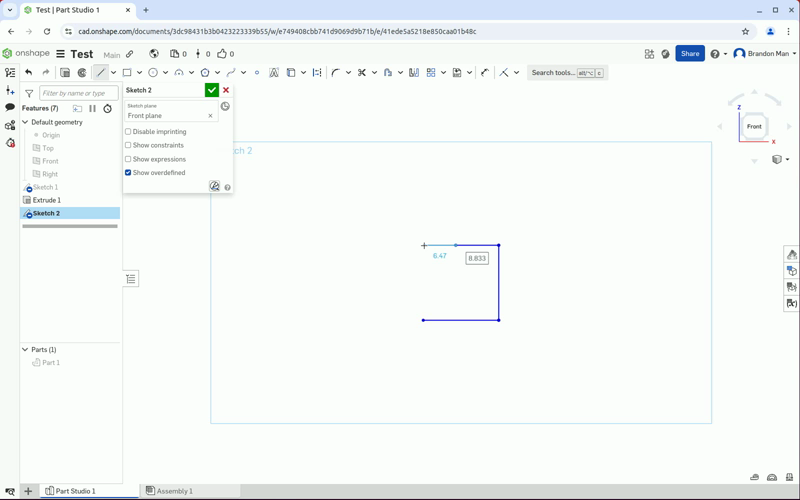
key_down(shift)
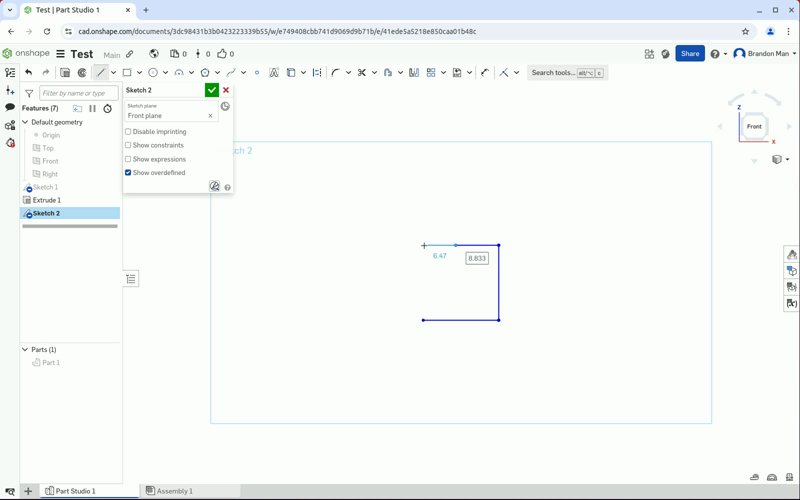
mouse_move(454, 245)
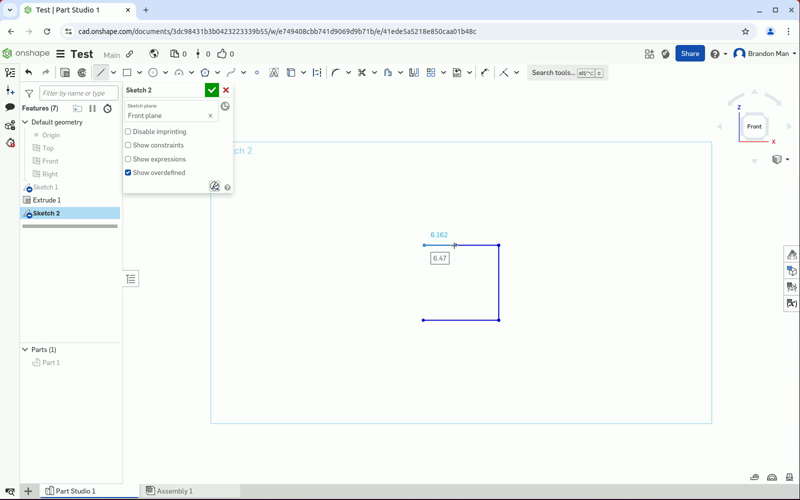
mouse_move(423, 245)
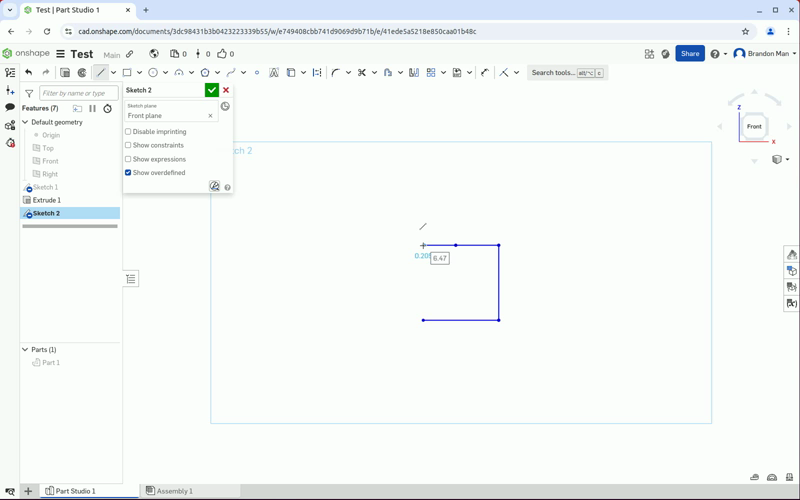
scroll(6)
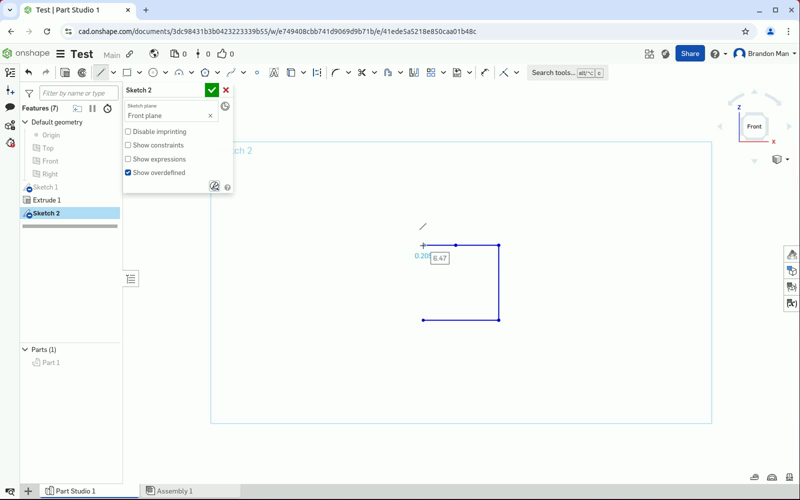
scroll(6)
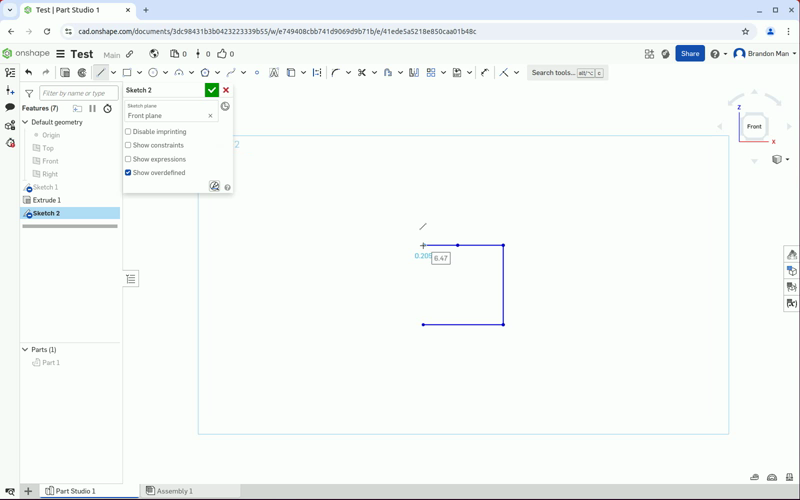
scroll(6)
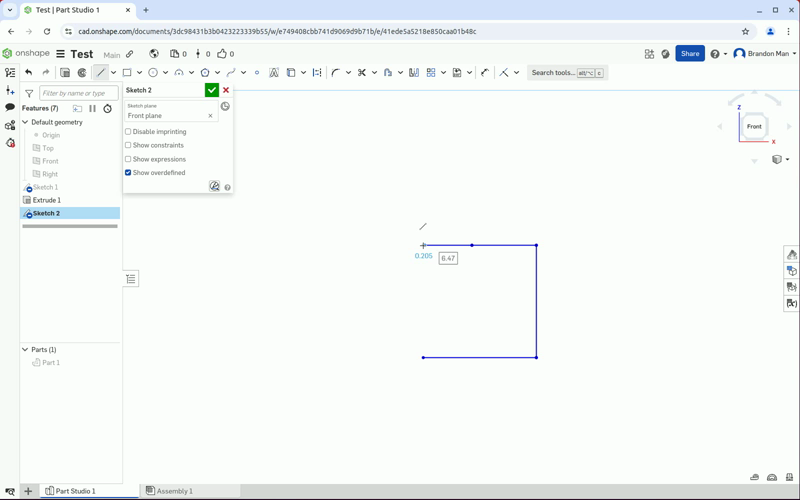
scroll(6)
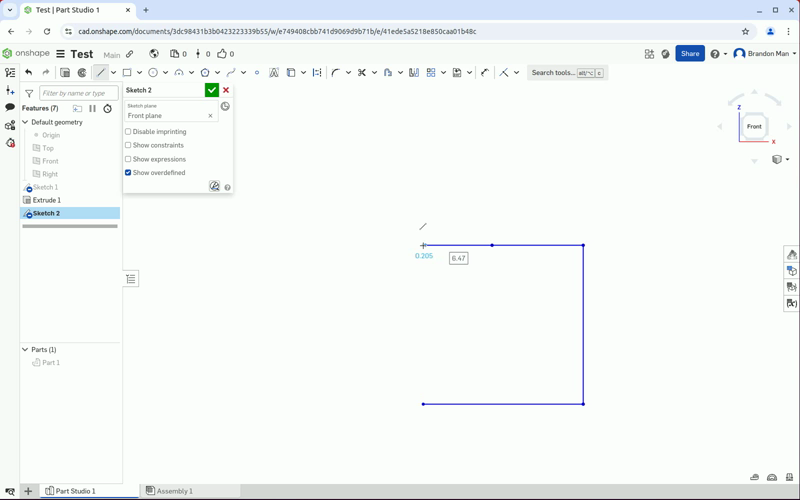
scroll(6)
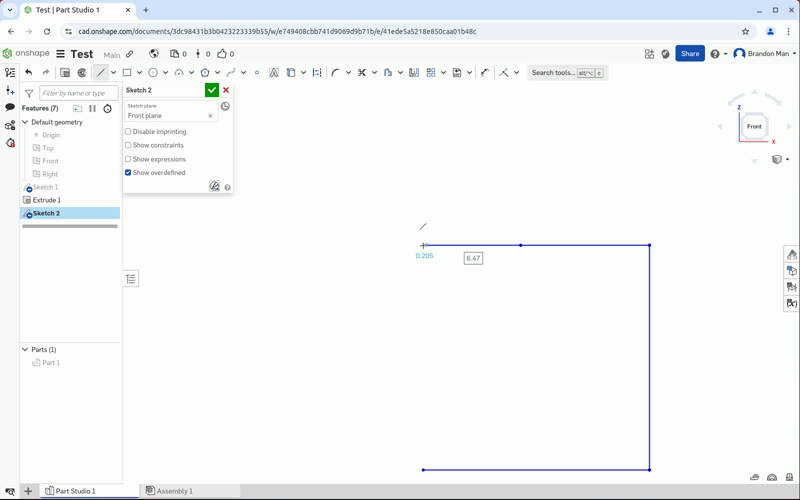
scroll(6)
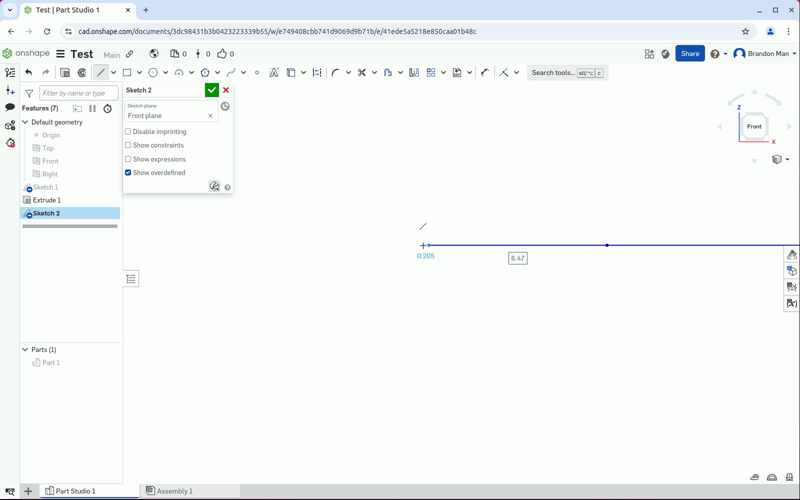
scroll(6)
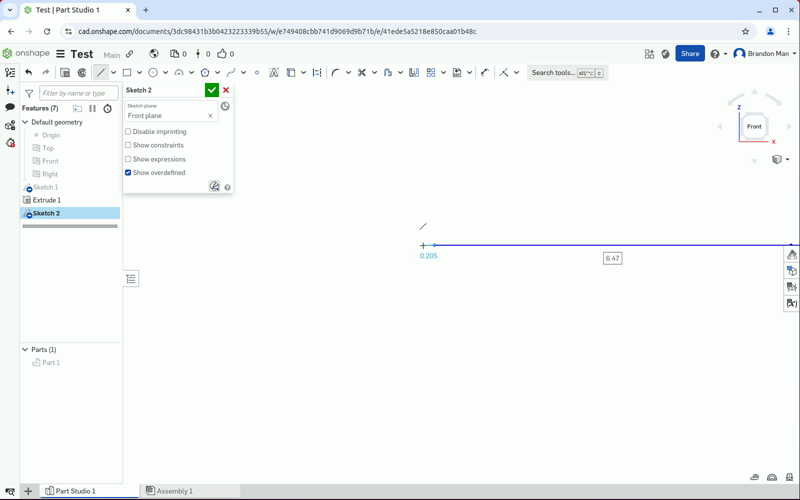
click(423, 245)
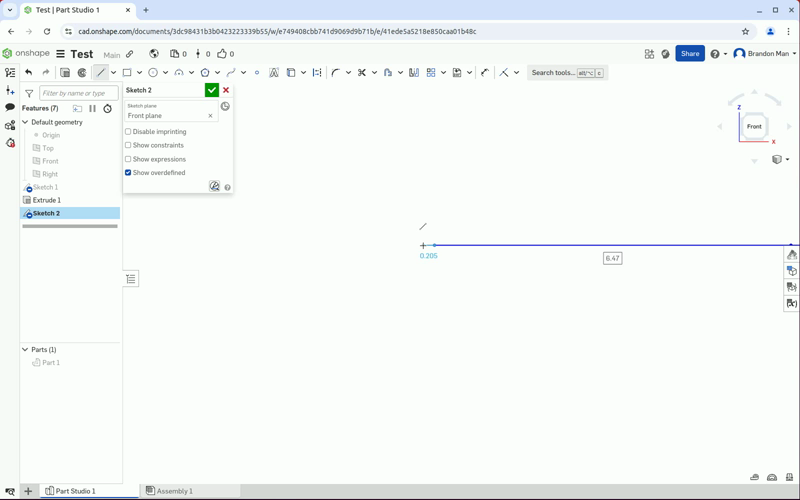
scroll(-6)
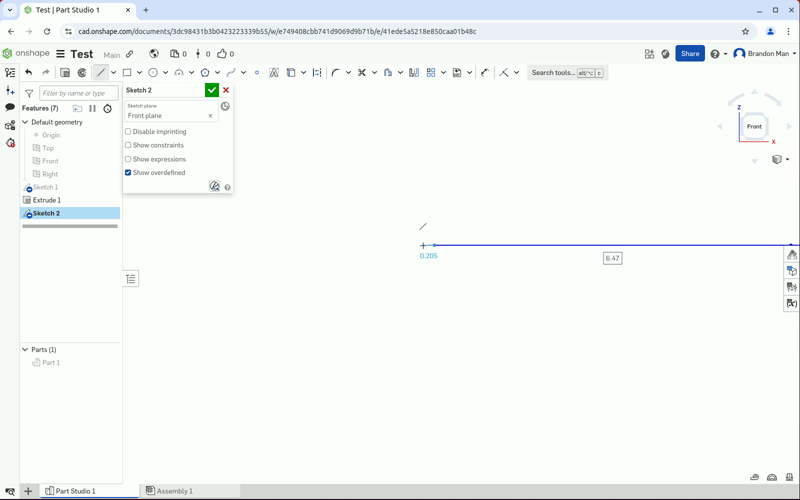
scroll(-6)
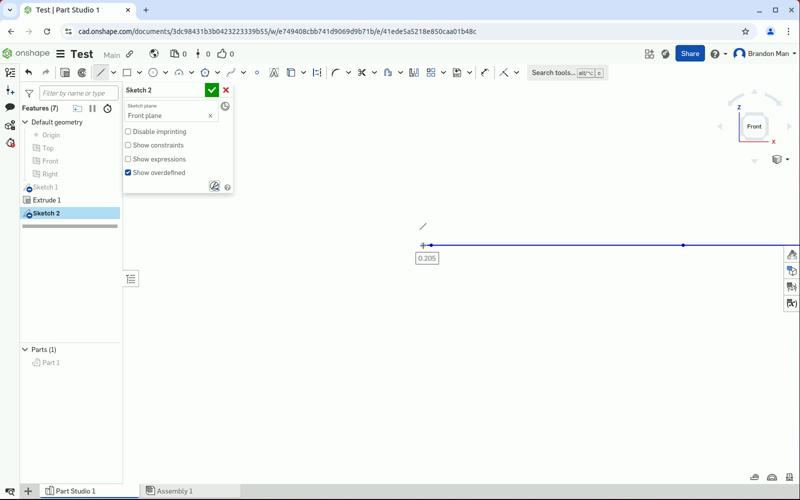
scroll(-6)
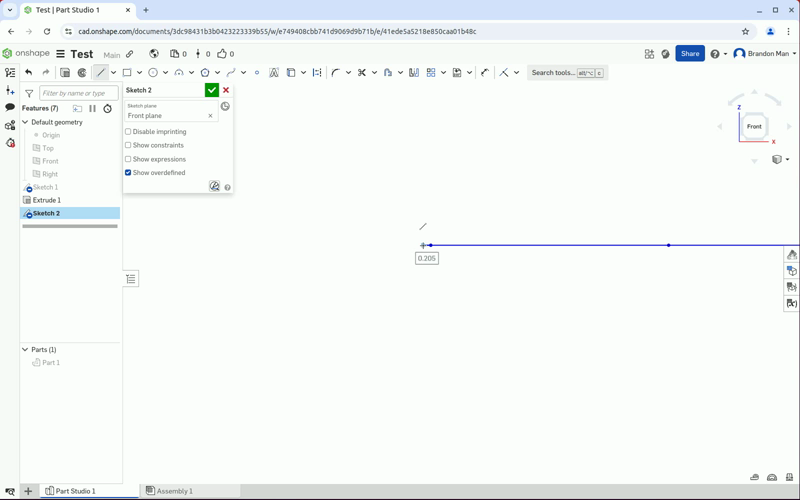
scroll(-6)
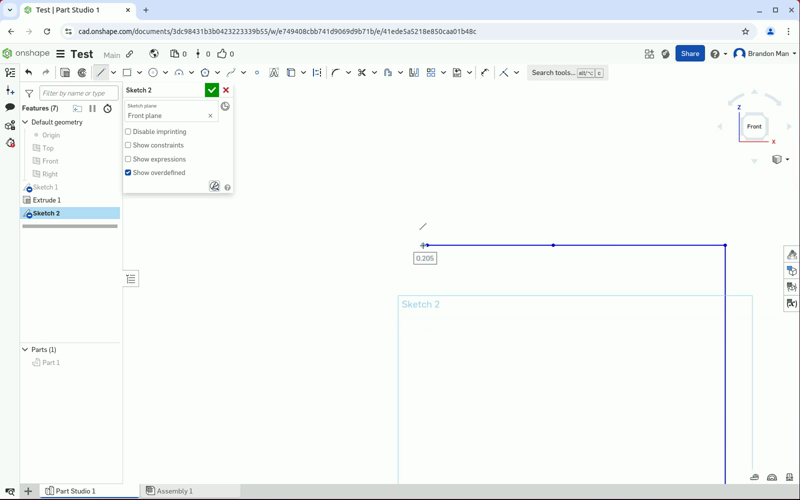
scroll(-6)
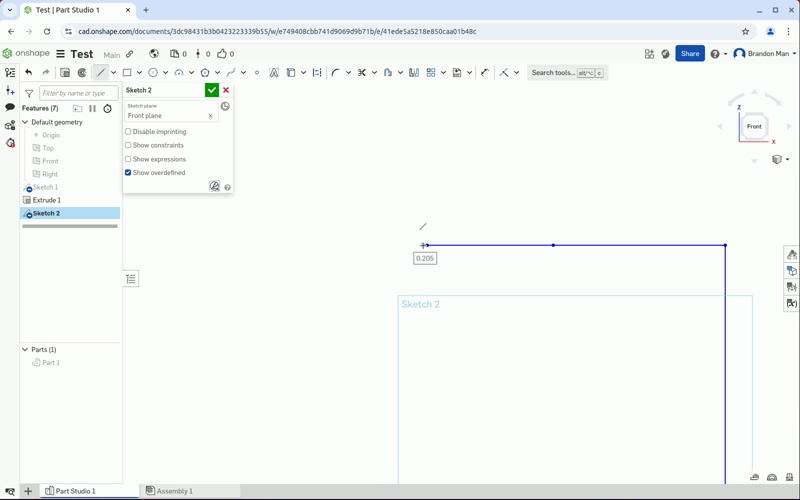
scroll(-6)
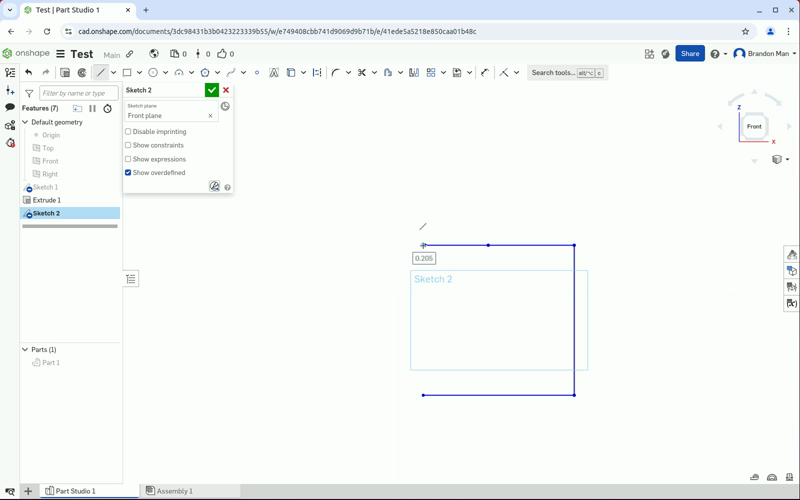
scroll(-6)
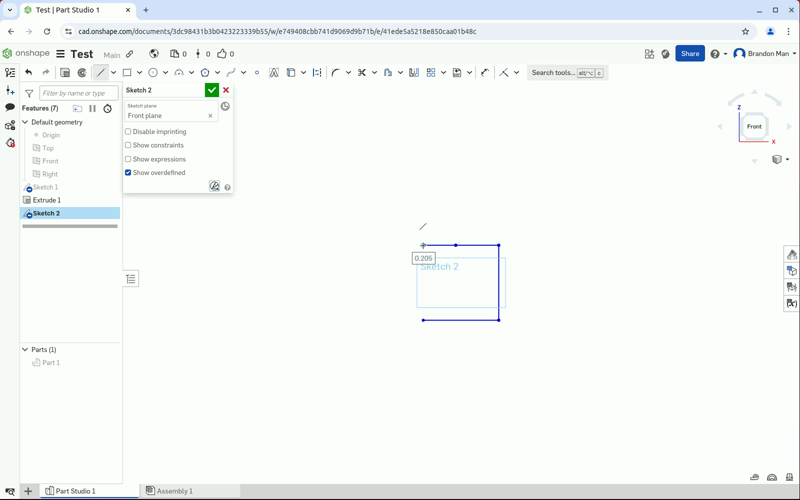
key_up(shift)
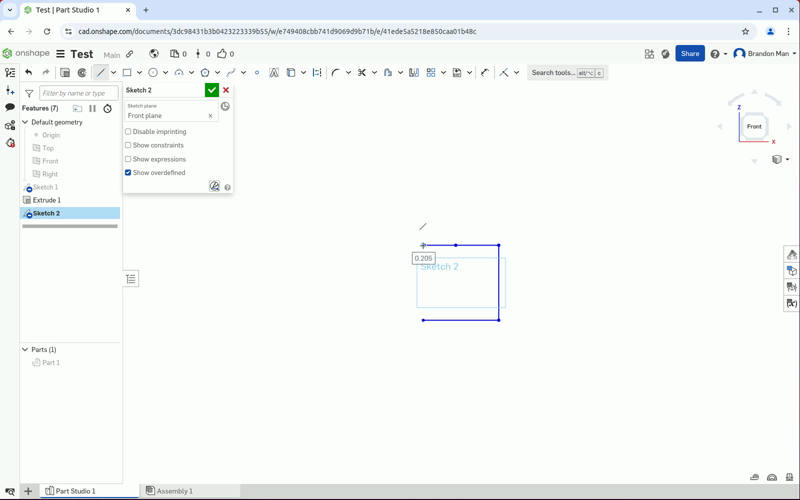
key_down(shift)
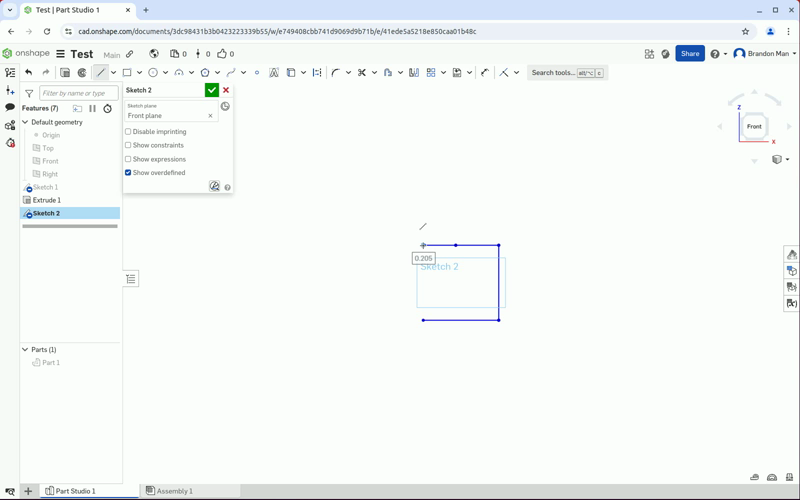
mouse_move(423, 320)
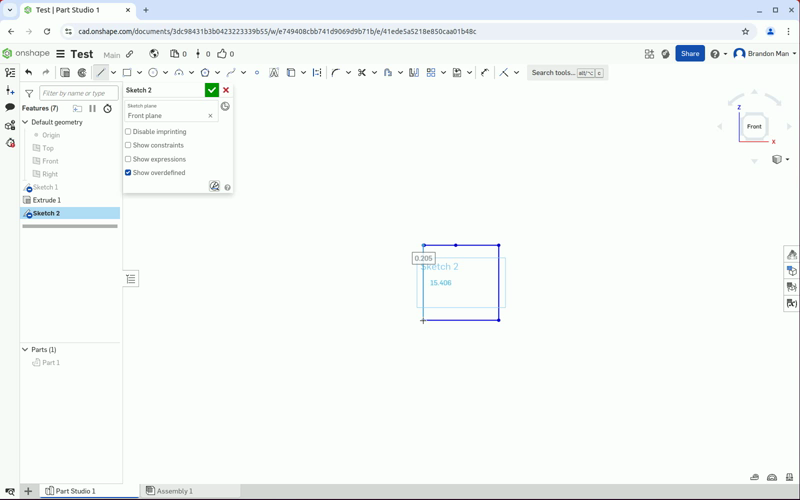
key_up(shift)
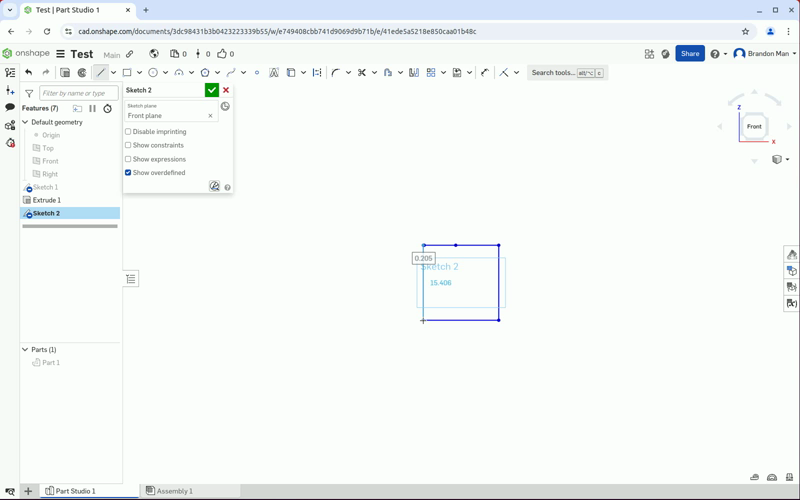
click(423, 320)
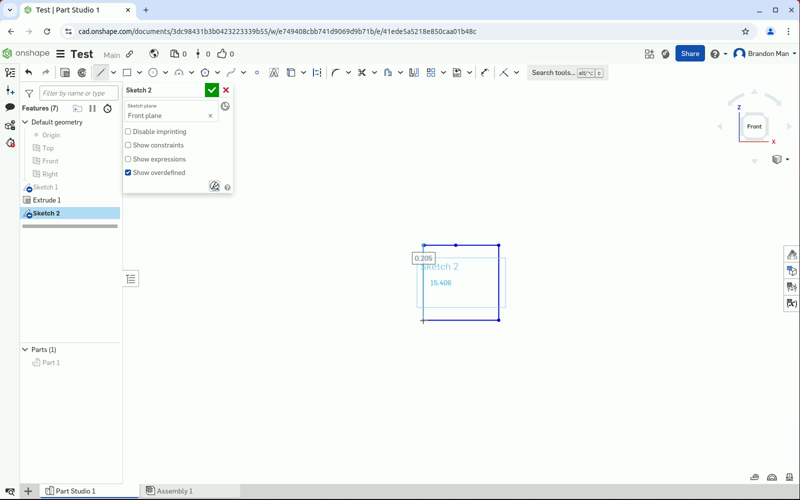
key(esc)
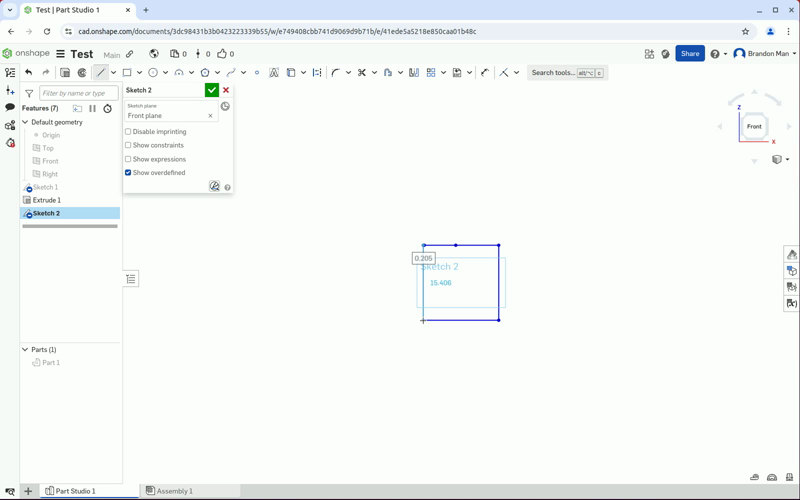
mouse_move(445, 257)
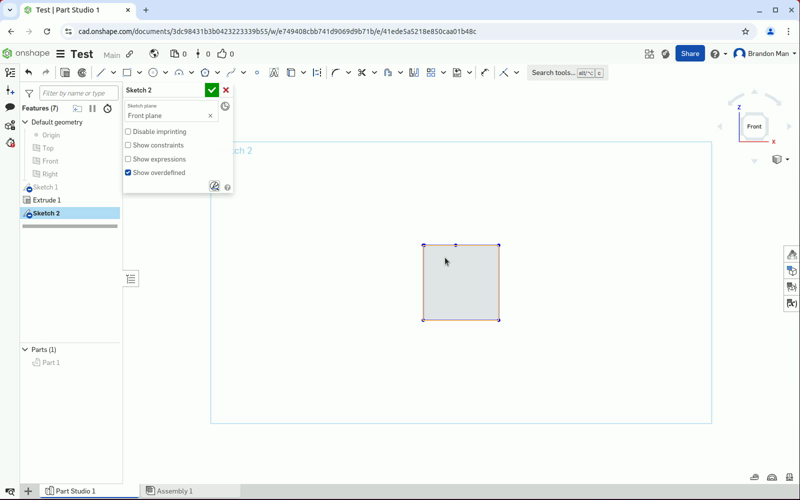
click(445, 257)
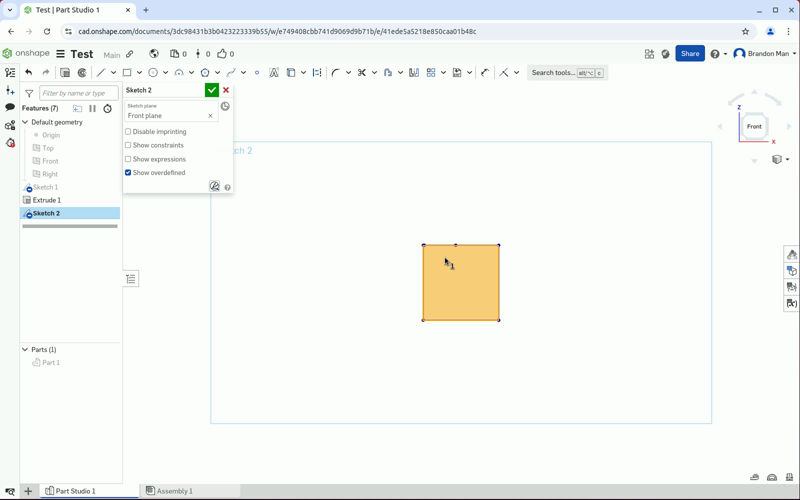
mouse_move(73, 352)
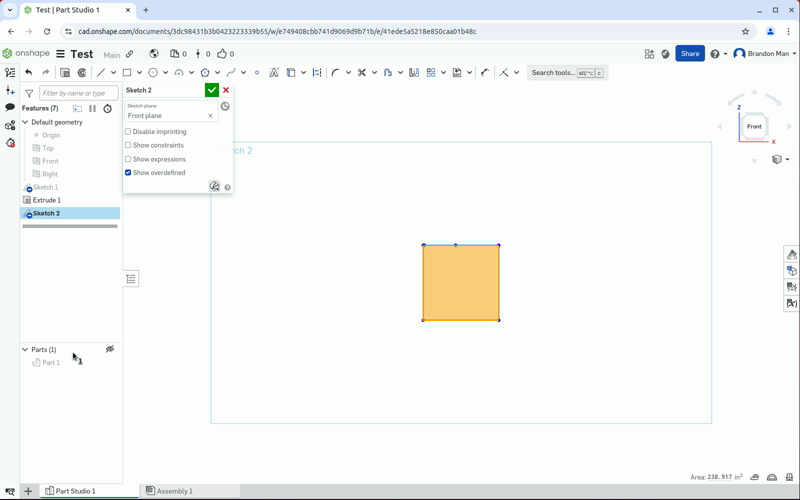
key(shift+y)
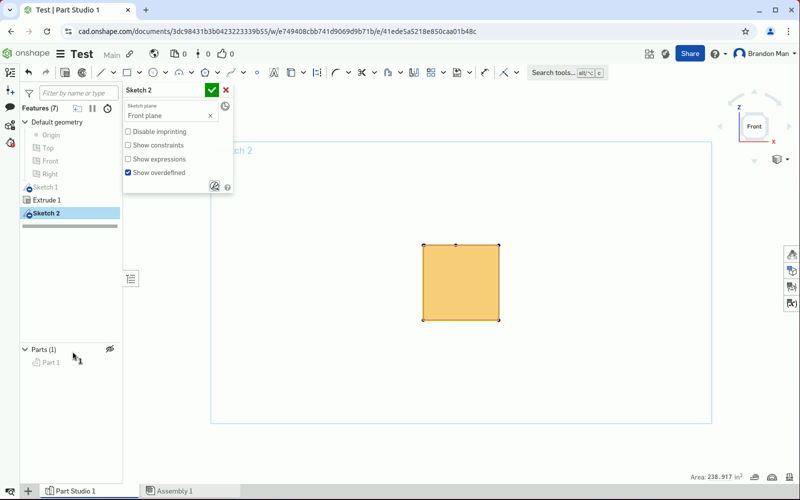
key(shift+e)
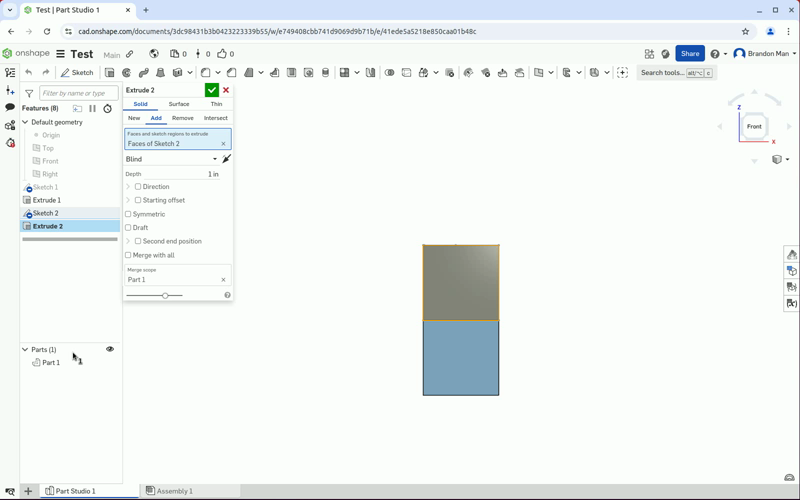
mouse_move(143, 106)
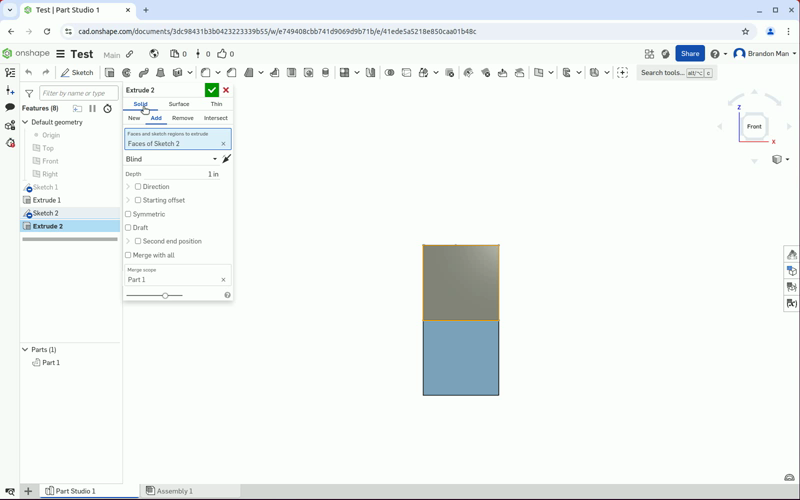
click(143, 106)
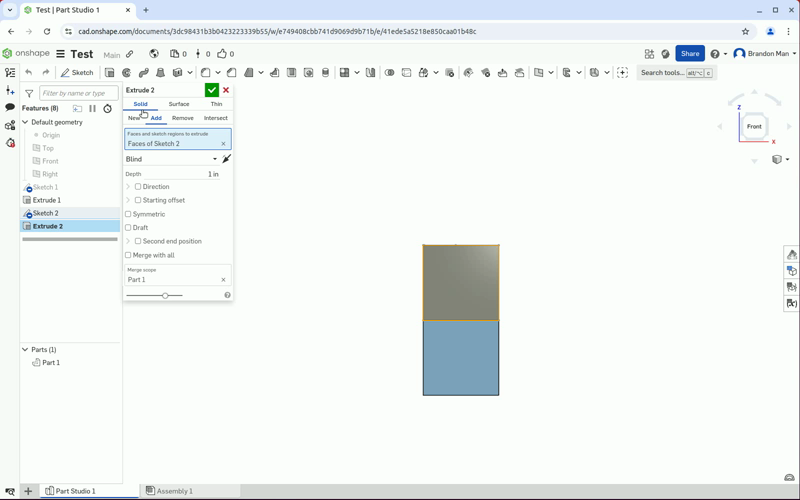
mouse_move(137, 120)
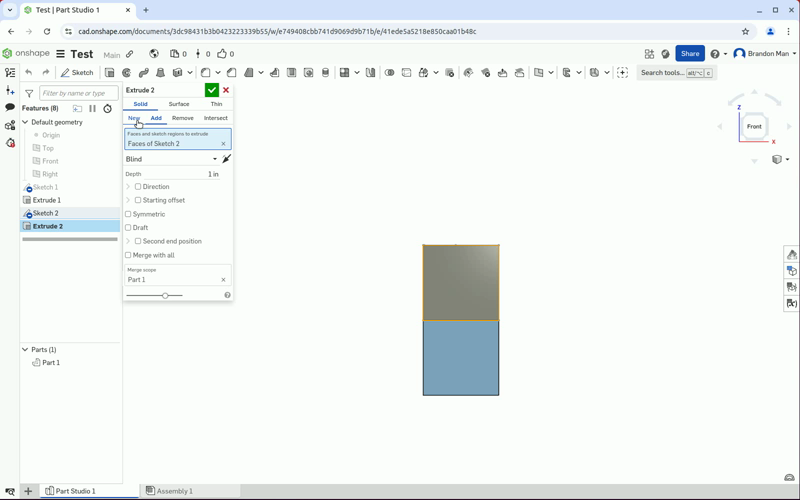
click(137, 120)
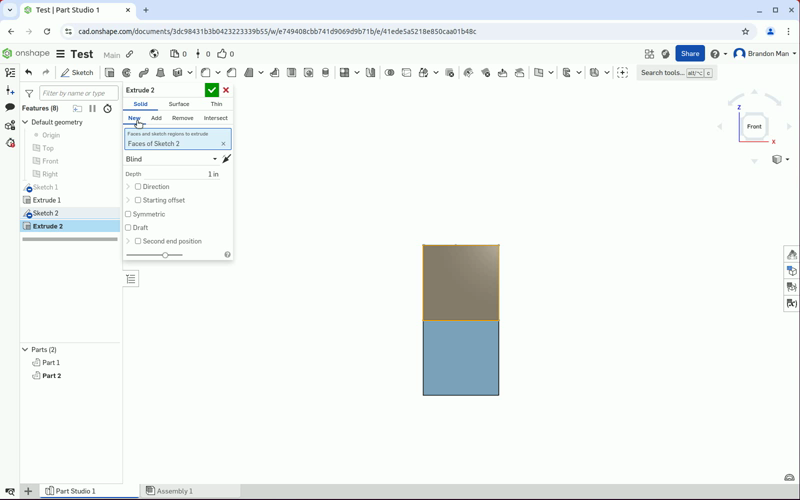
key(tab, 4)
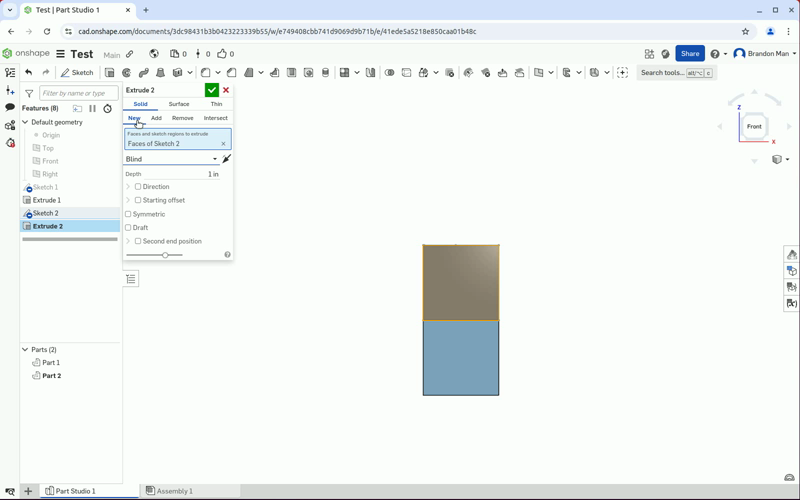
text(1.926)
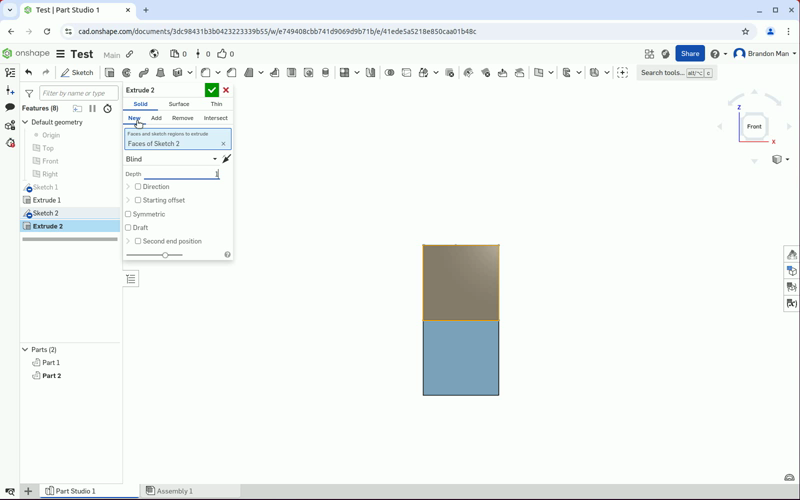
key(enter)
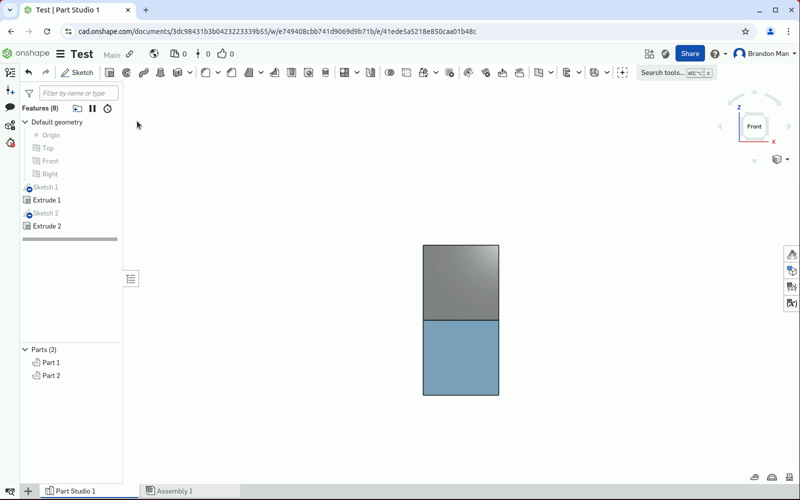
key(shift+h)
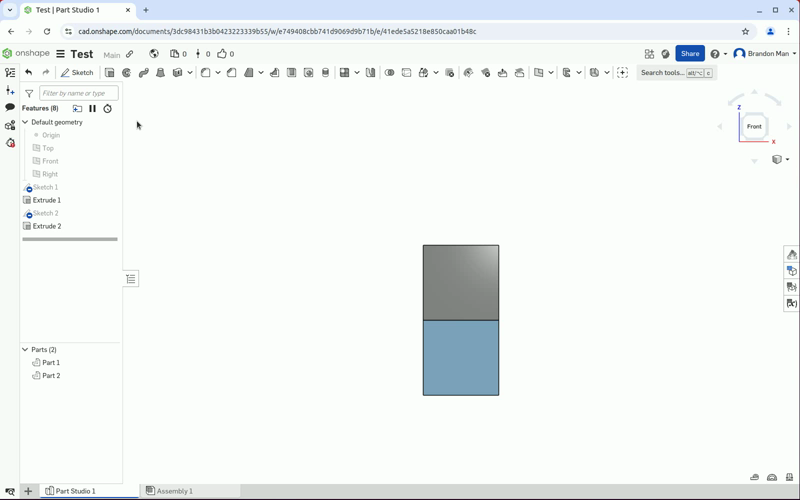
key(shift+h)
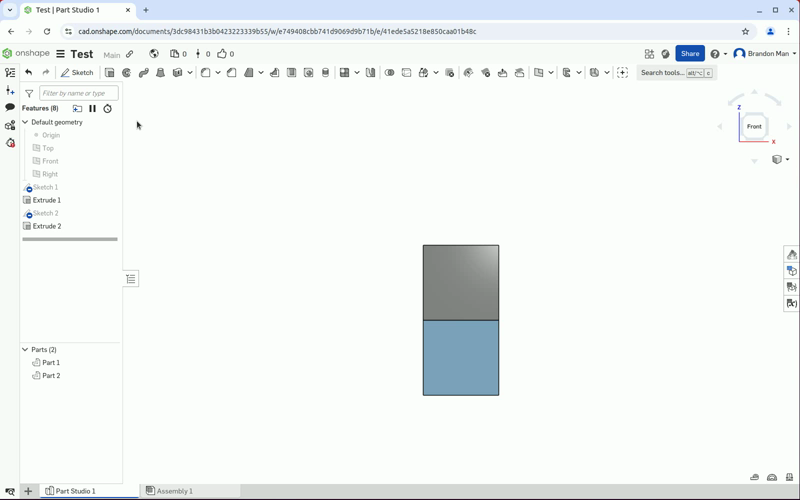
mouse_move(73, 189)
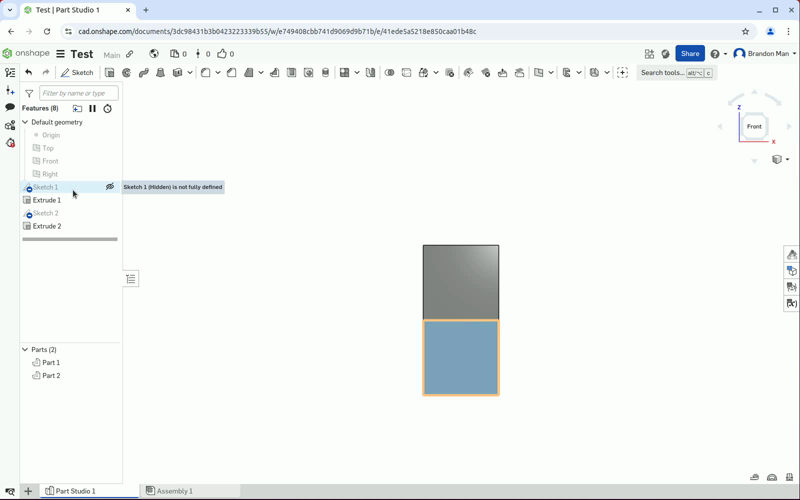
click(73, 189)
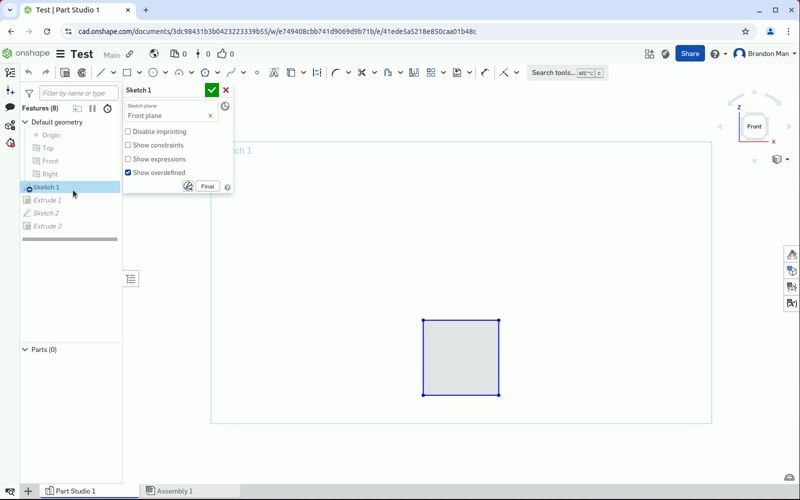
mouse_move(229, 92)
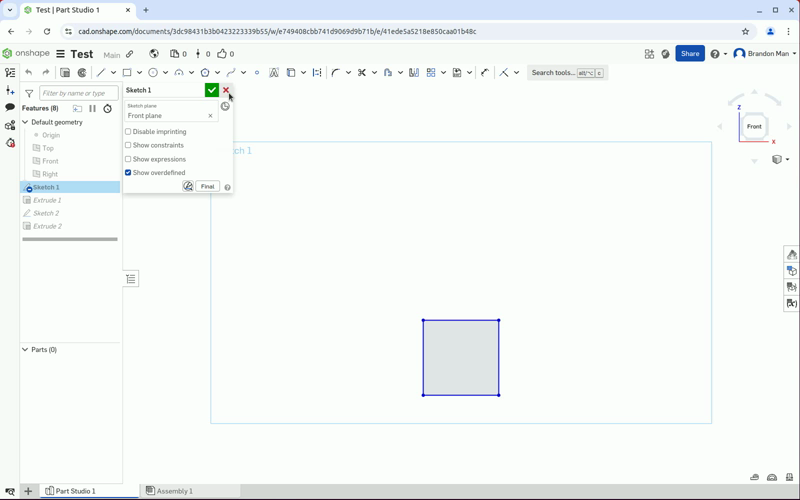
click(229, 92)
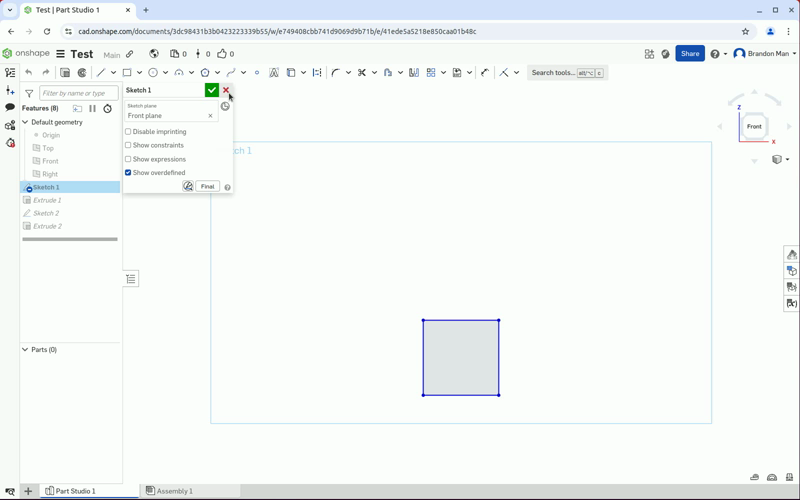
key(shift+s)
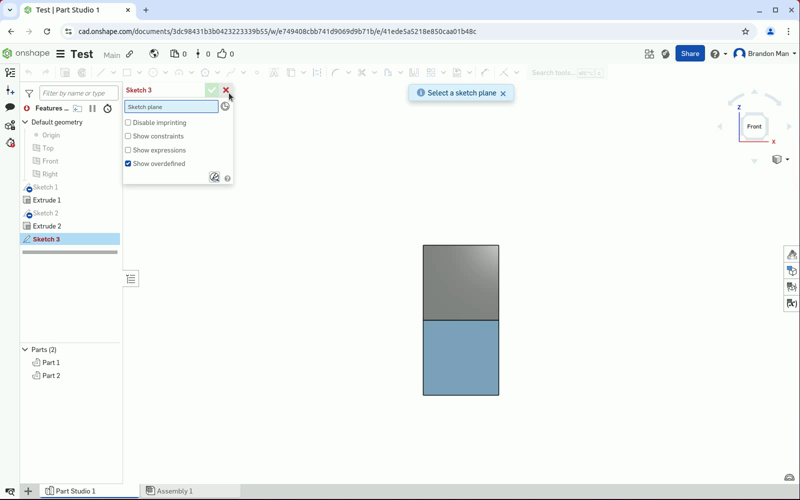
mouse_move(73, 163)
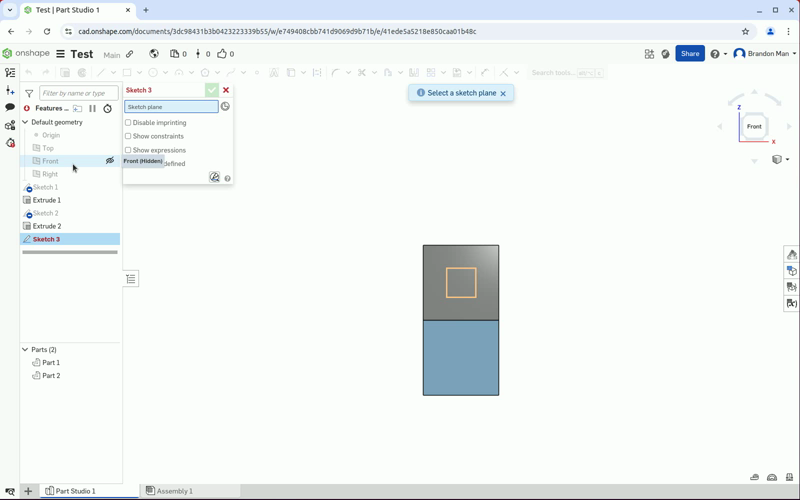
click(73, 163)
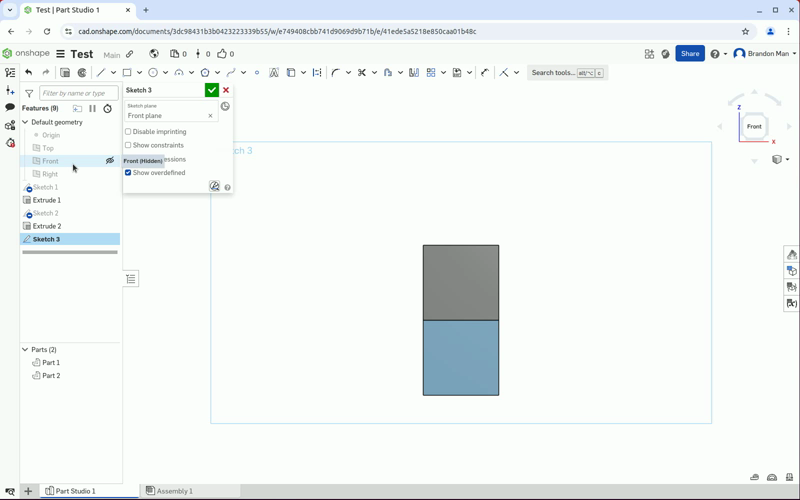
mouse_move(73, 352)
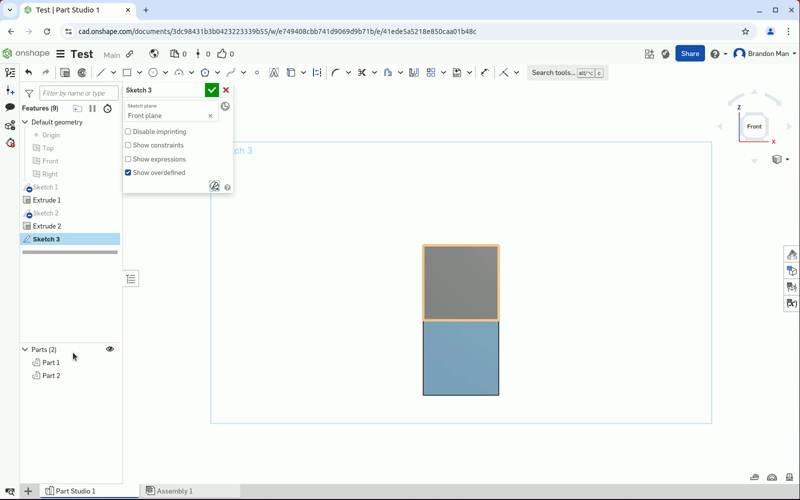
key(y)
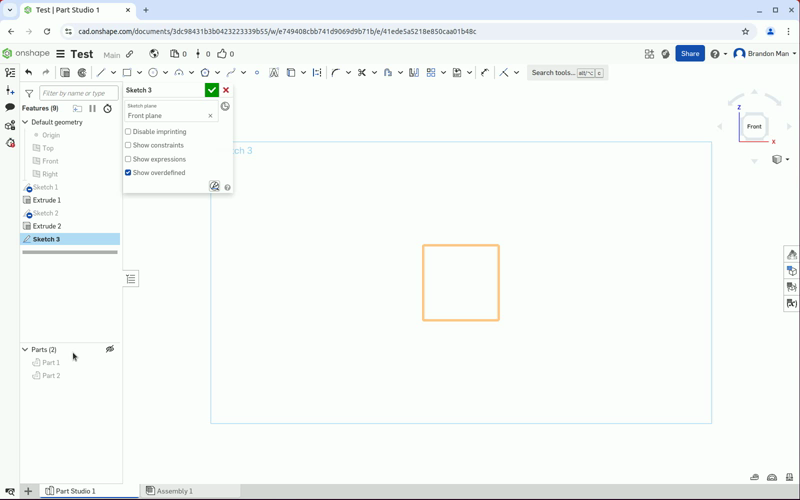
key(l)
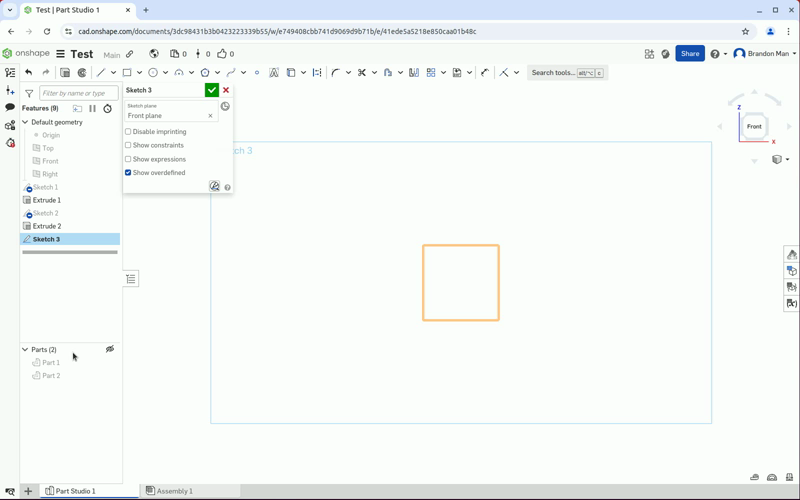
key_down(shift)
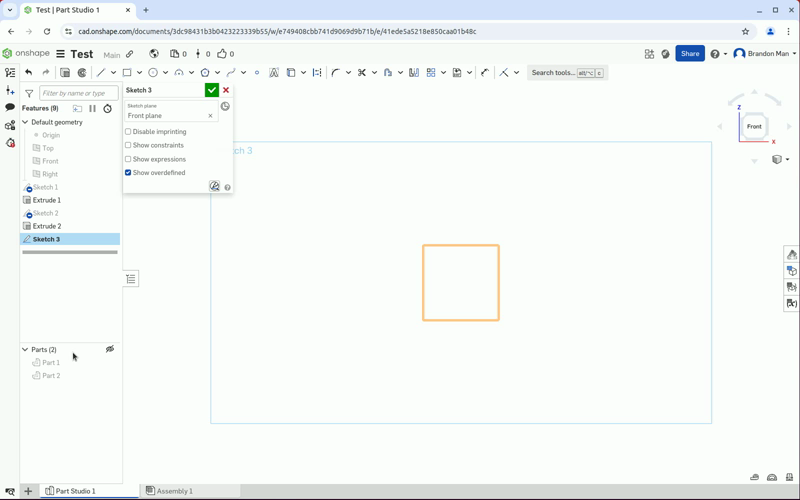
mouse_move(423, 320)
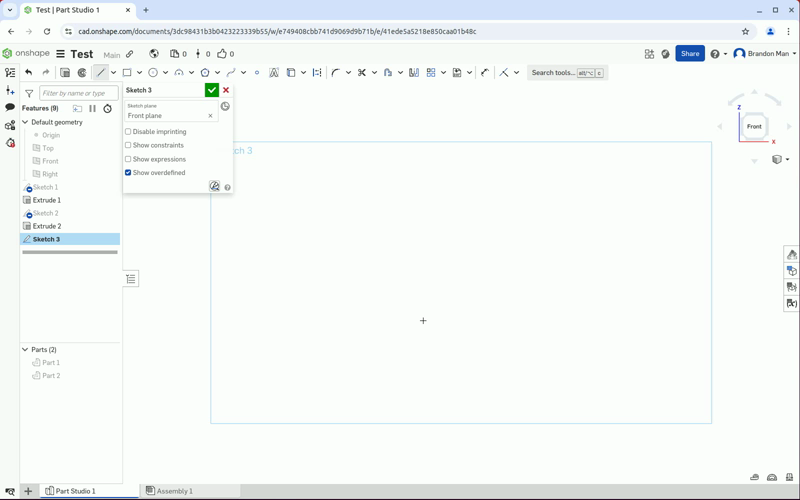
click(423, 320)
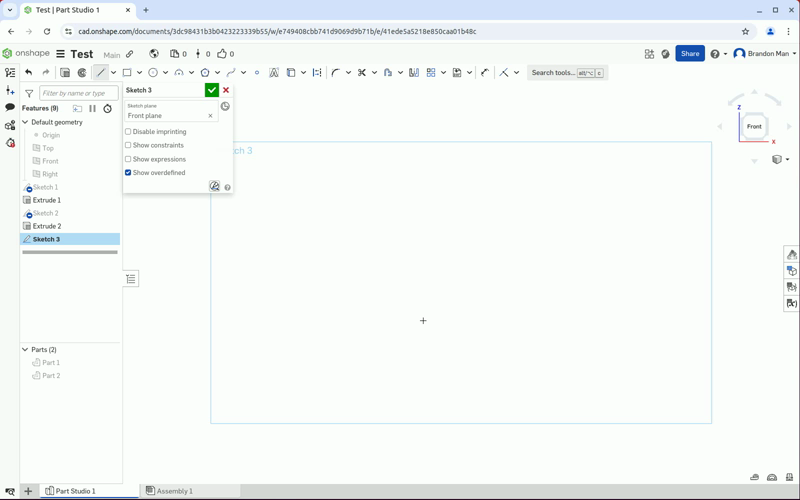
key_up(shift)
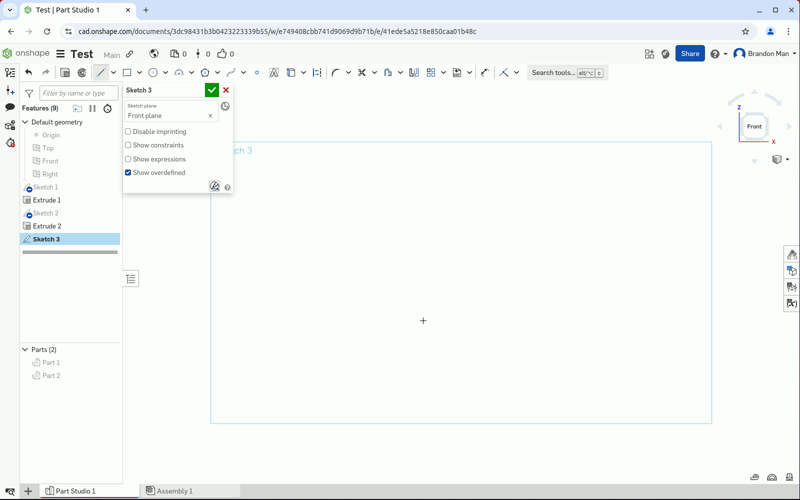
key_down(shift)
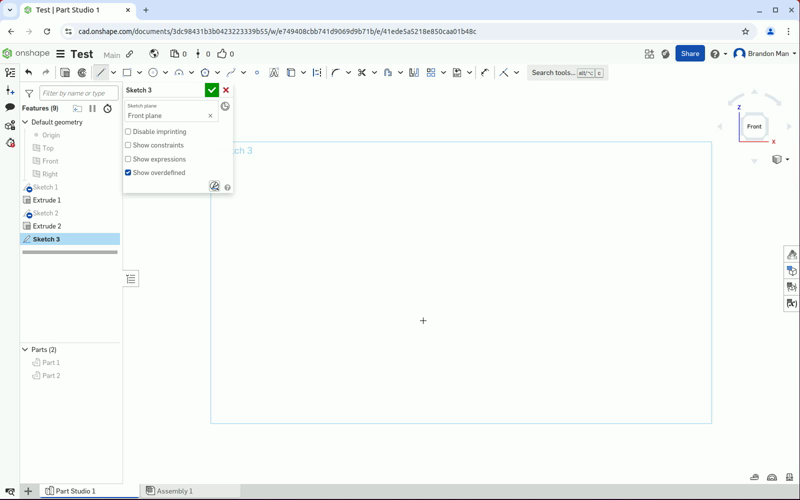
mouse_move(498, 320)
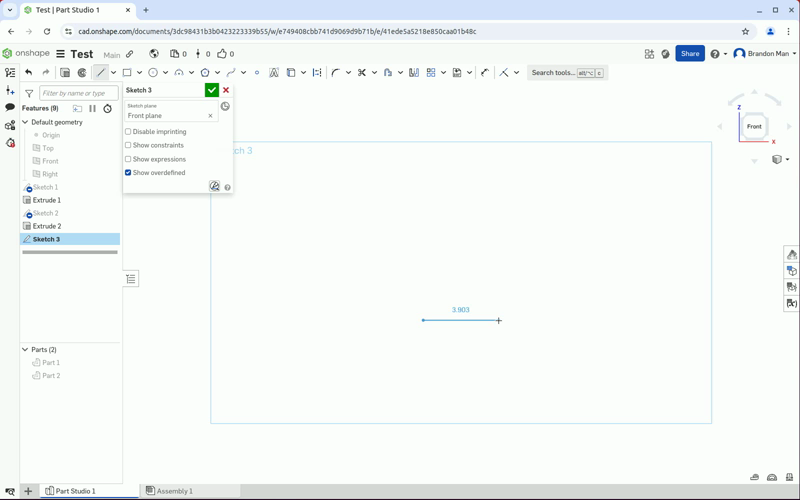
click(498, 320)
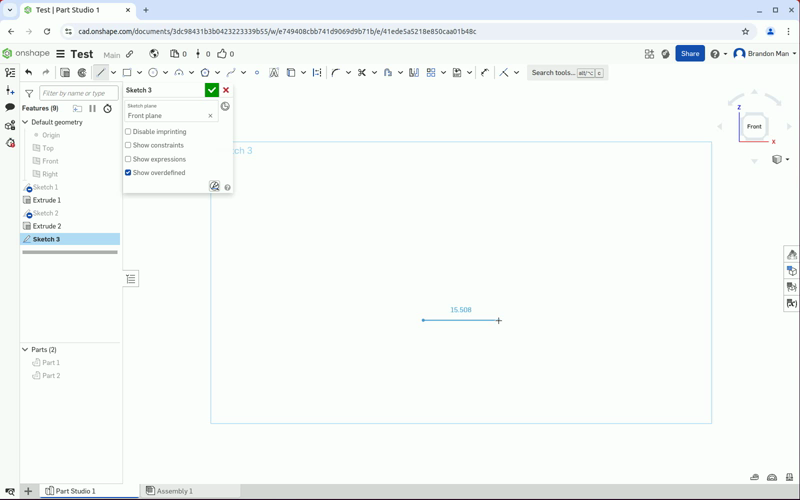
key_up(shift)
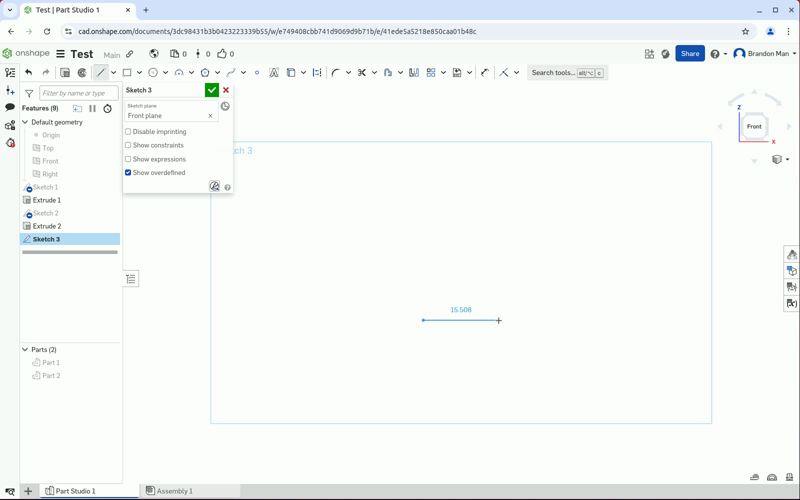
key_down(shift)
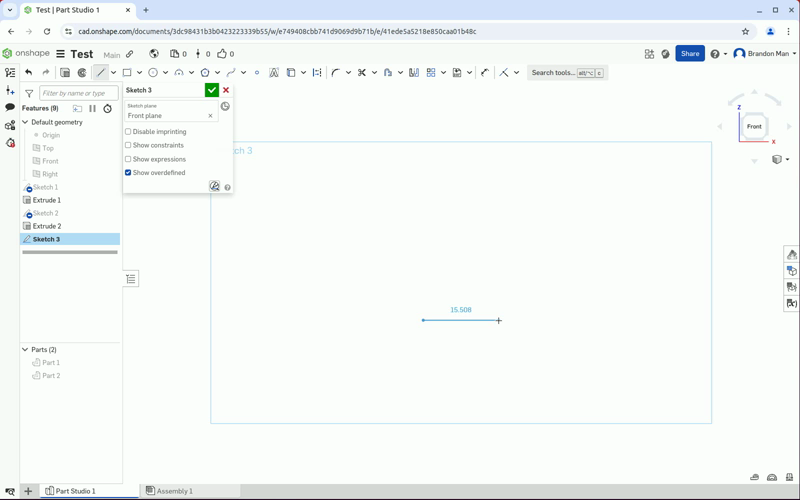
mouse_move(498, 245)
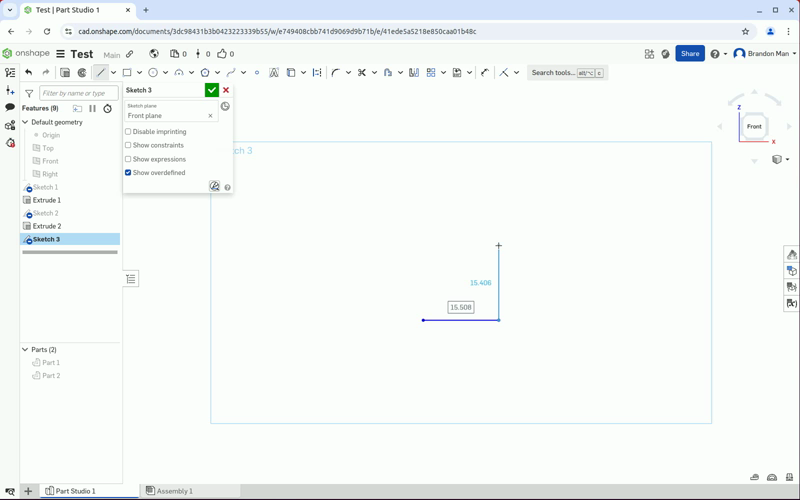
click(498, 245)
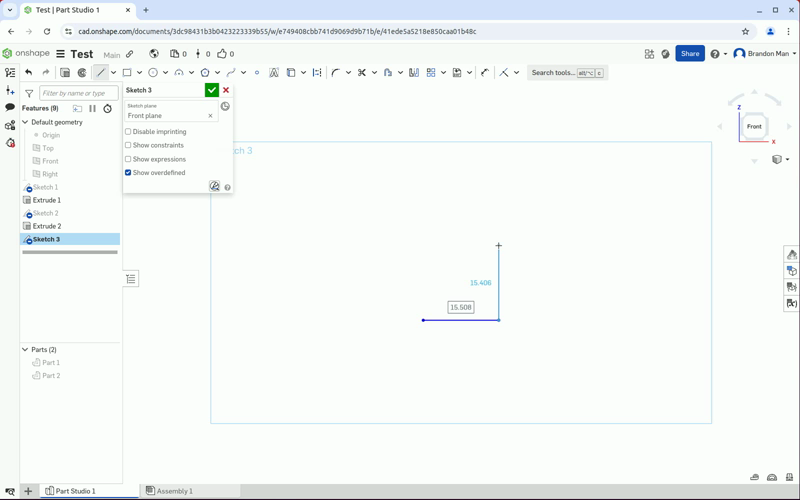
key_up(shift)
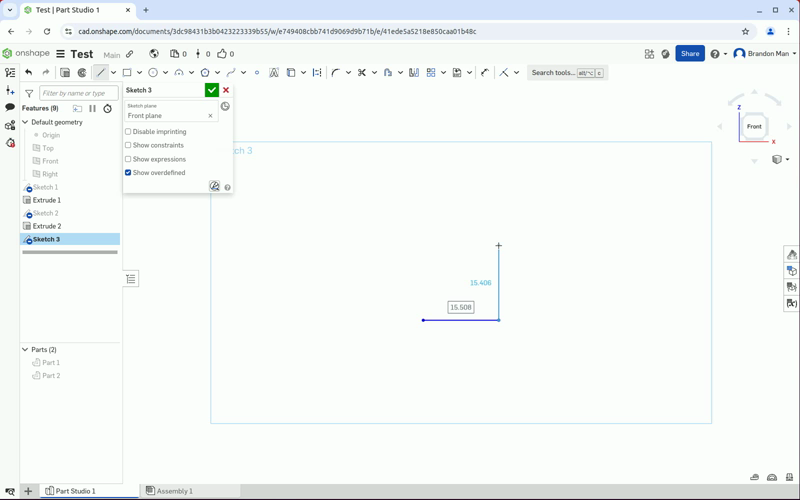
key_down(shift)
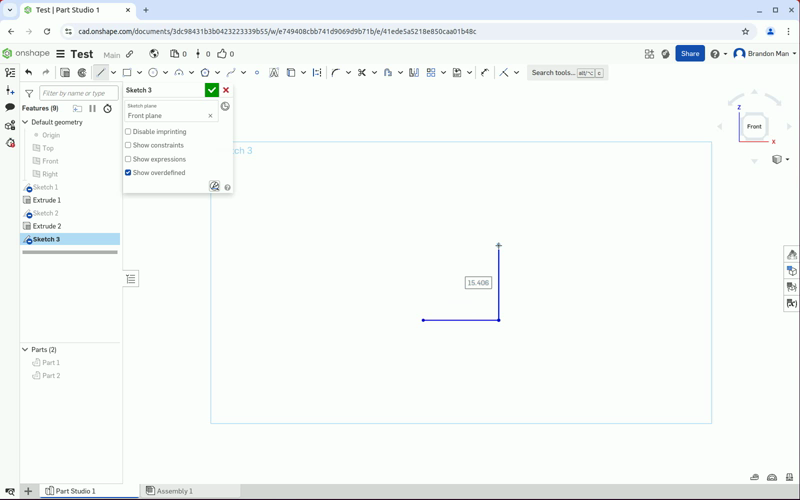
mouse_move(528, 245)
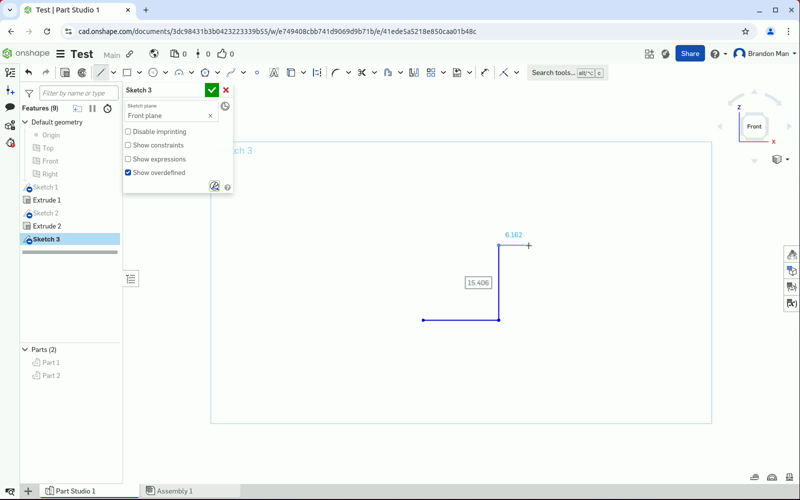
mouse_move(455, 245)
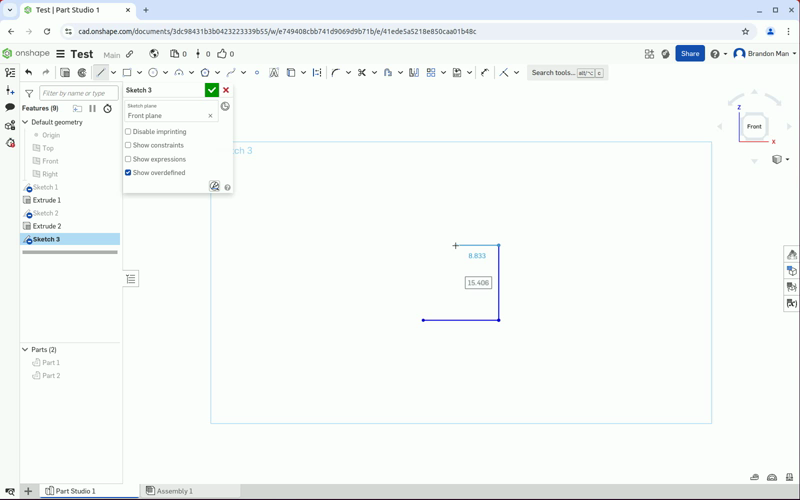
click(455, 245)
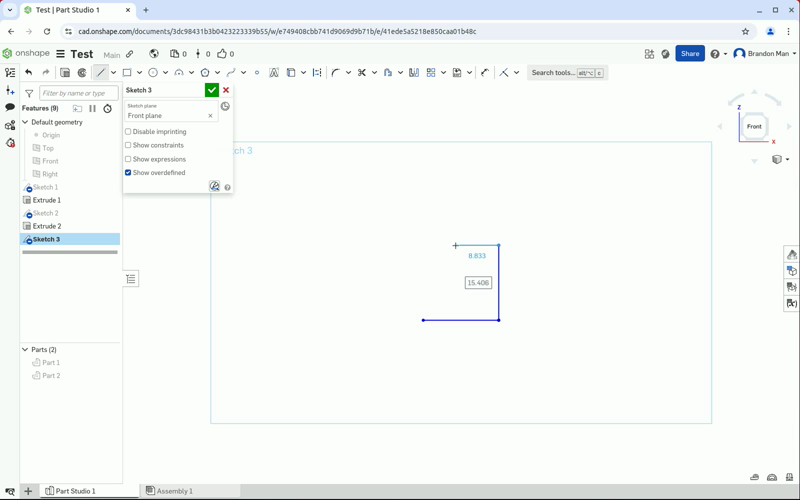
key_up(shift)
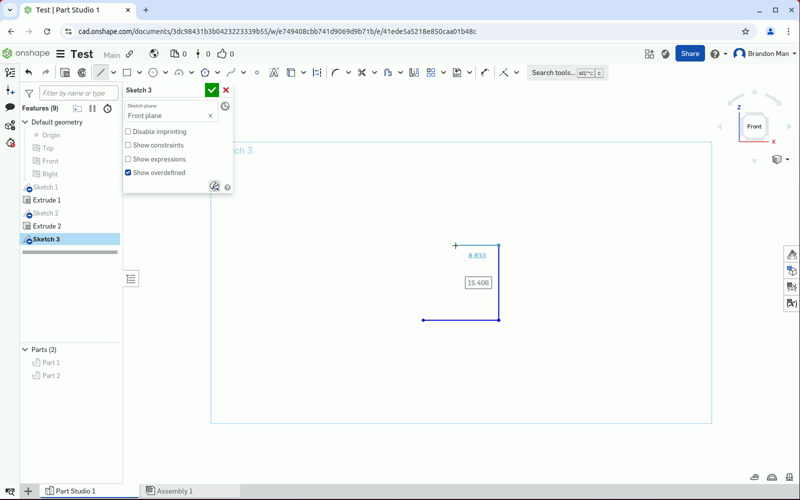
key_down(shift)
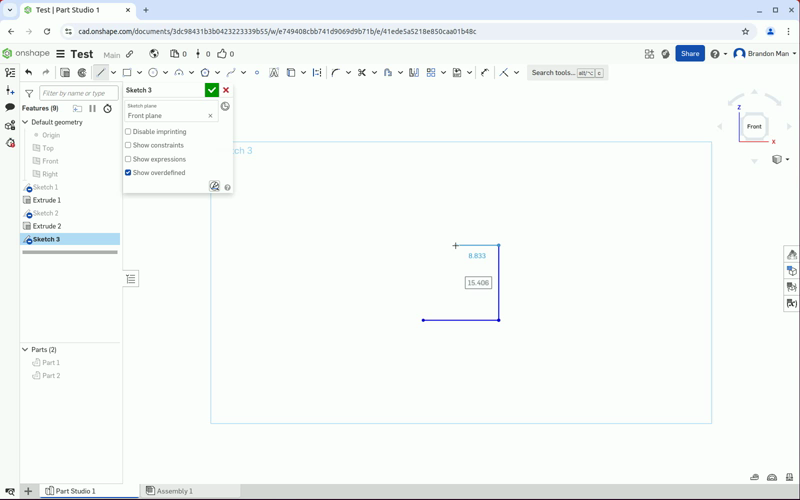
mouse_move(485, 245)
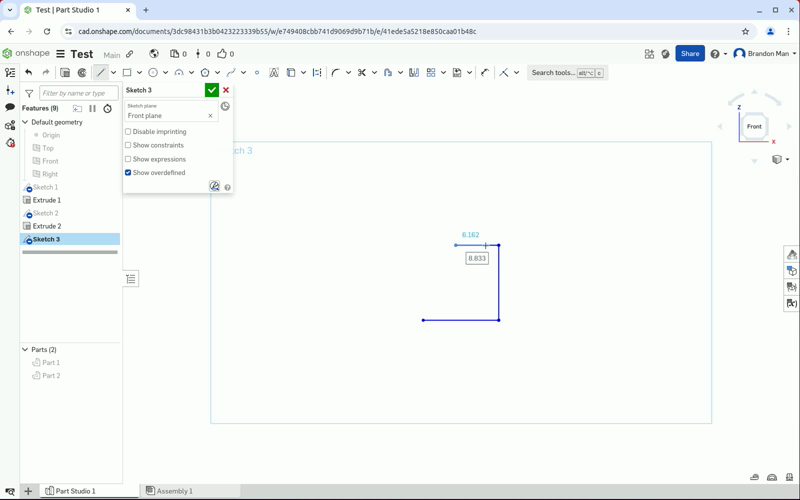
mouse_move(424, 245)
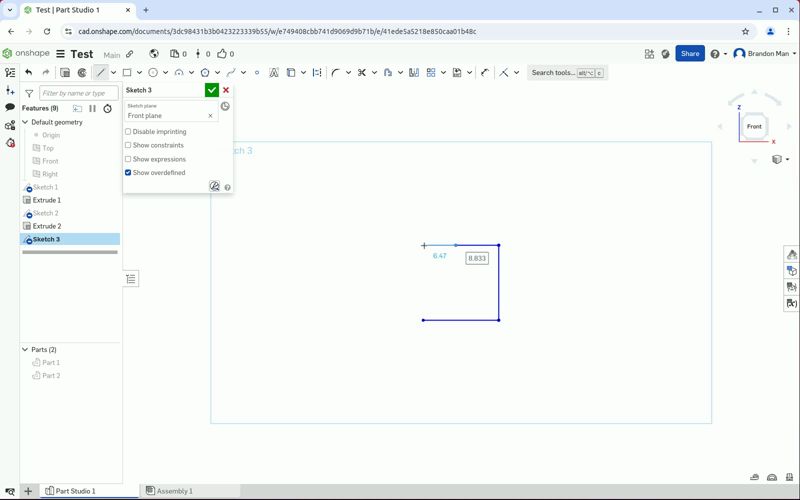
click(424, 245)
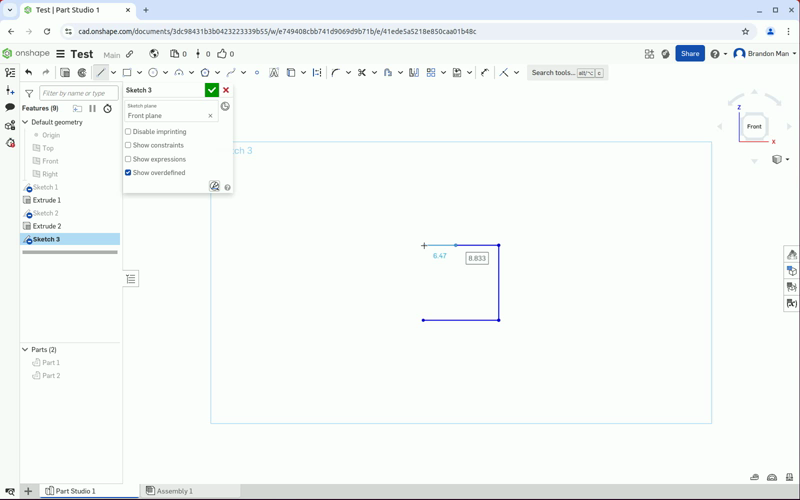
key_up(shift)
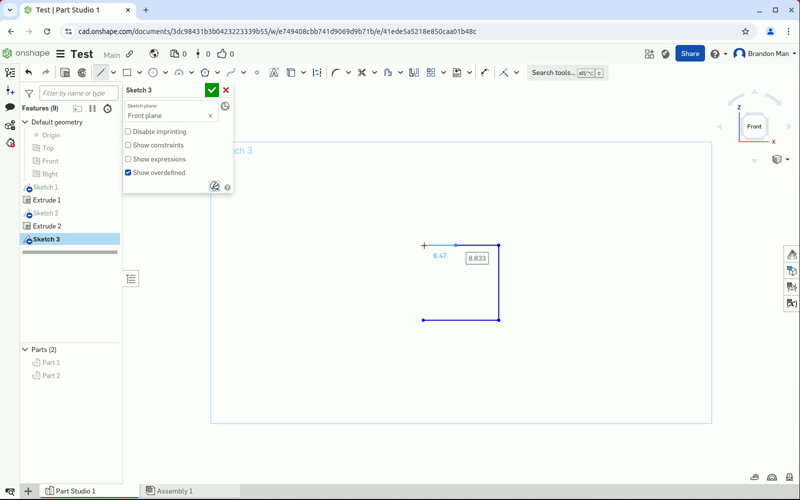
key_down(shift)
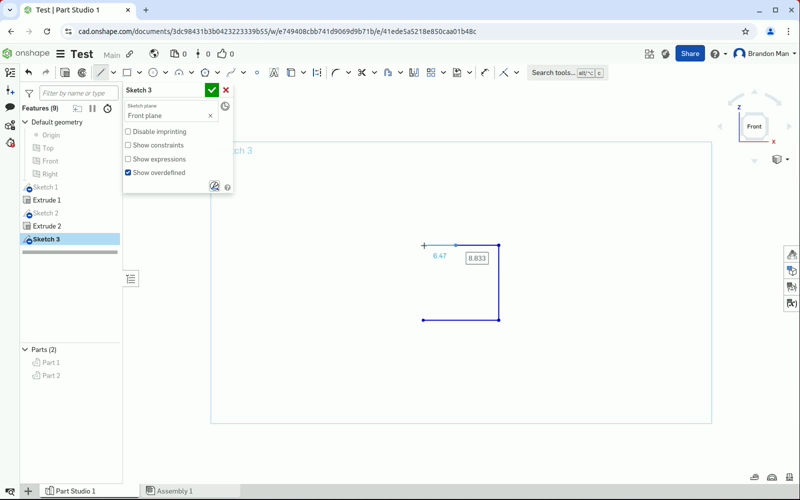
mouse_move(454, 245)
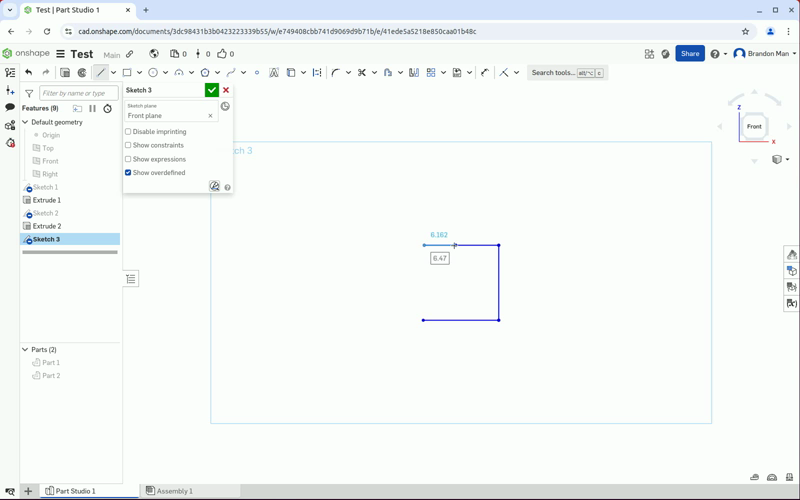
mouse_move(423, 245)
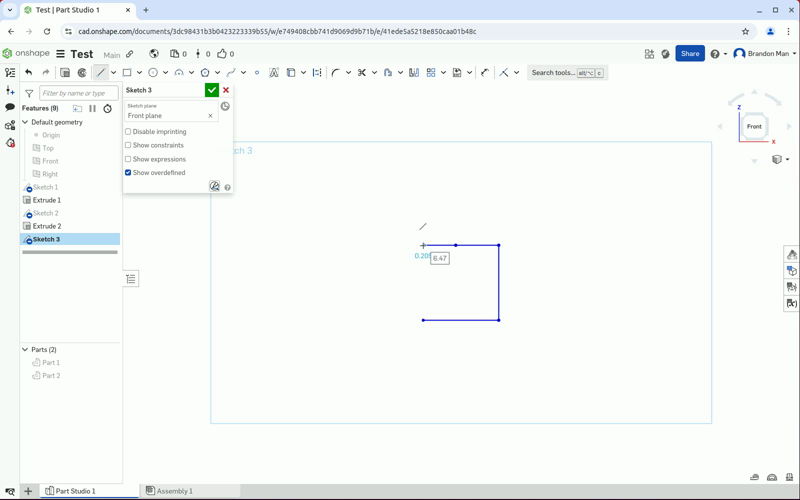
scroll(6)
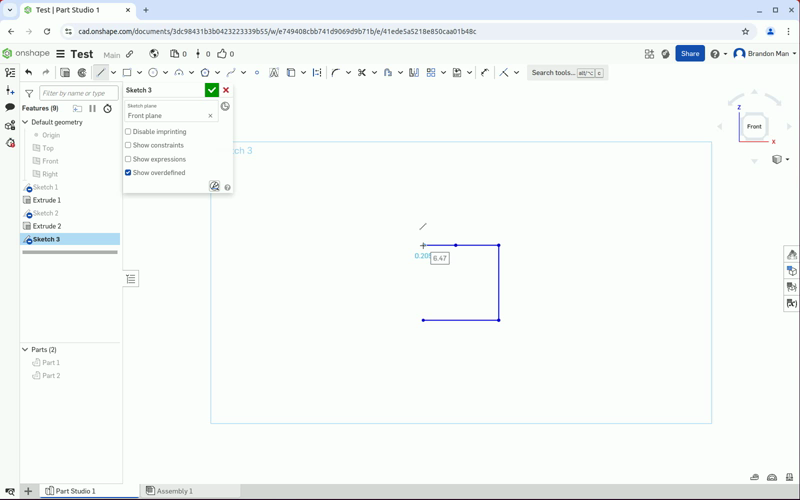
scroll(6)
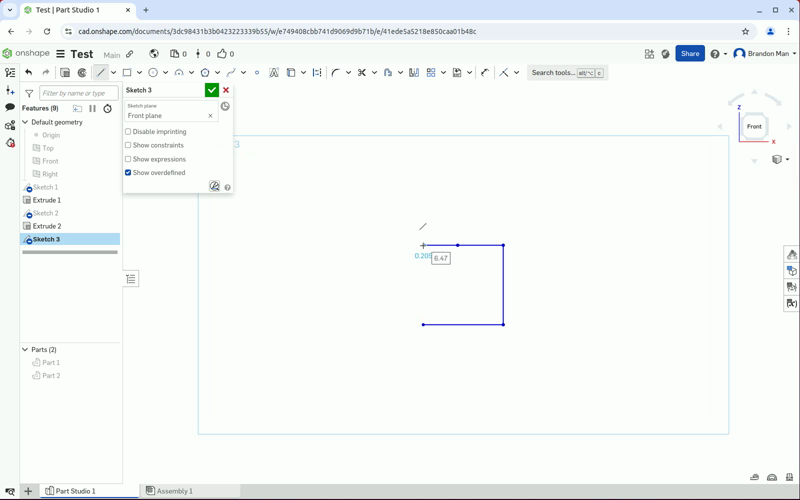
scroll(6)
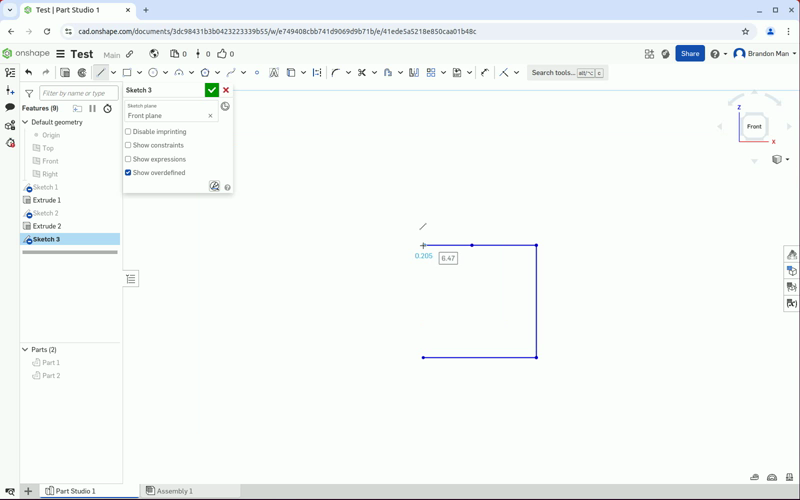
scroll(6)
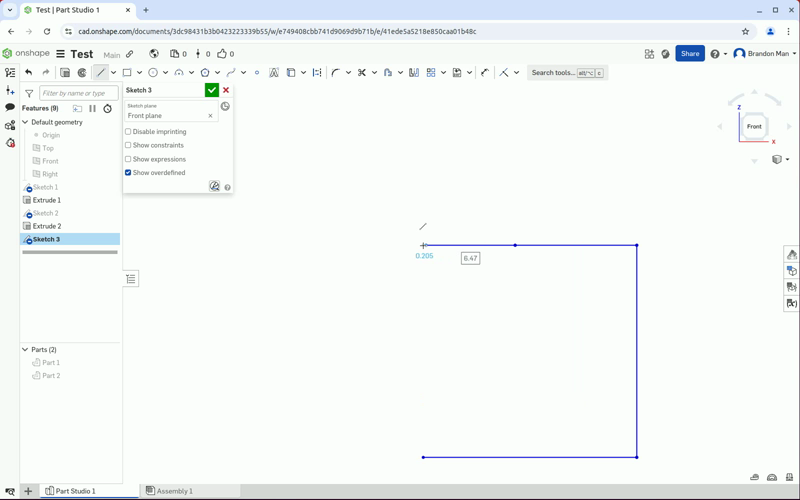
scroll(6)
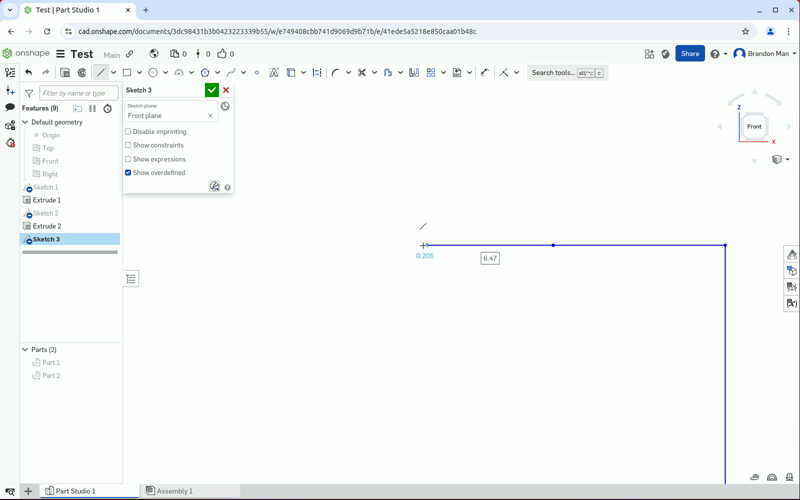
scroll(6)
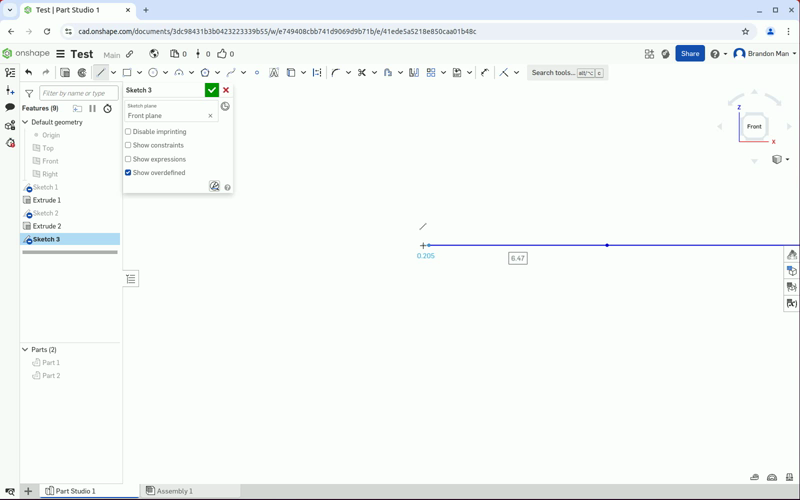
scroll(6)
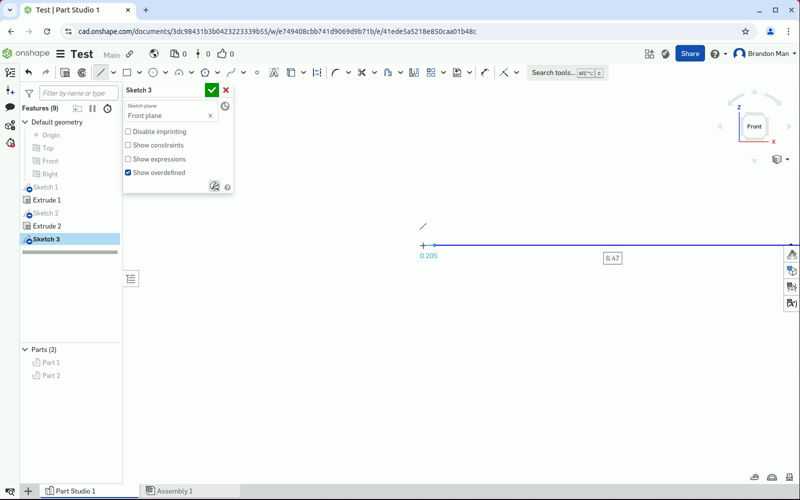
click(423, 245)
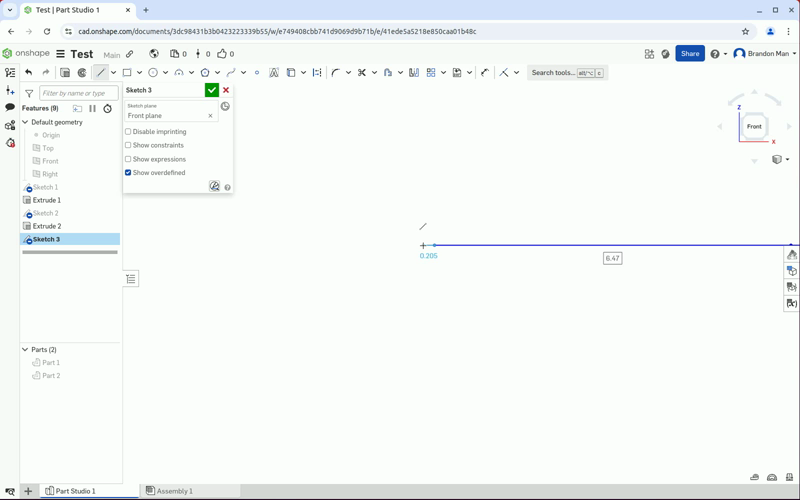
scroll(-6)
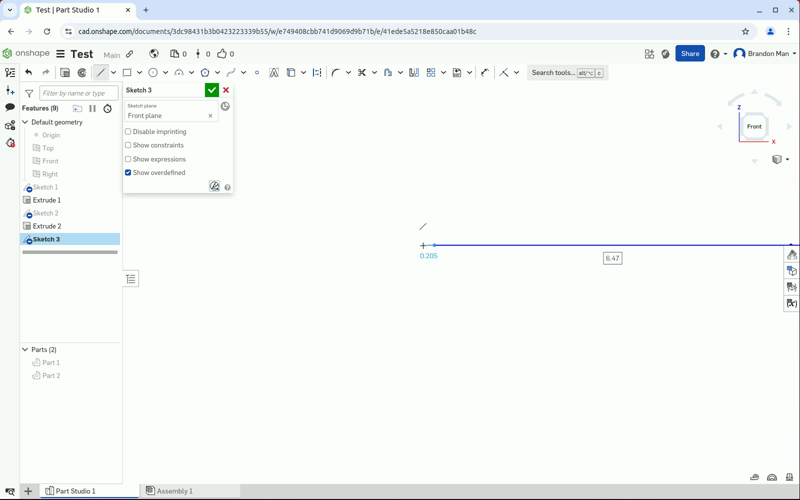
scroll(-6)
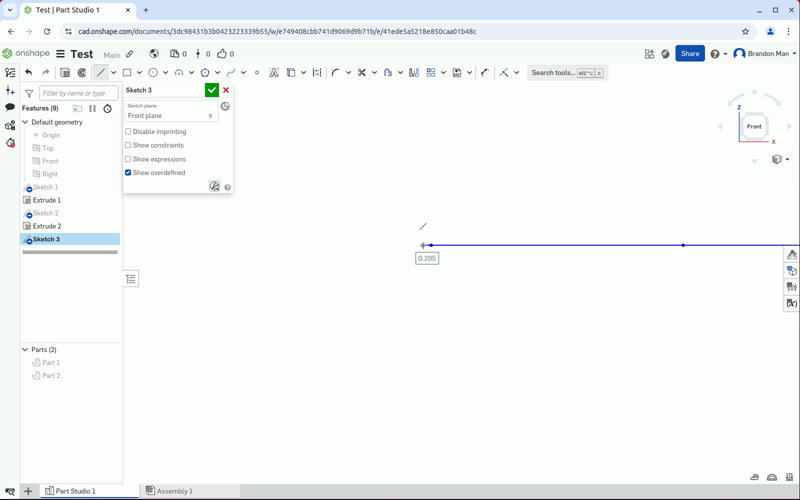
scroll(-6)
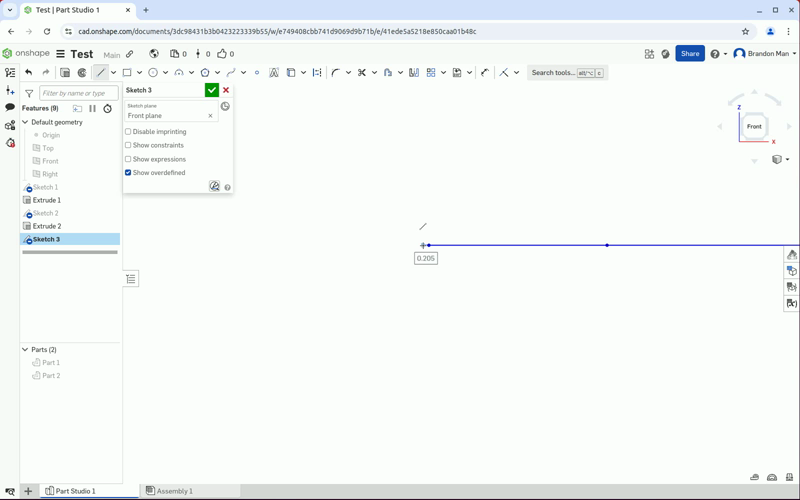
scroll(-6)
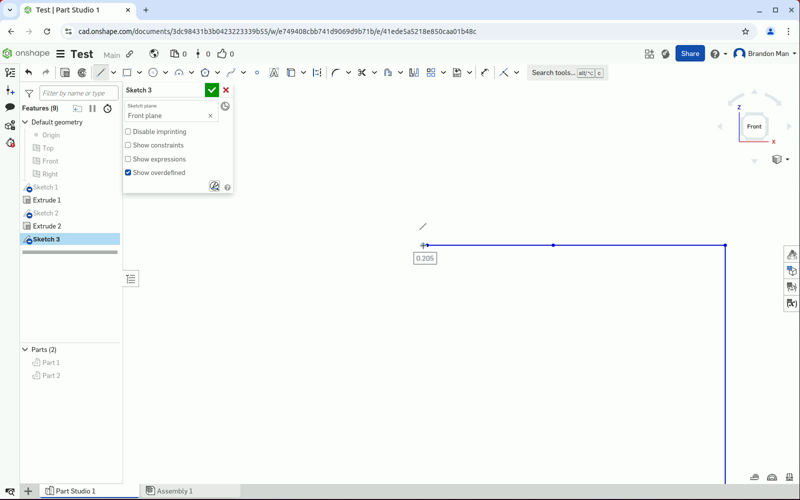
scroll(-6)
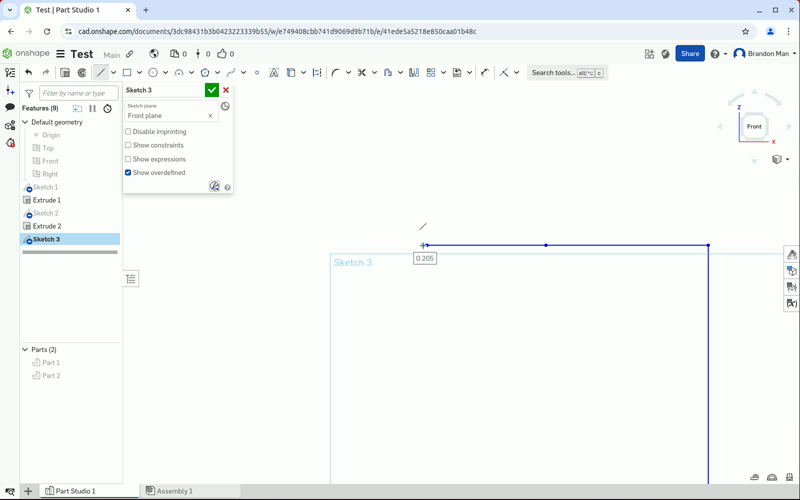
scroll(-6)
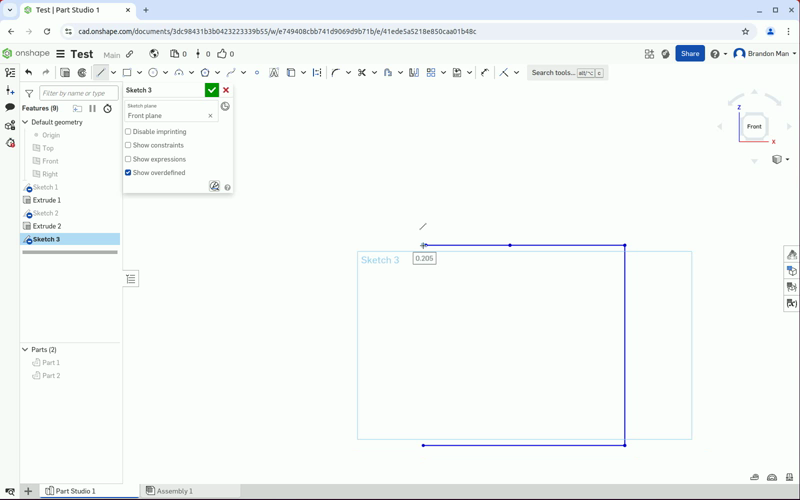
scroll(-6)
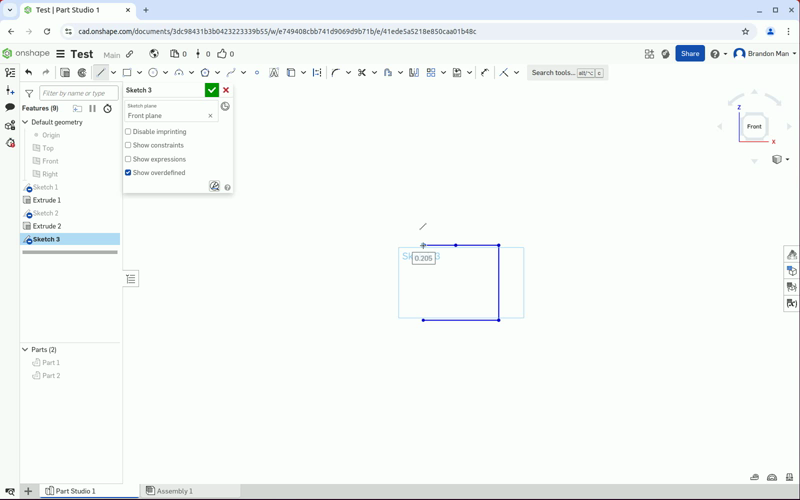
key_up(shift)
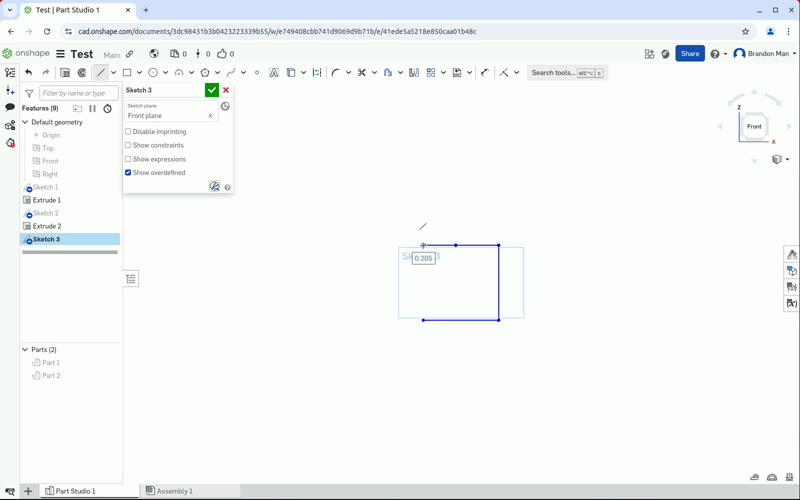
key_down(shift)
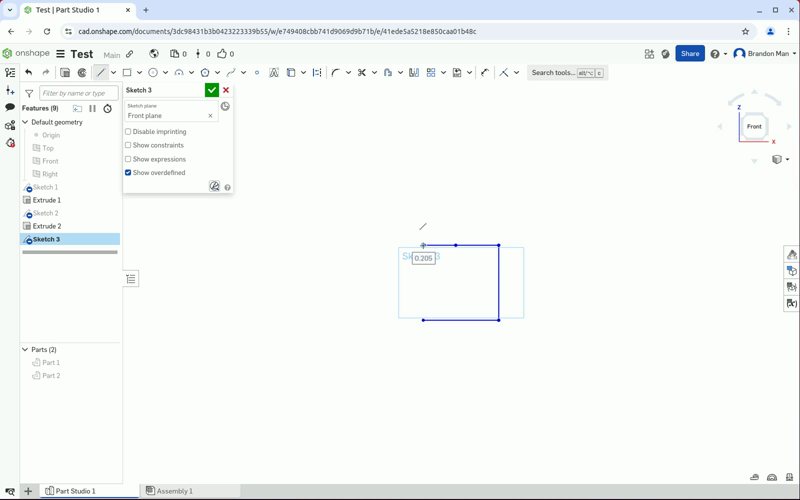
mouse_move(423, 320)
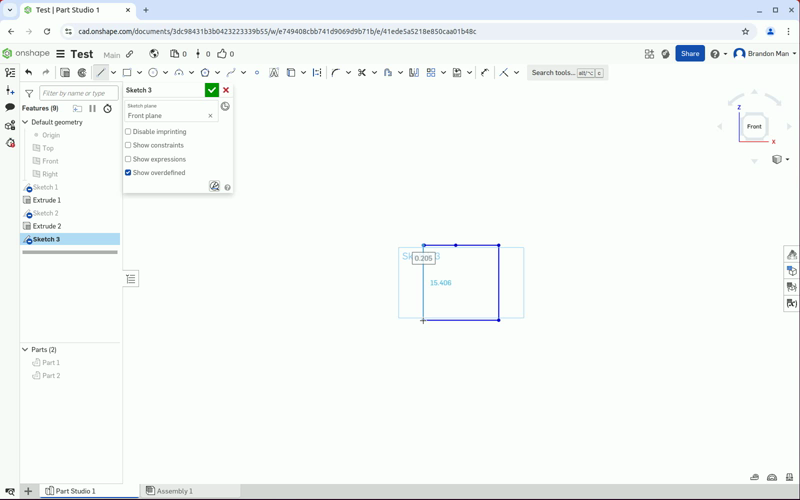
key_up(shift)
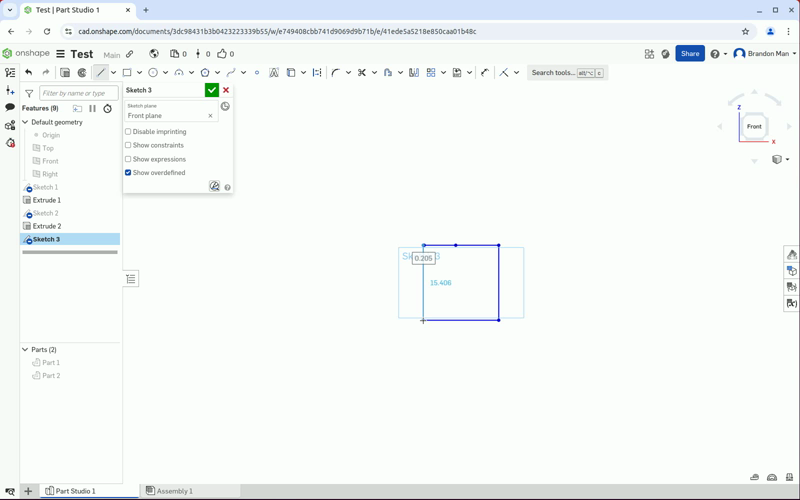
click(423, 320)
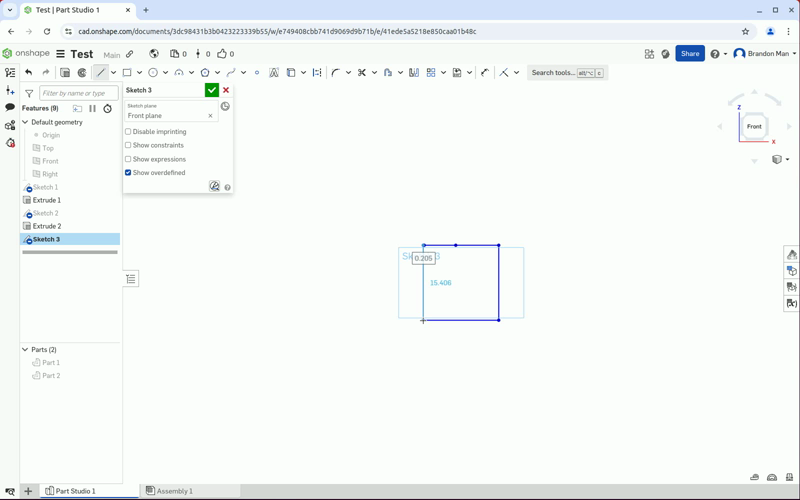
key(esc)
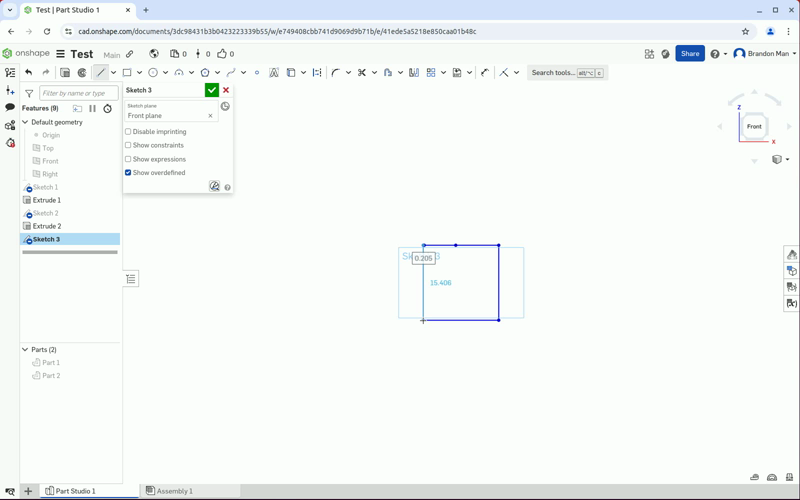
mouse_move(464, 269)
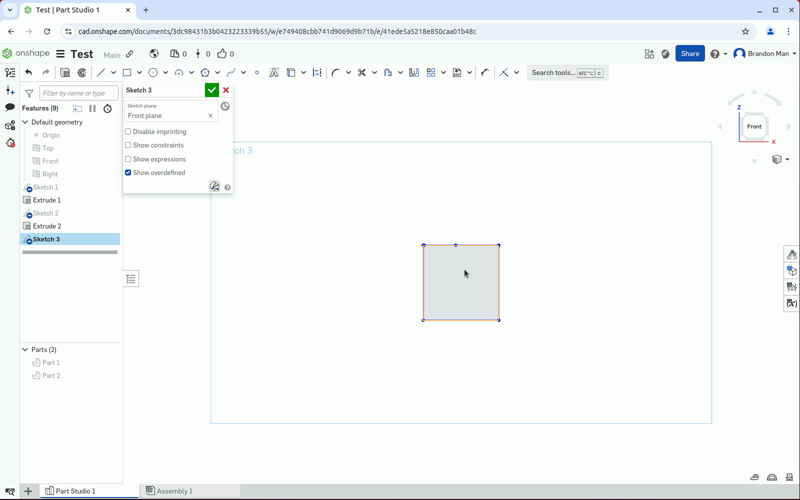
click(464, 269)
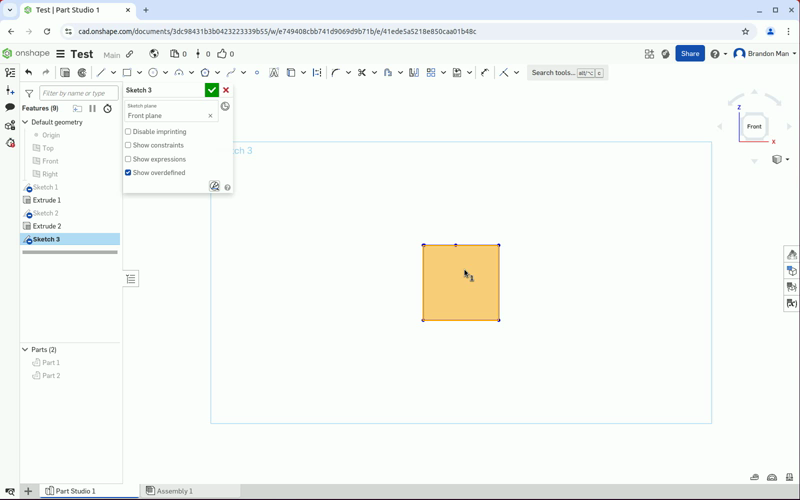
mouse_move(73, 352)
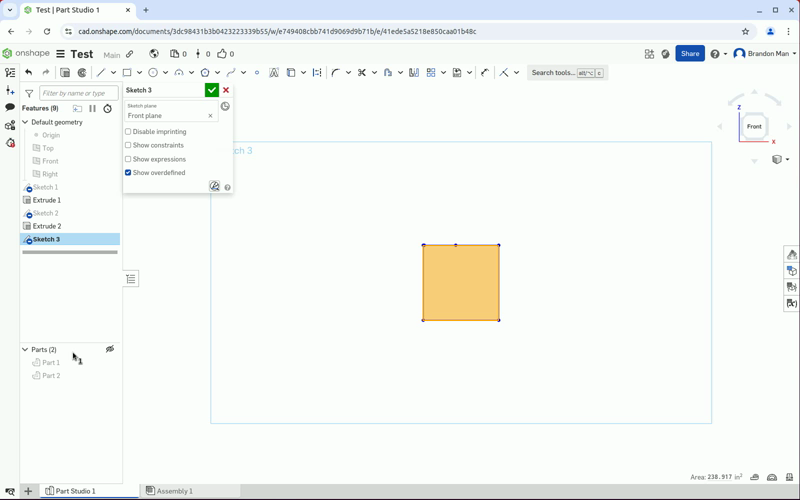
key(shift+y)
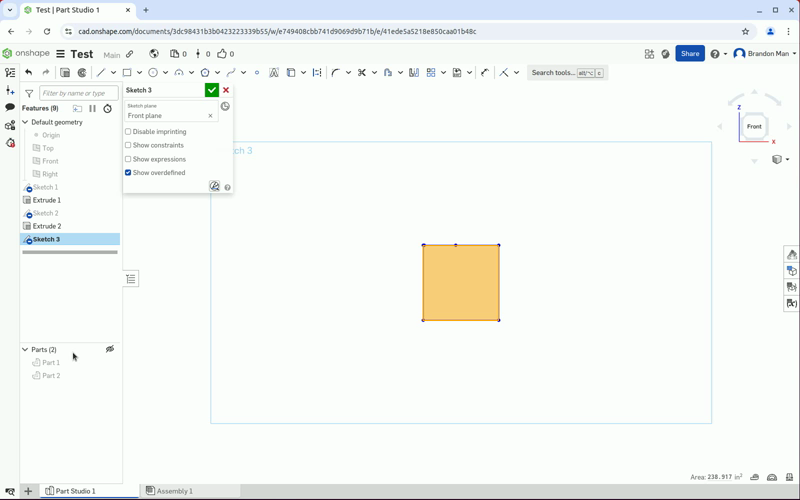
key(shift+e)
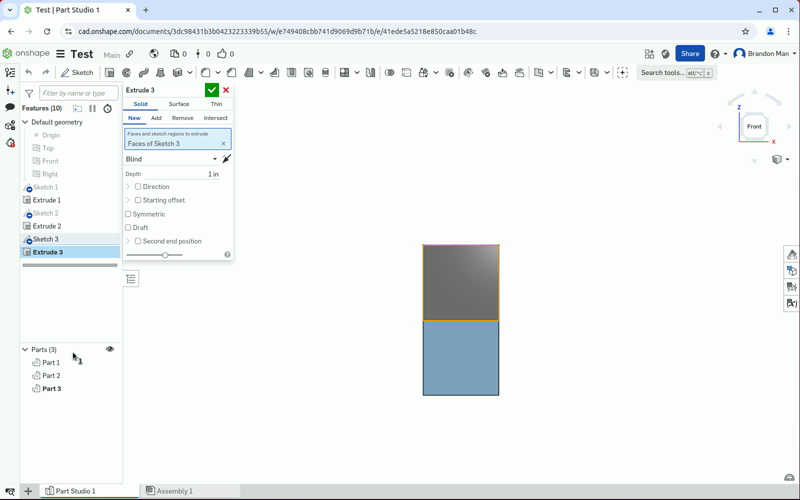
mouse_move(143, 106)
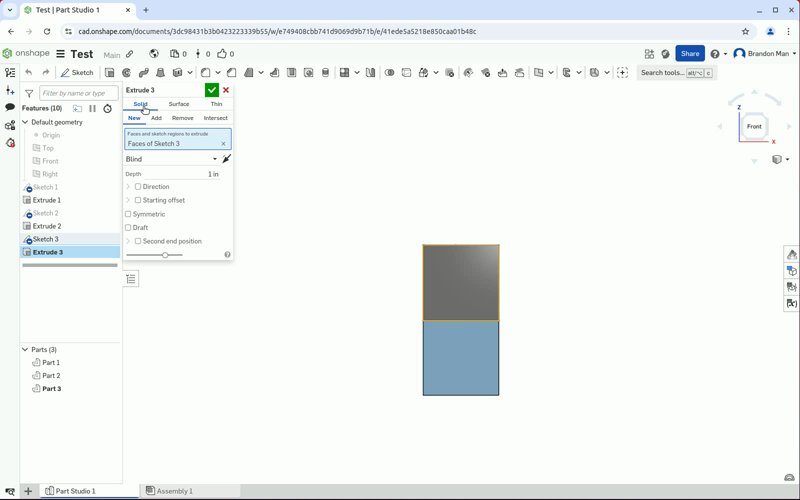
click(143, 106)
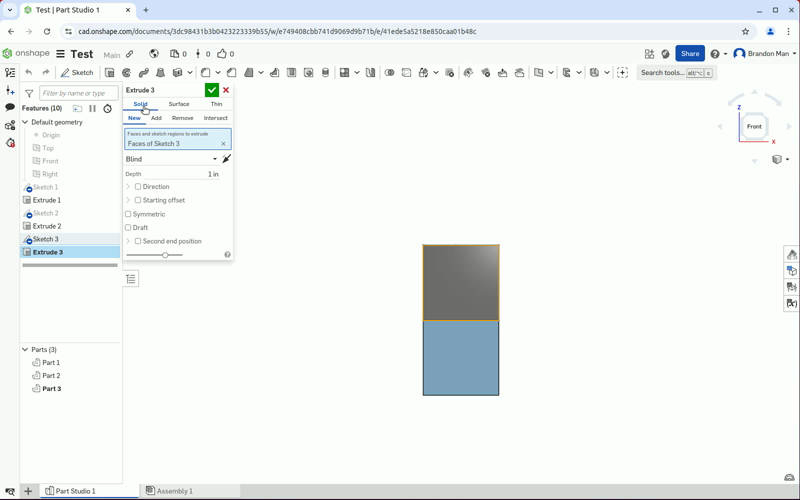
mouse_move(137, 120)
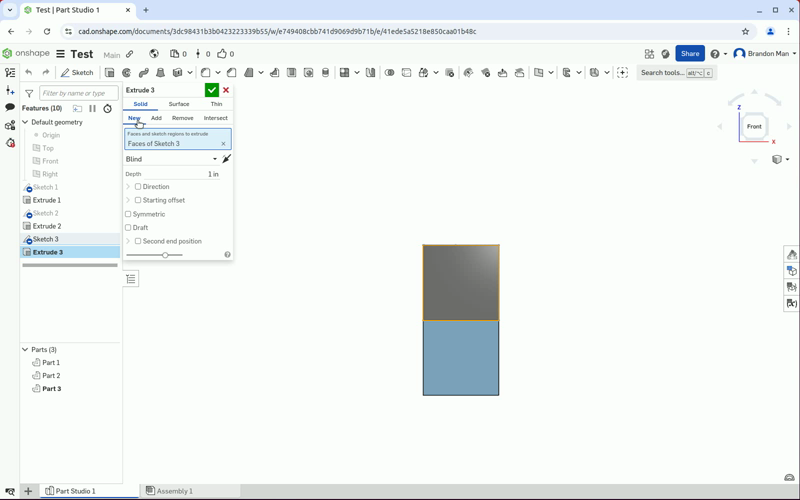
click(137, 120)
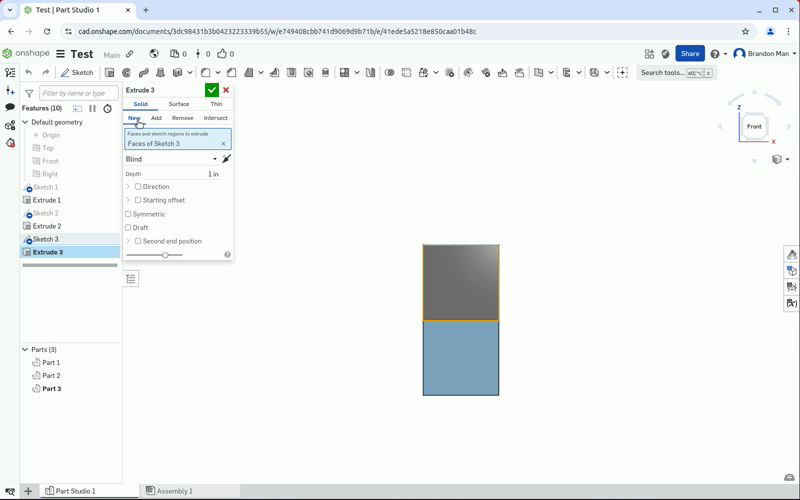
key(tab, 4)
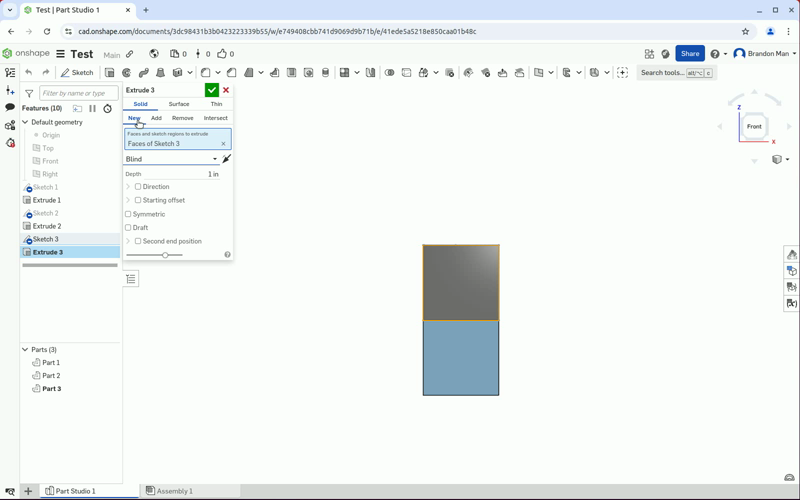
text(1.926)
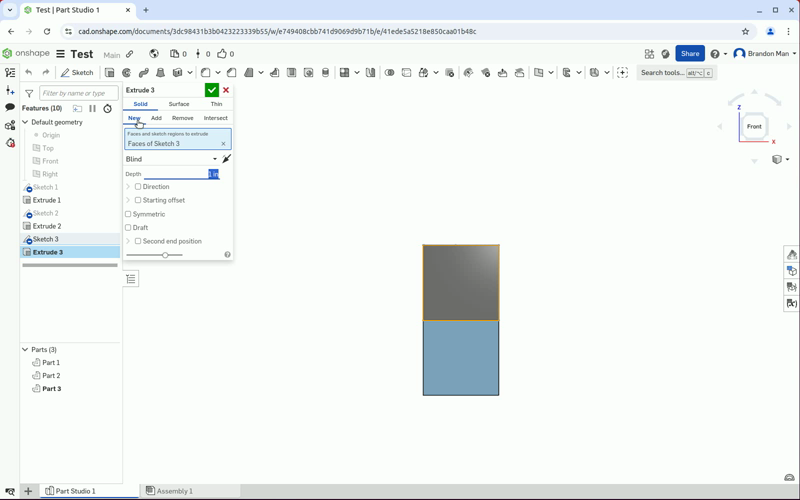
key(enter)
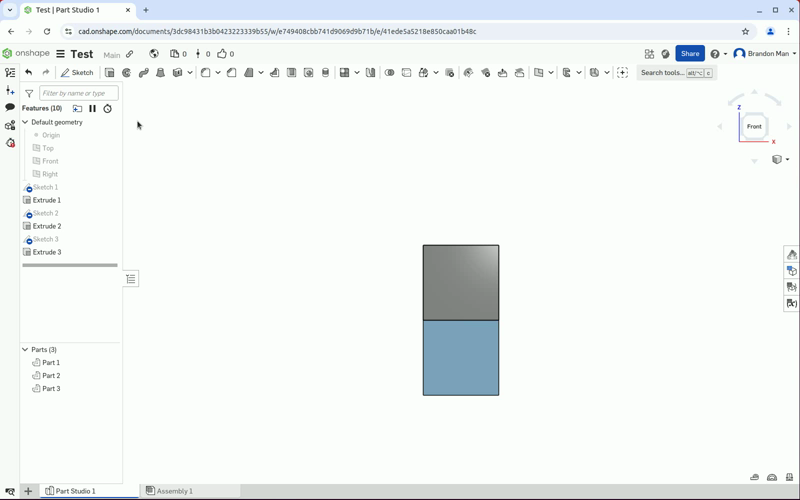
key(shift+h)
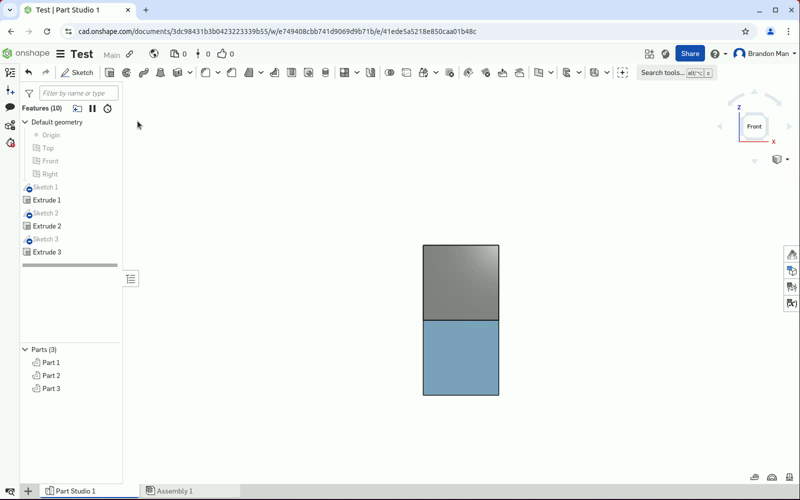
key(shift+h)
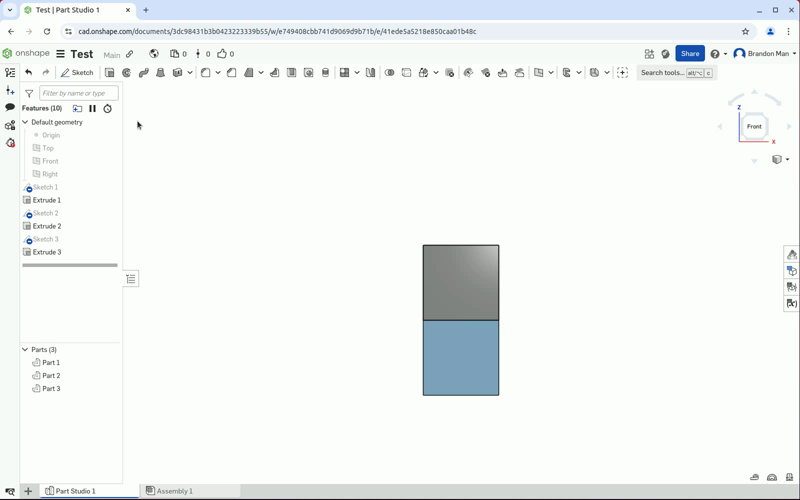
mouse_move(73, 189)
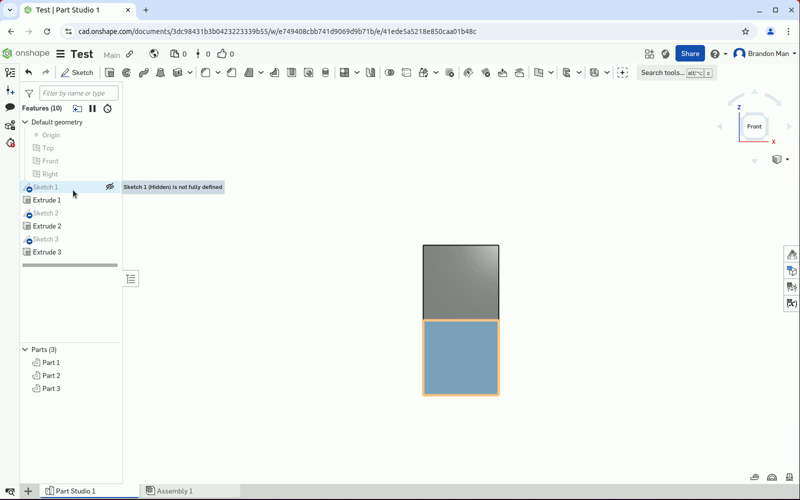
click(73, 189)
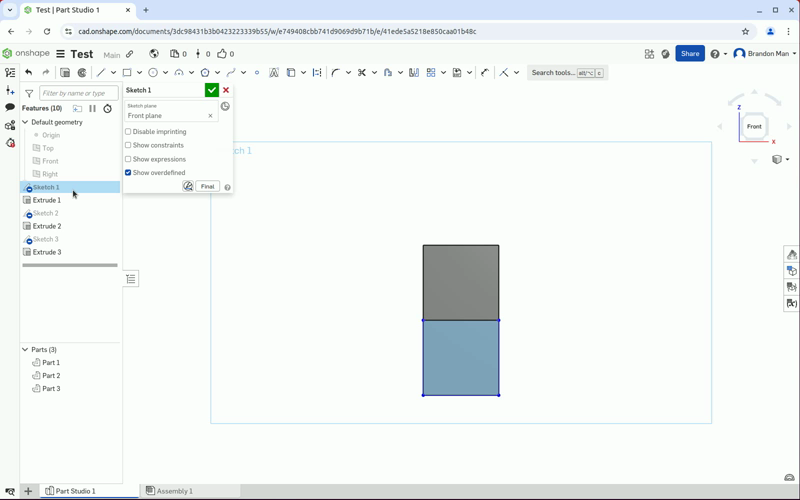
mouse_move(229, 92)
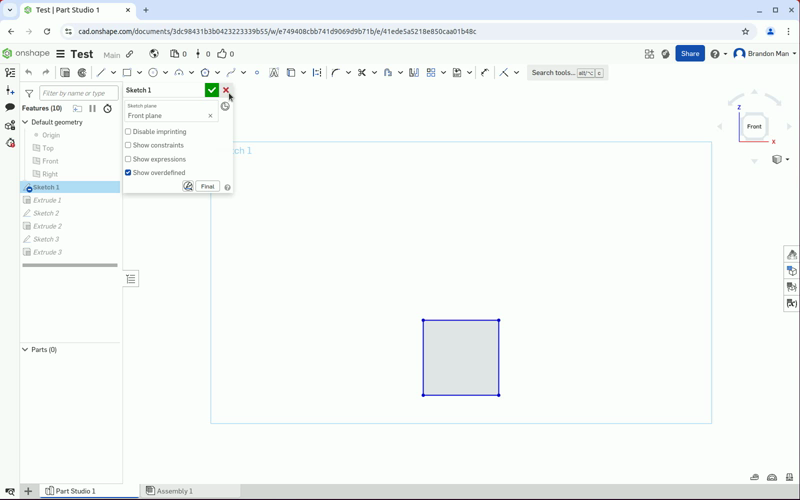
click(229, 92)
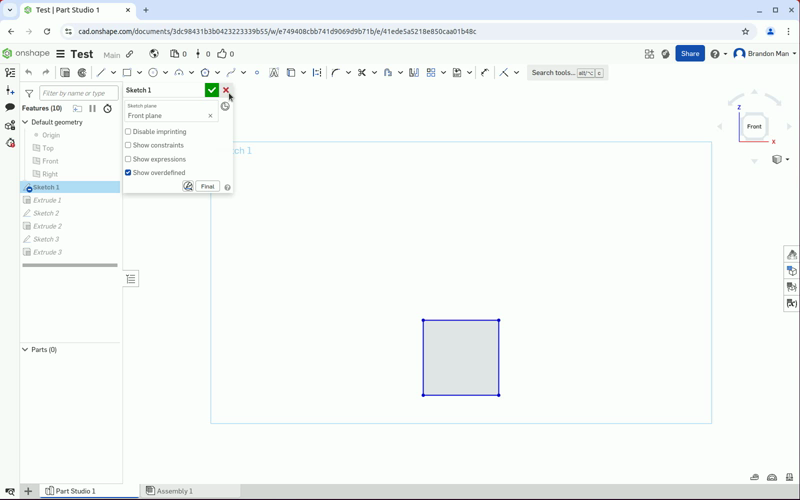
key(shift+s)
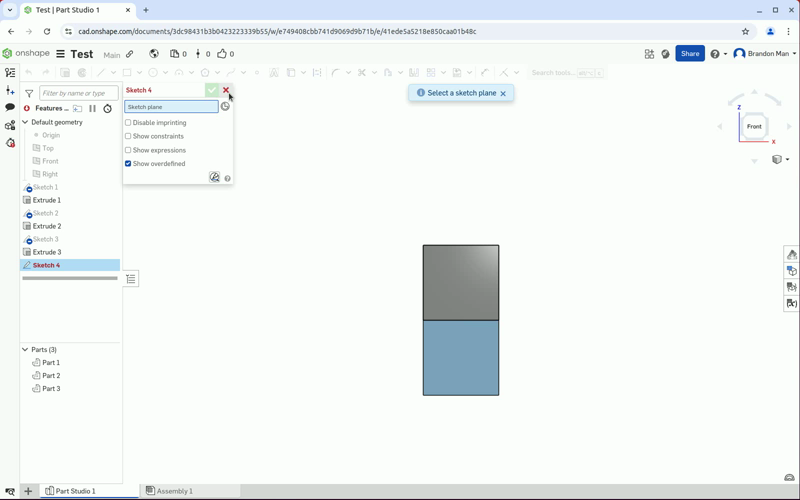
mouse_move(73, 163)
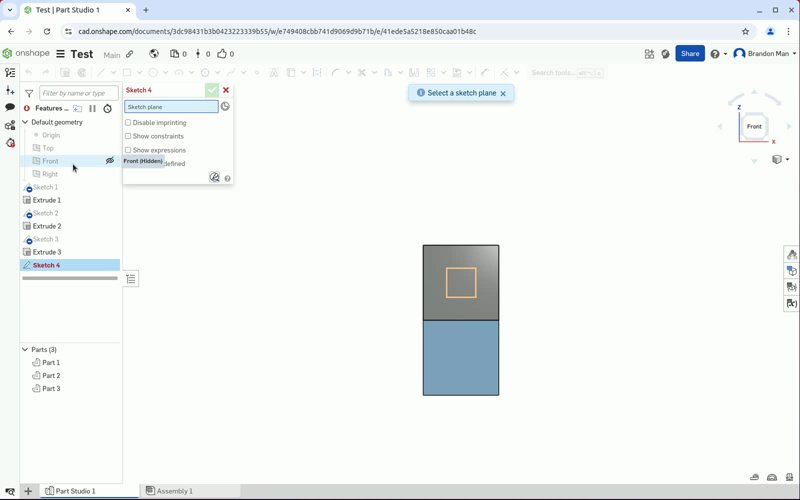
click(73, 163)
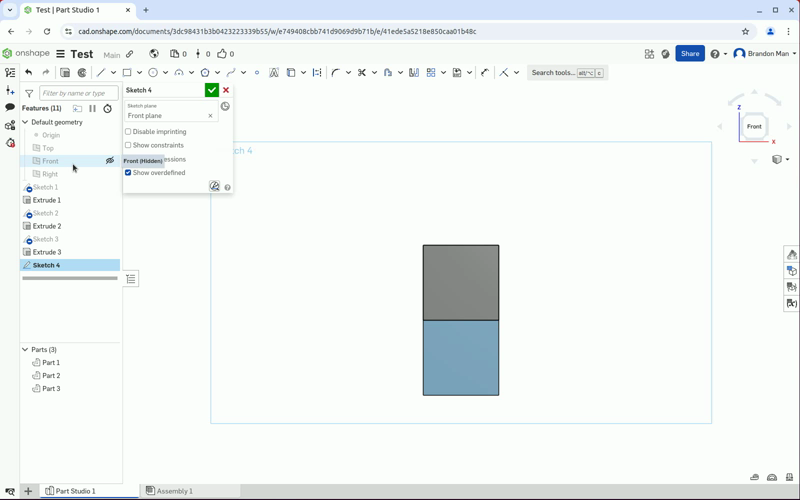
mouse_move(73, 352)
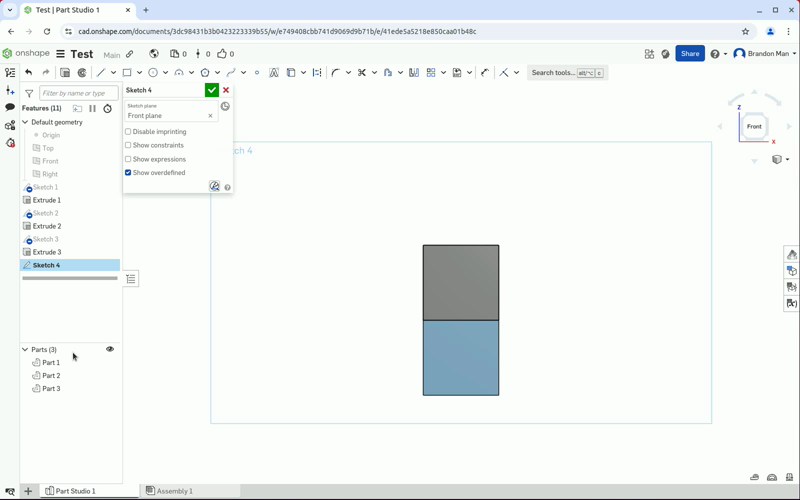
key(y)
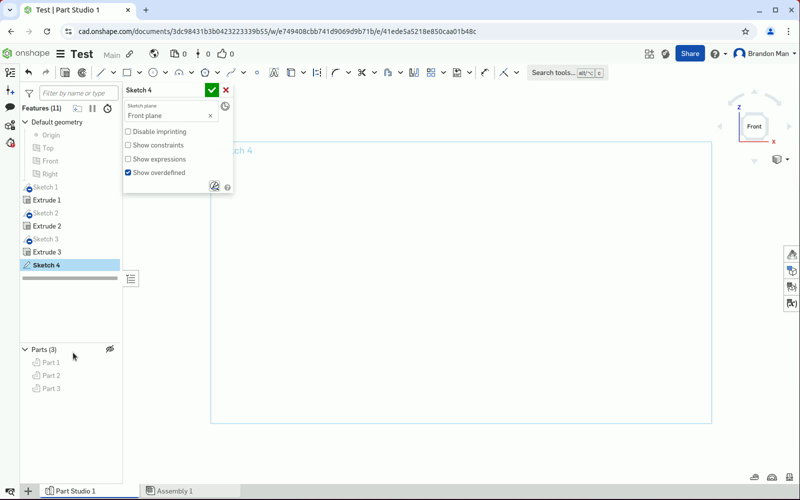
key(l)
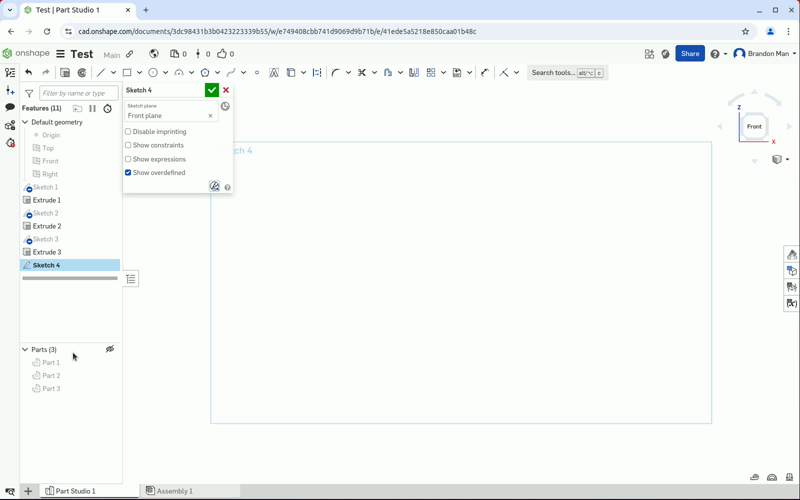
key_down(shift)
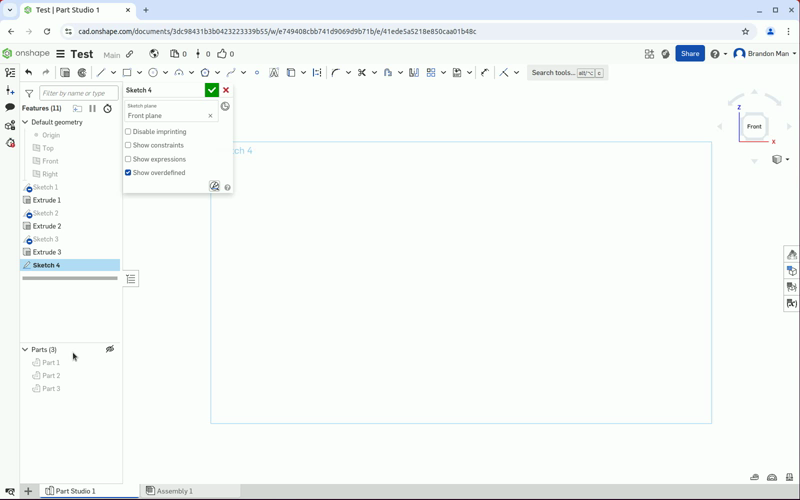
mouse_move(423, 245)
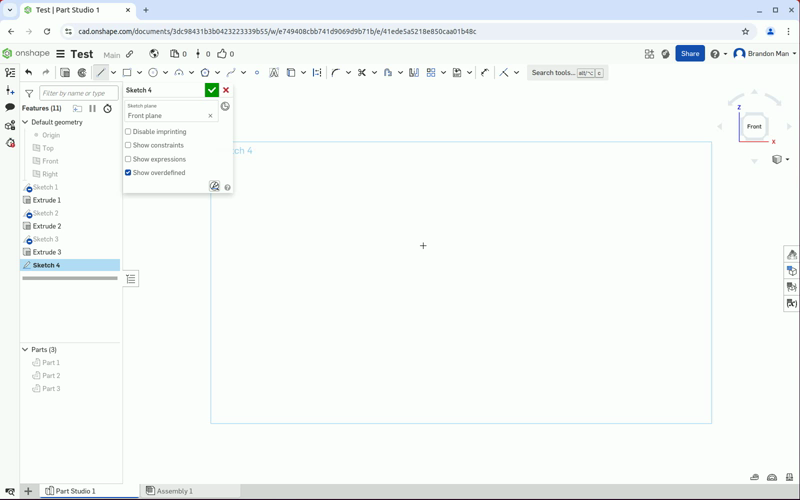
click(423, 245)
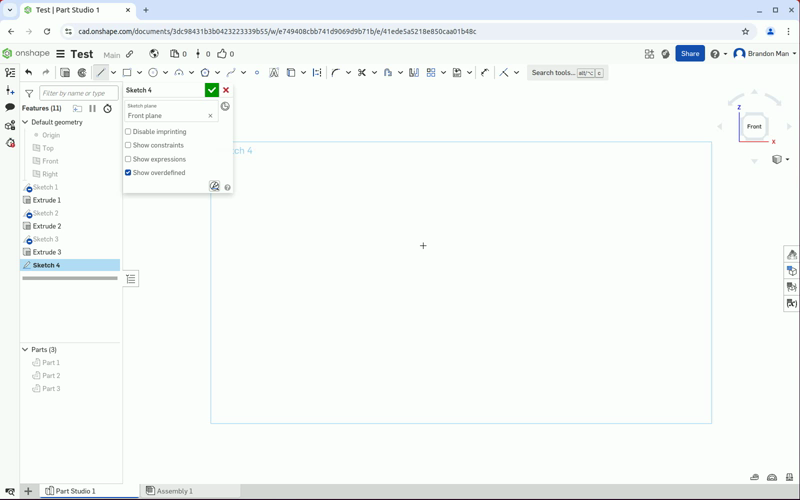
key_up(shift)
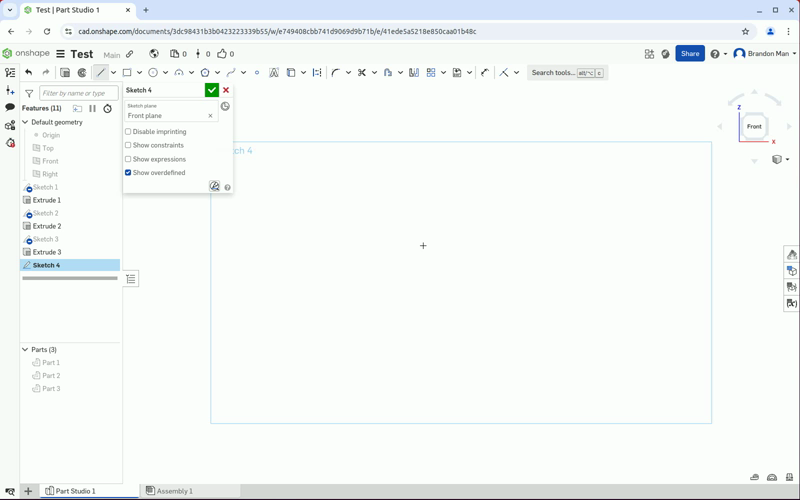
key_down(shift)
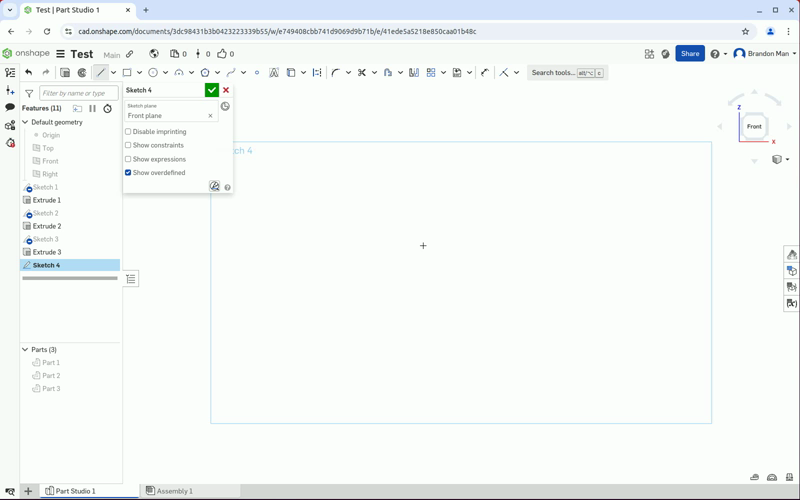
mouse_move(453, 245)
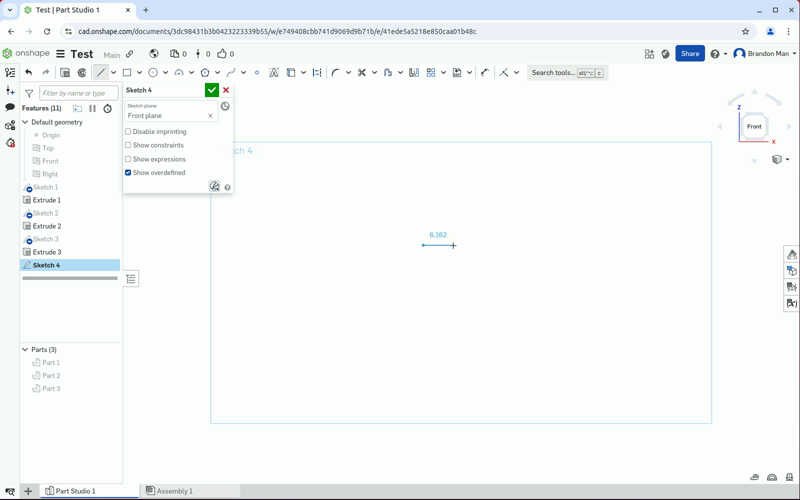
mouse_move(455, 245)
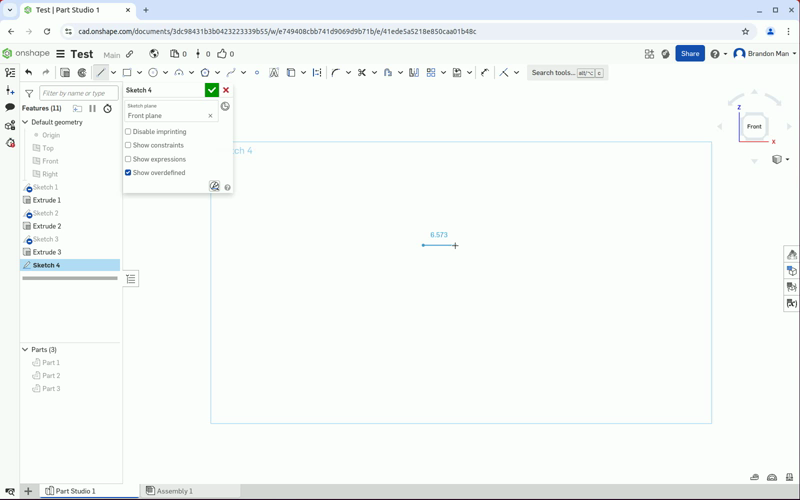
click(455, 245)
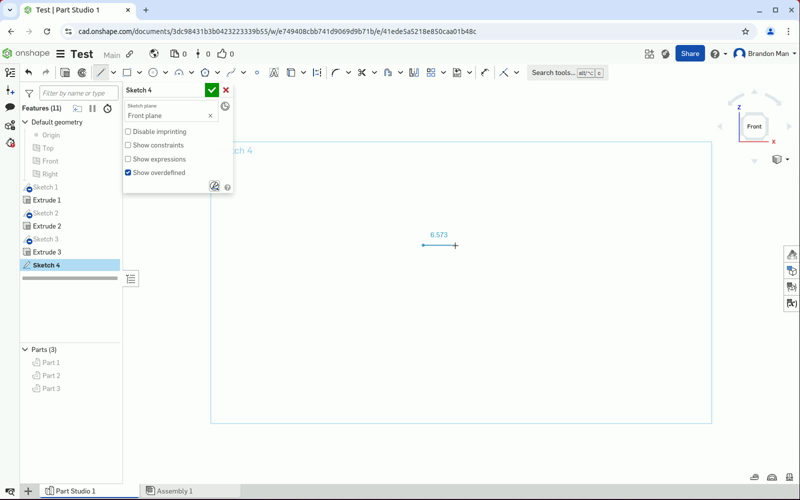
key_up(shift)
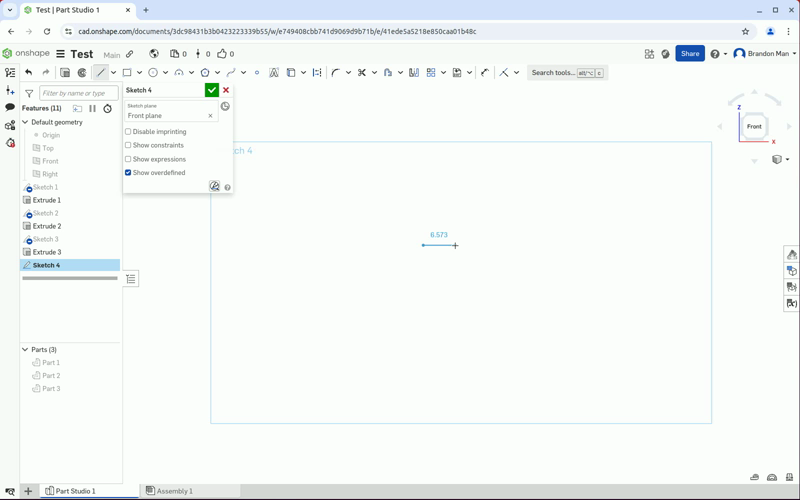
key_down(shift)
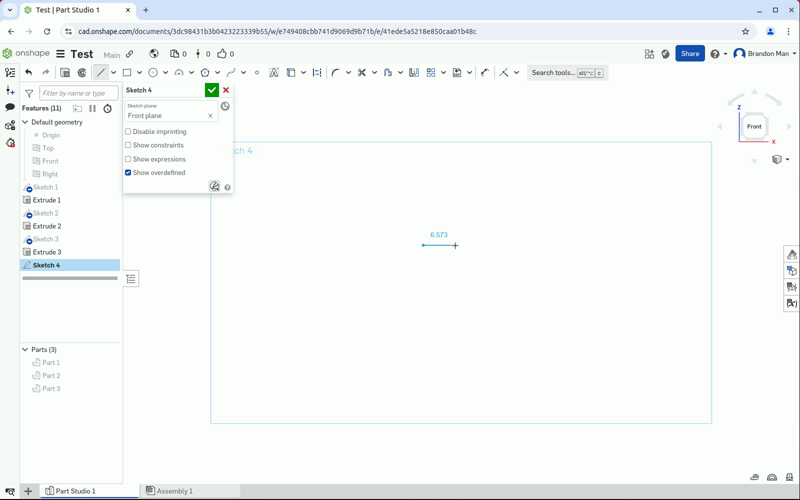
mouse_move(485, 245)
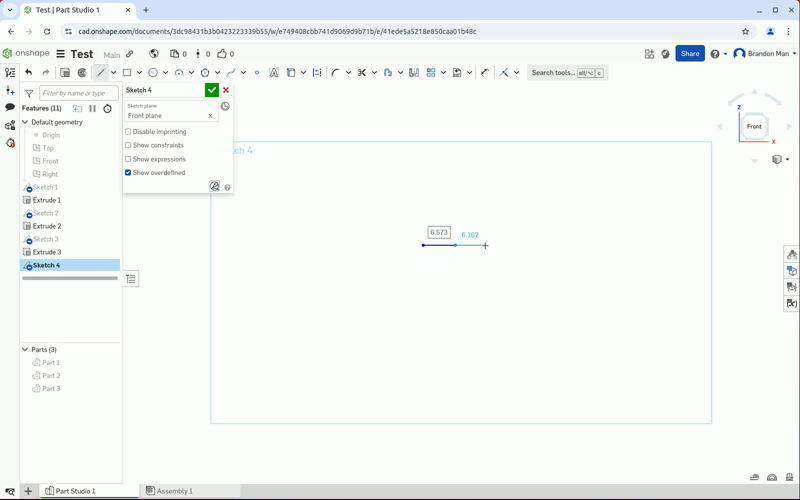
mouse_move(498, 245)
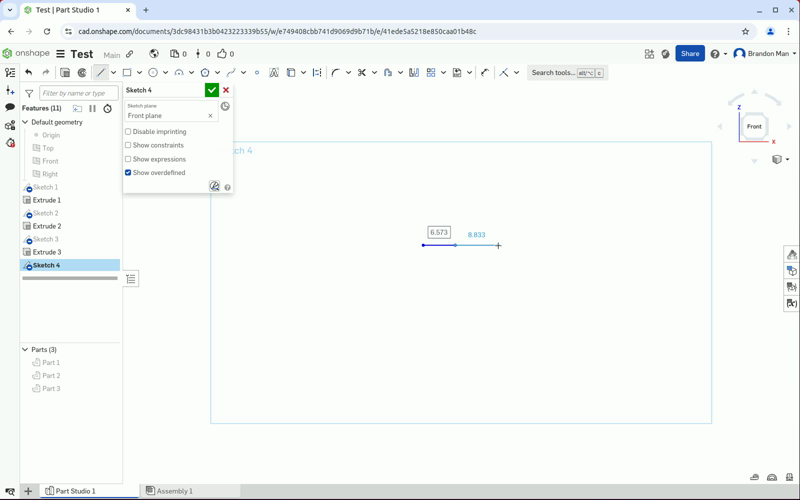
click(498, 245)
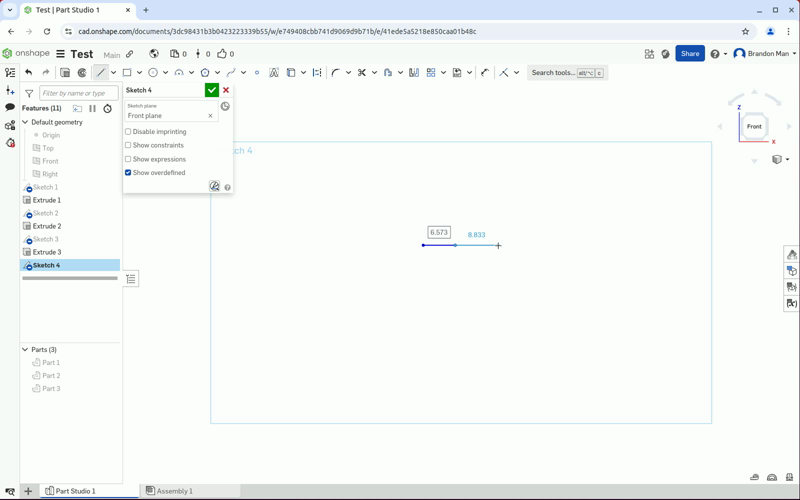
key_up(shift)
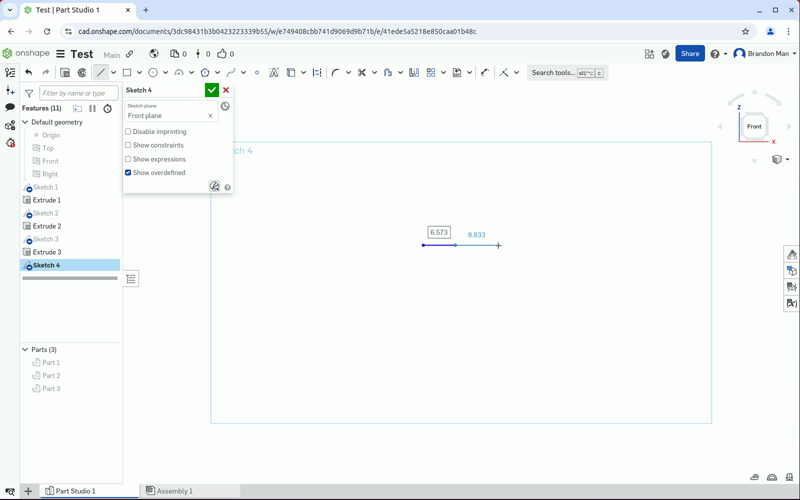
key_down(shift)
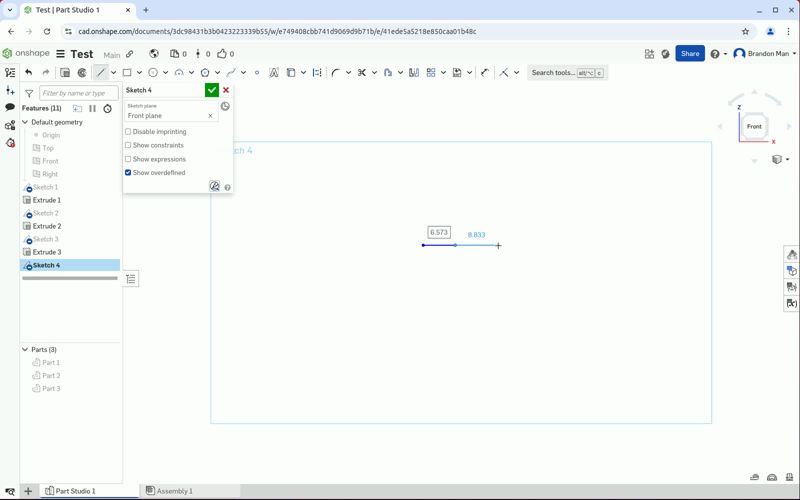
mouse_move(498, 170)
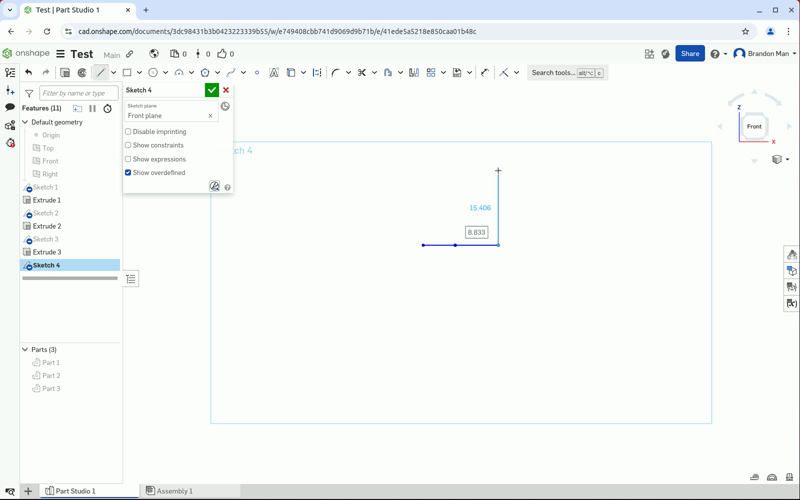
click(498, 170)
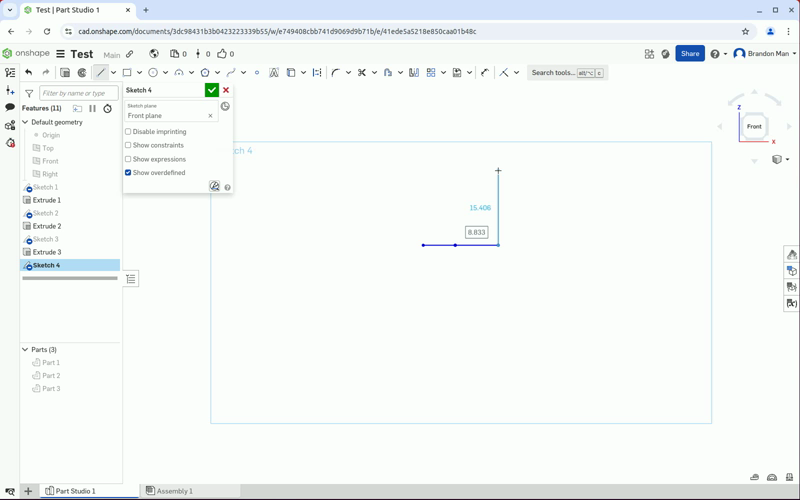
key_up(shift)
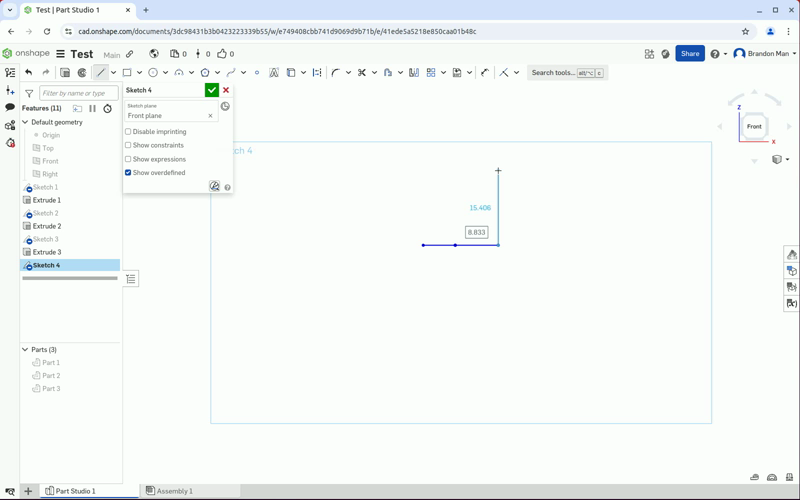
key_down(shift)
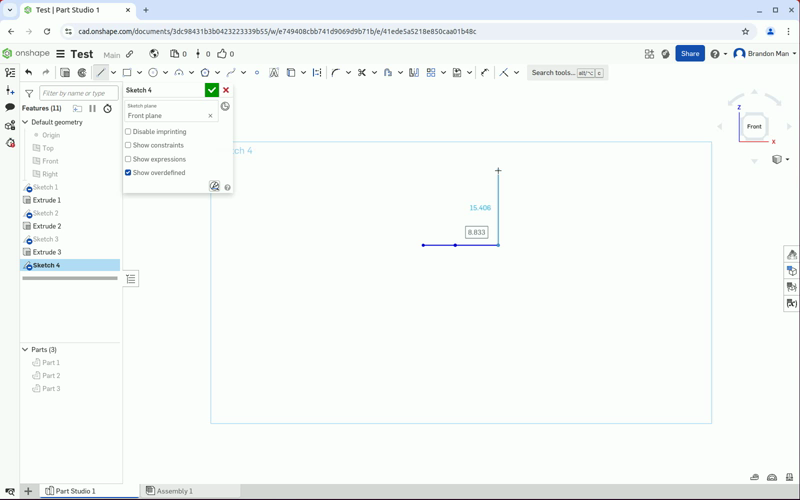
mouse_move(423, 170)
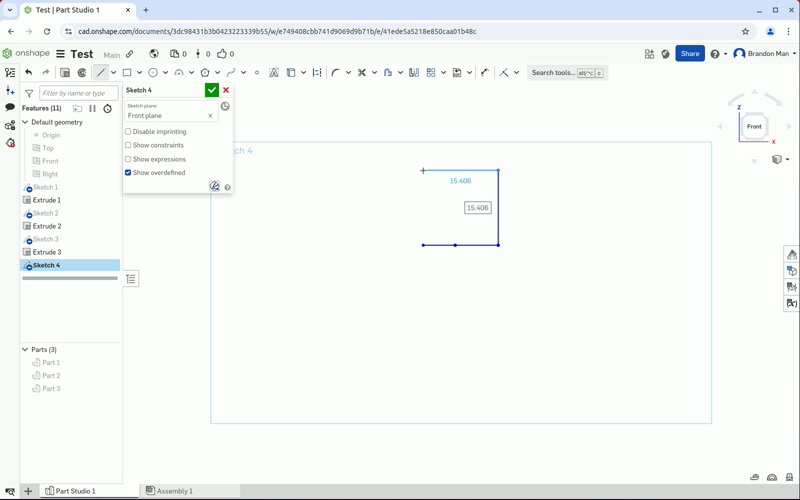
click(423, 170)
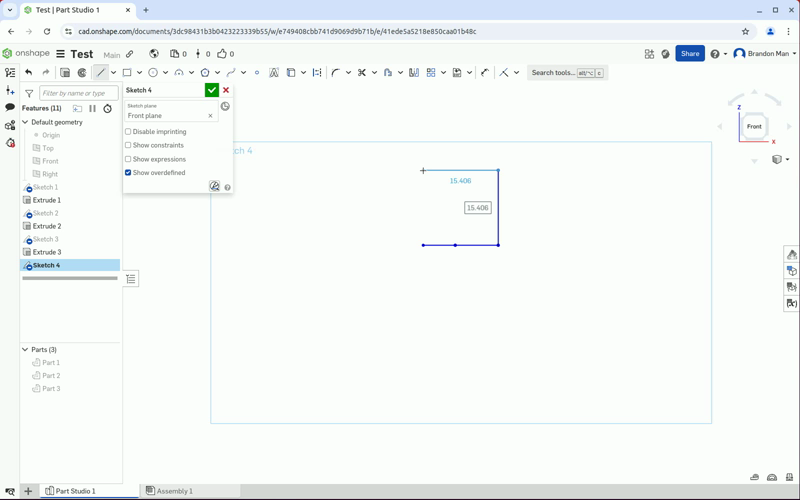
key_up(shift)
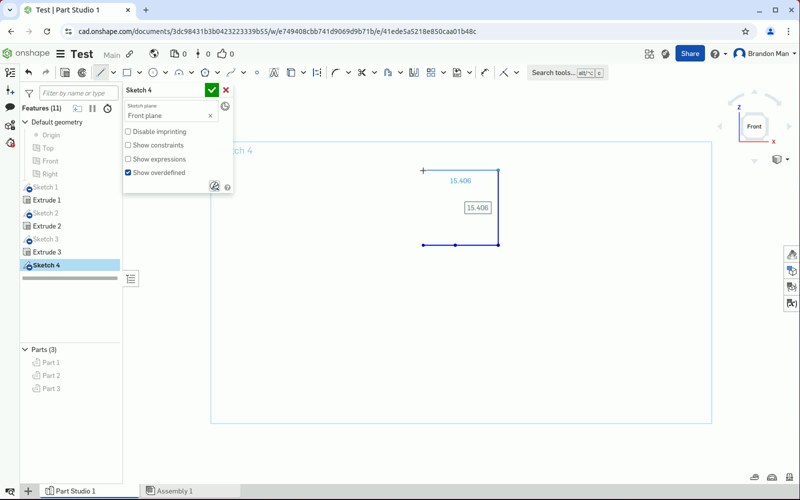
key_down(shift)
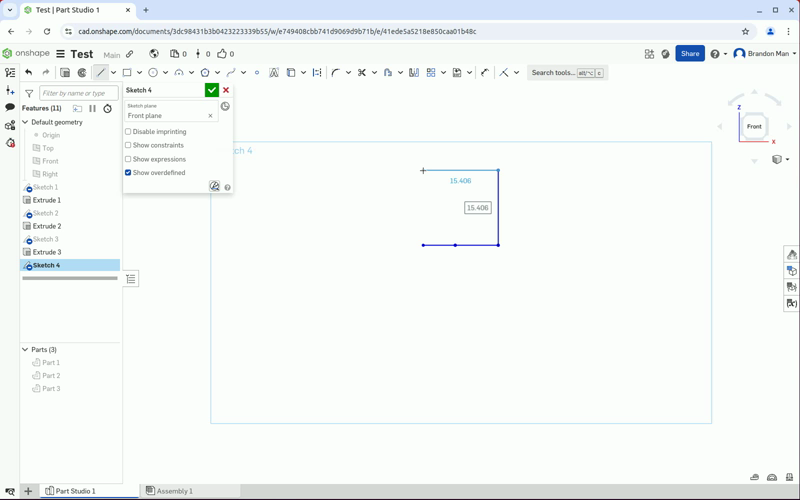
mouse_move(423, 245)
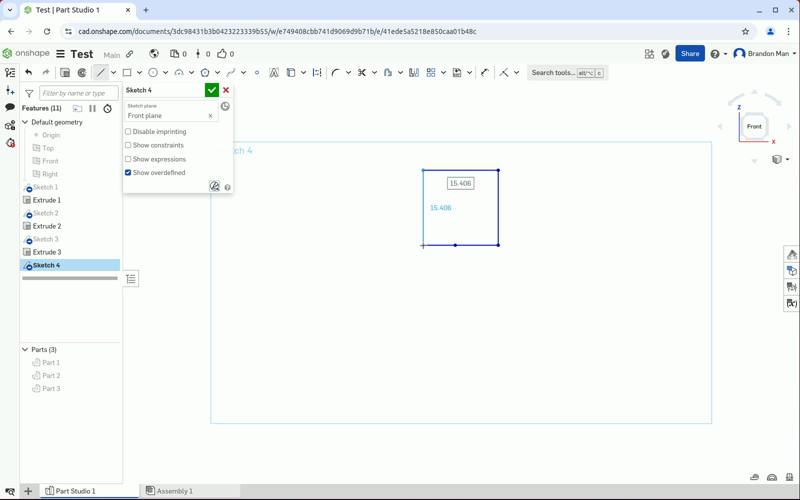
key_up(shift)
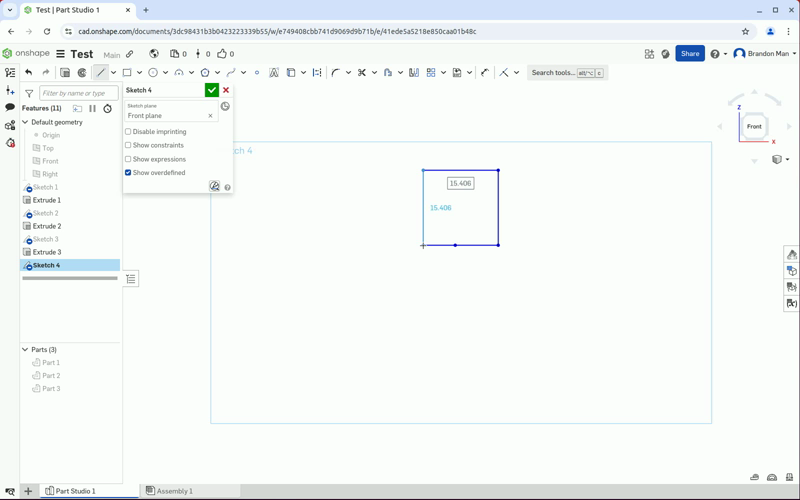
click(423, 245)
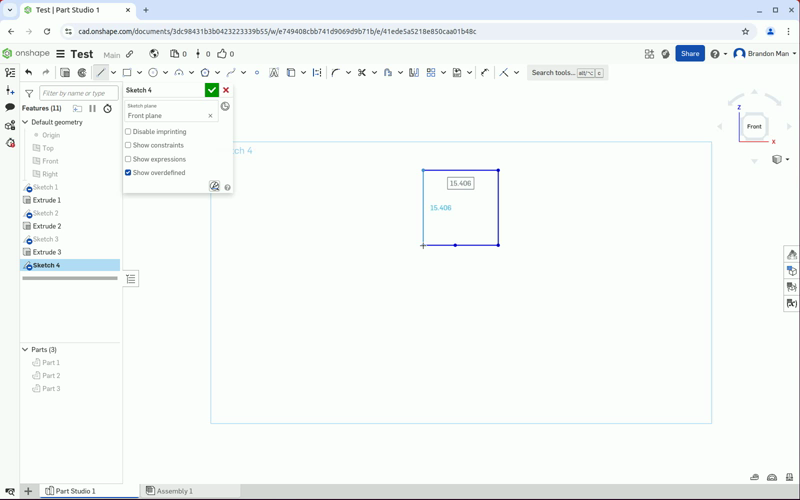
key(esc)
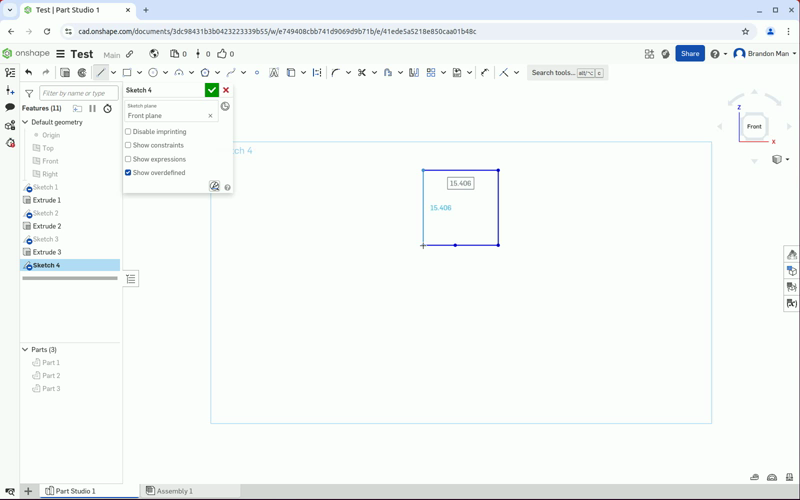
mouse_move(485, 198)
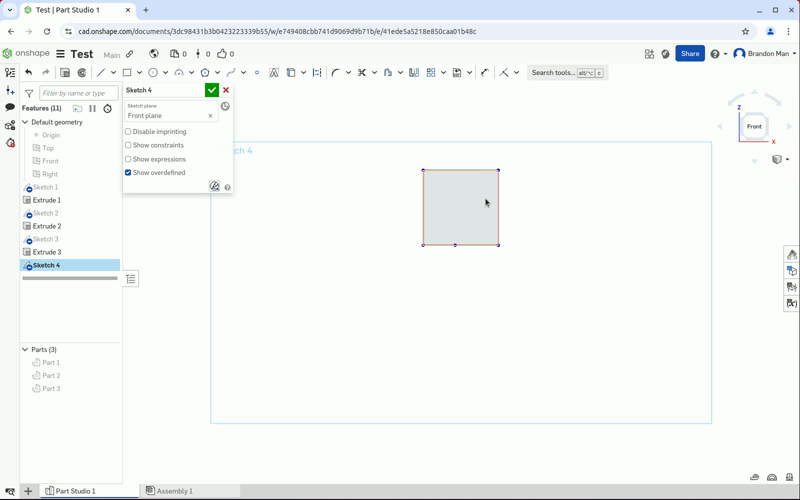
click(485, 198)
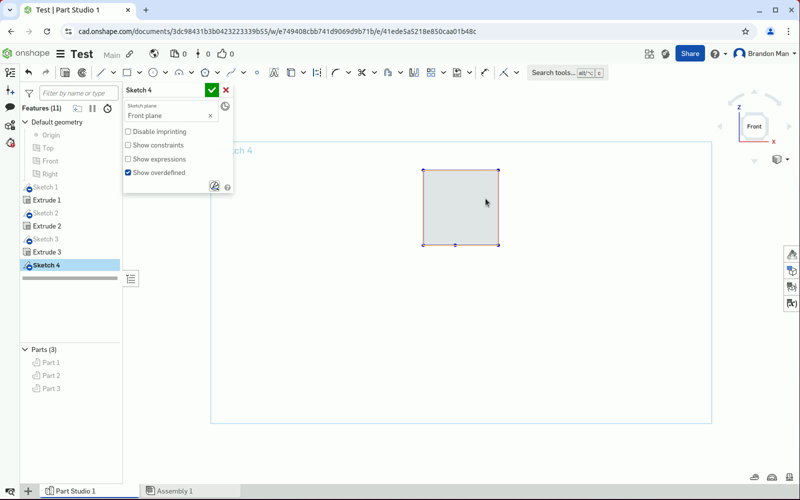
mouse_move(73, 352)
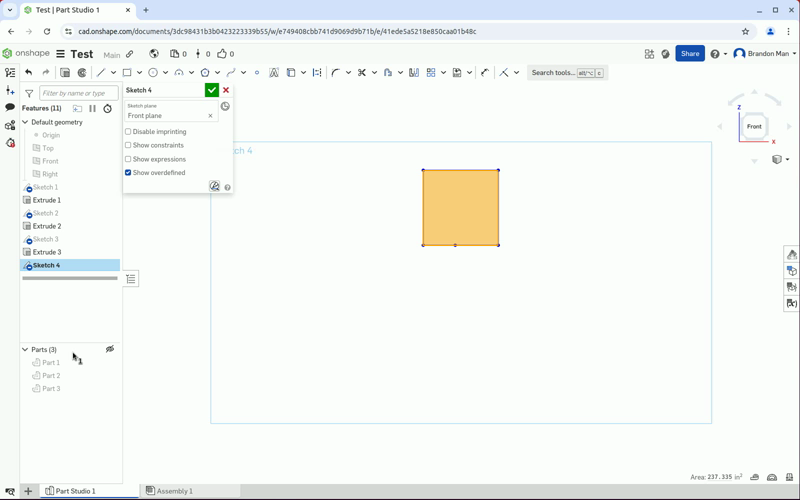
key(shift+y)
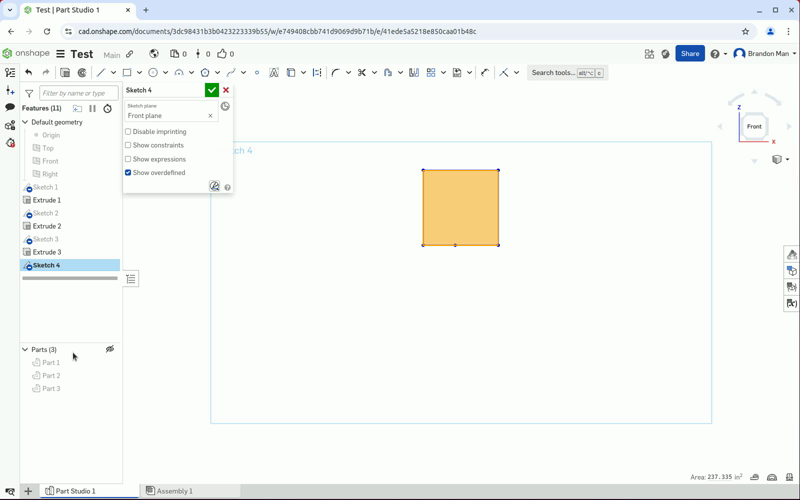
key(shift+e)
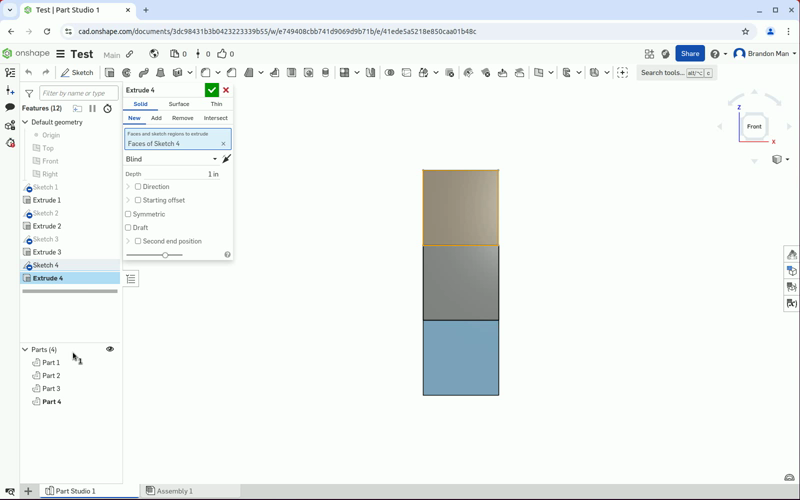
mouse_move(143, 106)
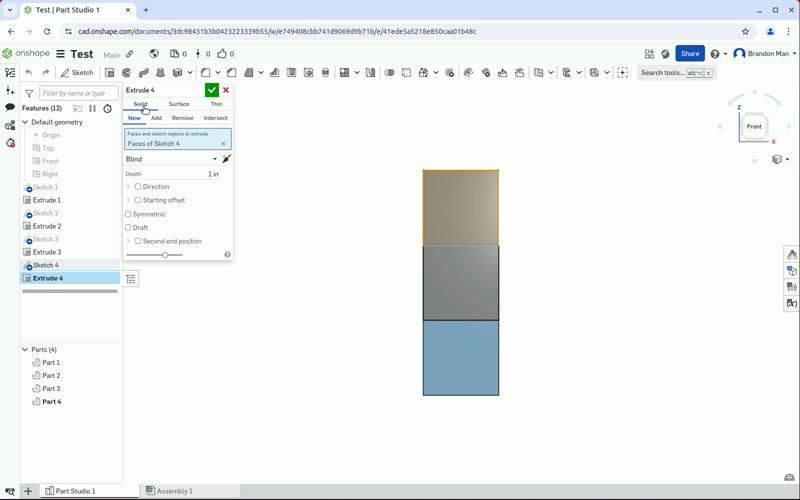
click(143, 106)
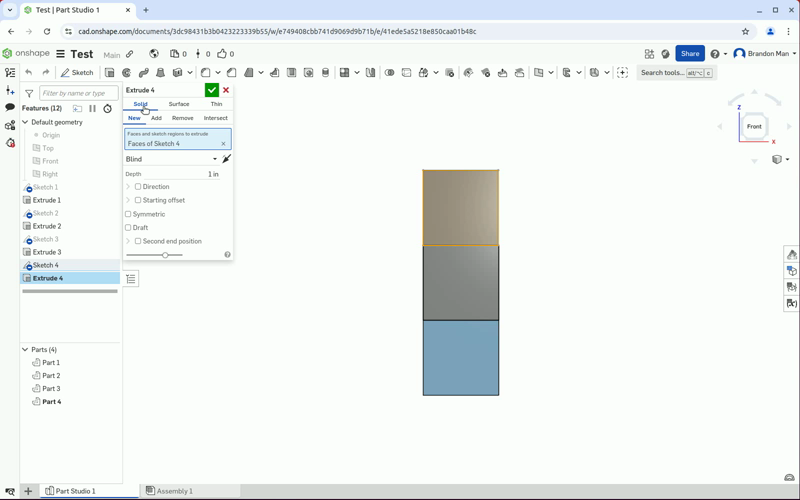
mouse_move(137, 120)
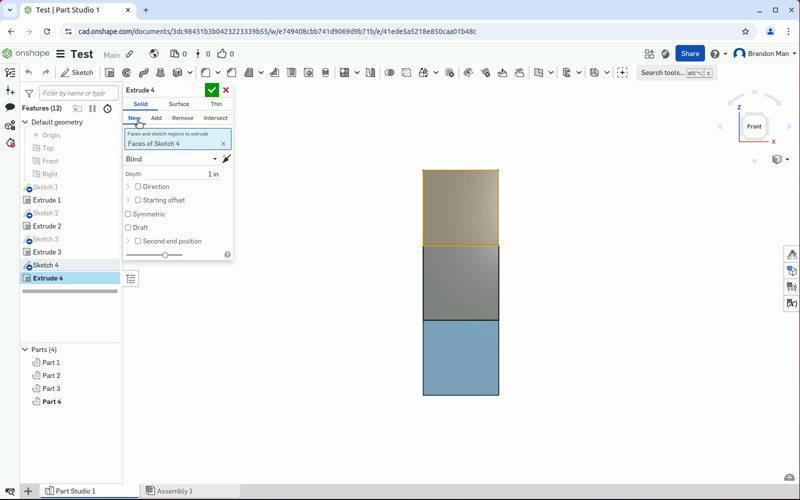
click(137, 120)
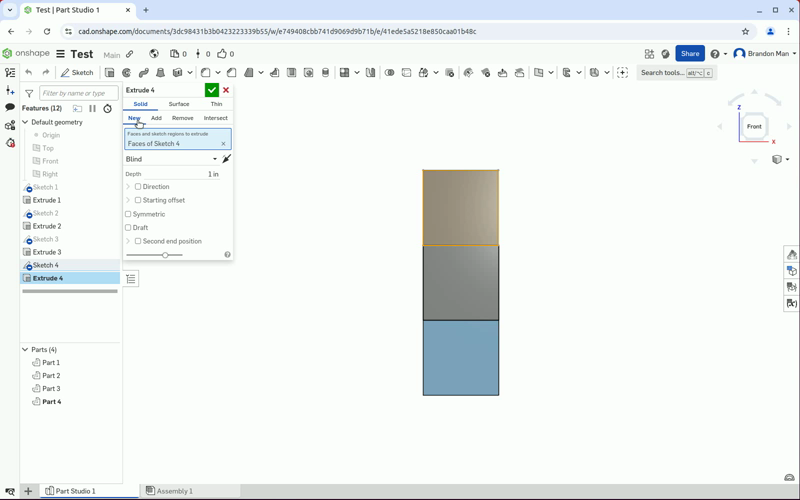
key(tab, 4)
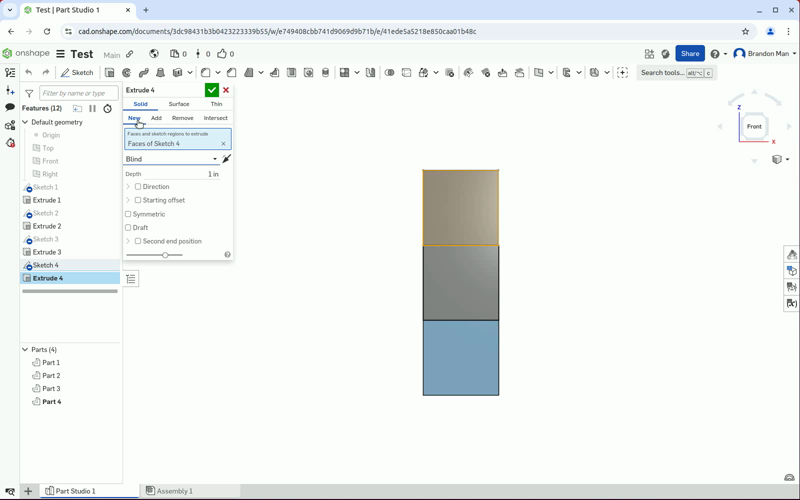
text(1.926)
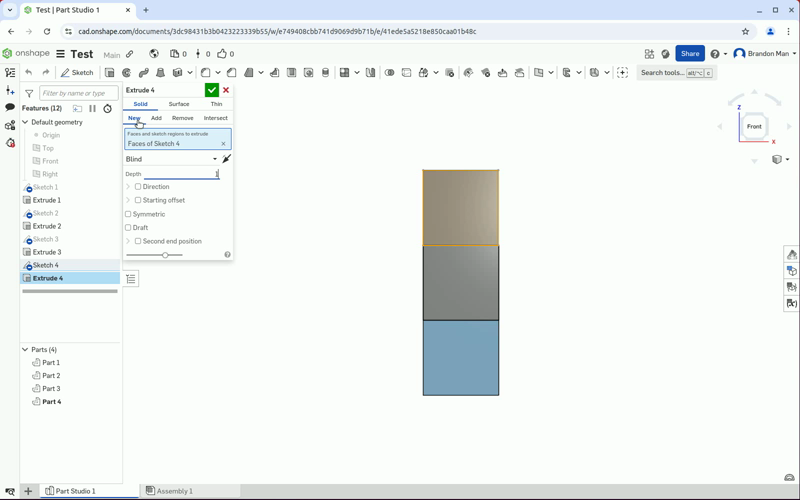
key(enter)
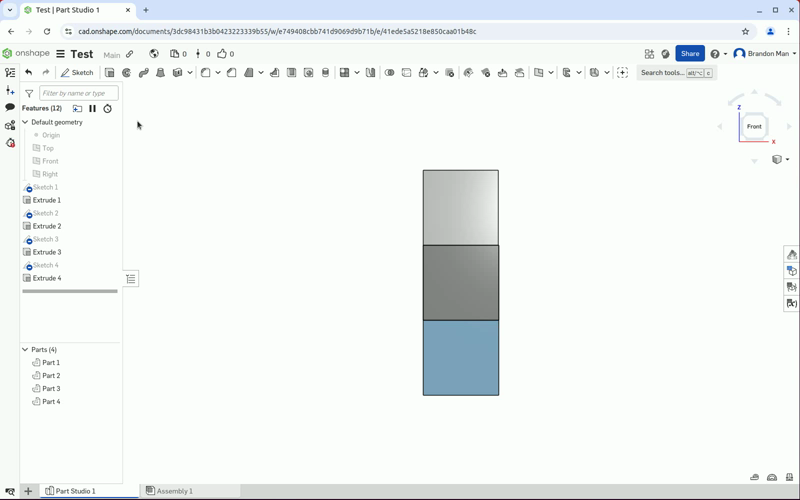
key(shift+h)
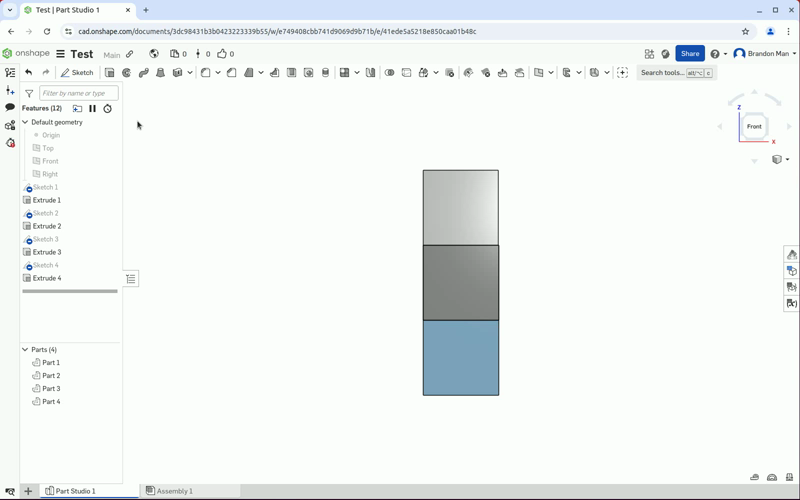
key(shift+h)
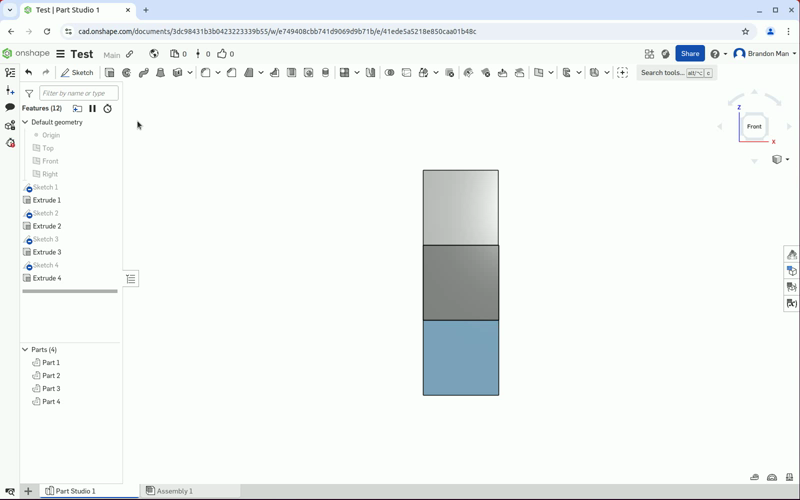
key(shift+7)
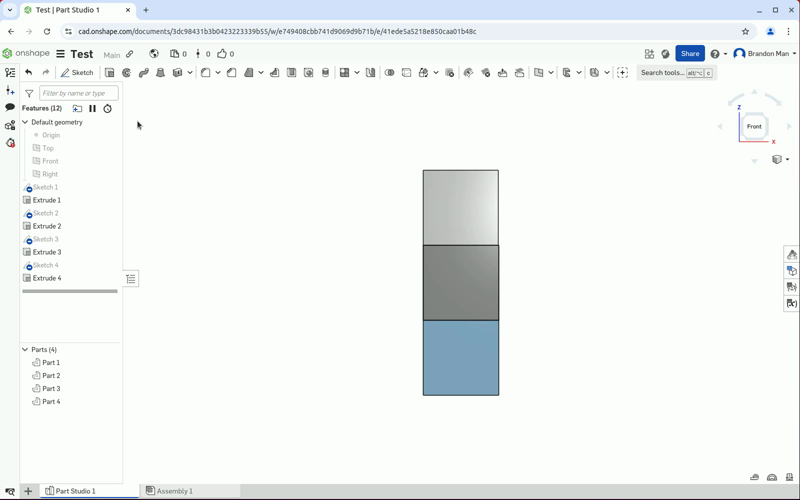
key(left, 2)
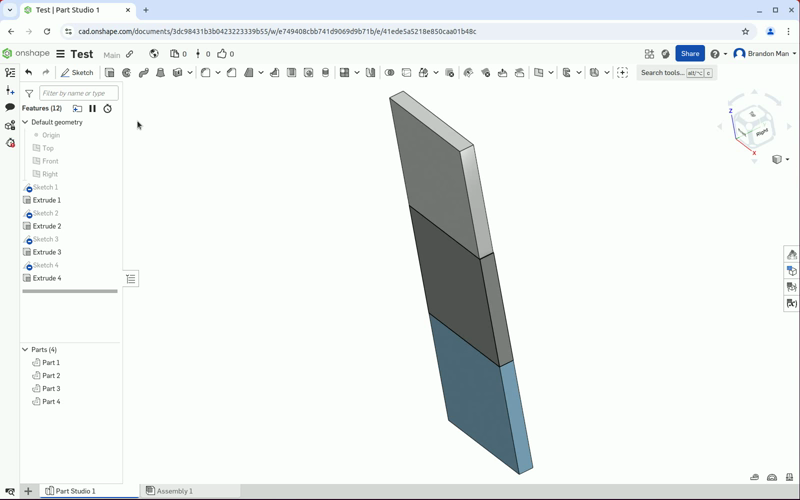
key(down, 2)
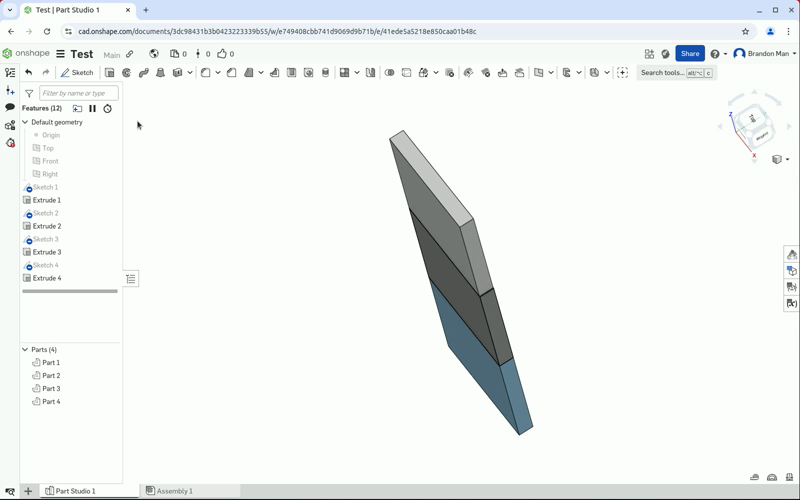
key(up, 2)
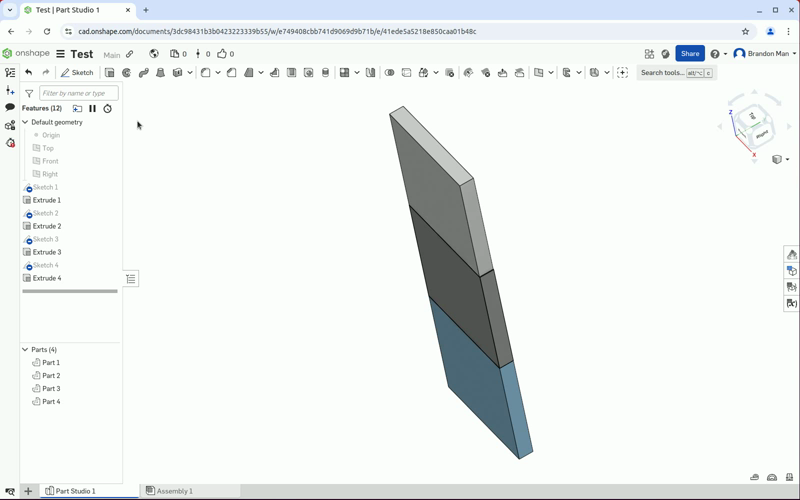
key(right, 2)
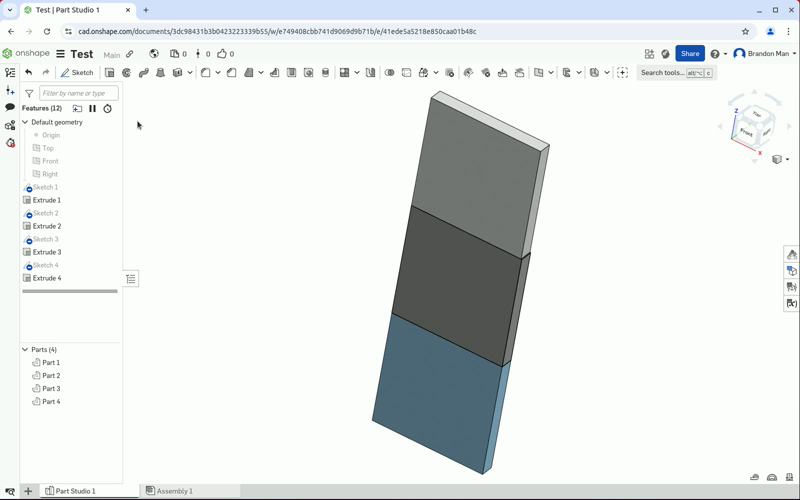
mouse_move(73, 189)
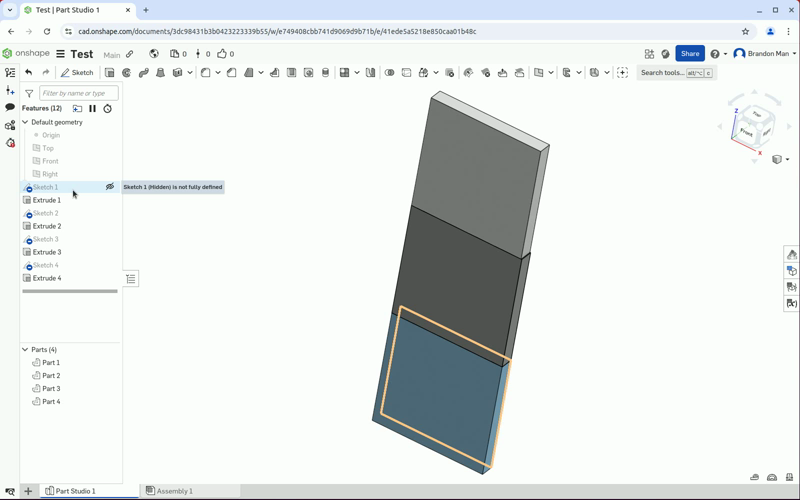
click(73, 189)